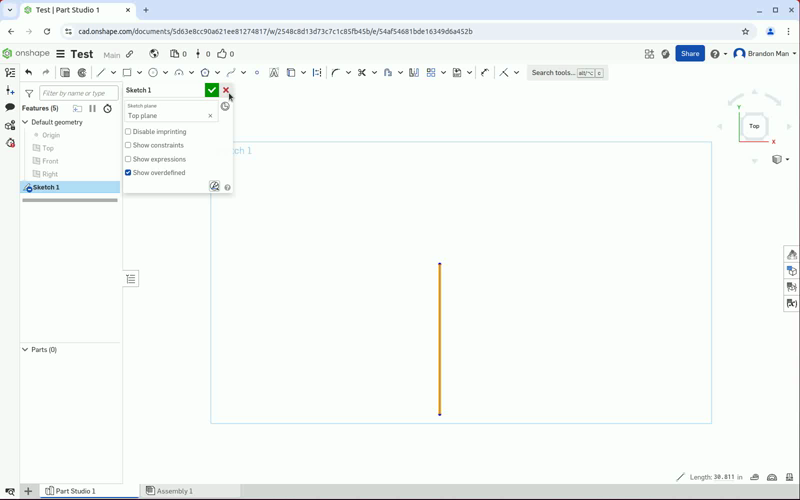
key(shift+h)
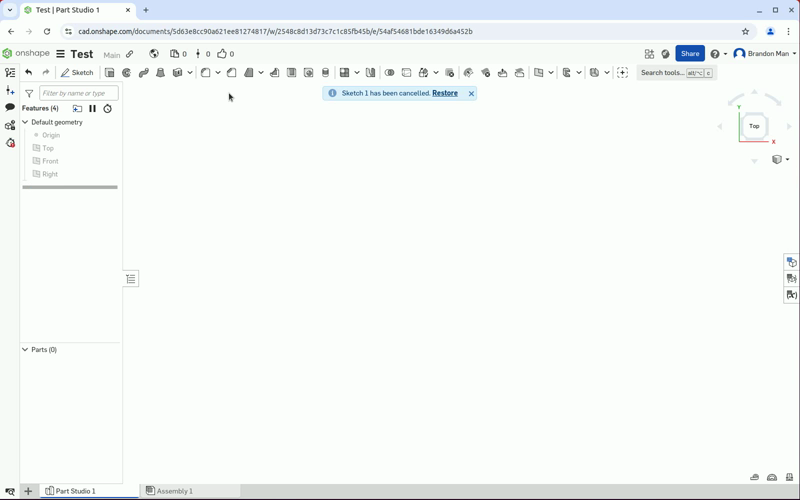
mouse_move(73, 352)
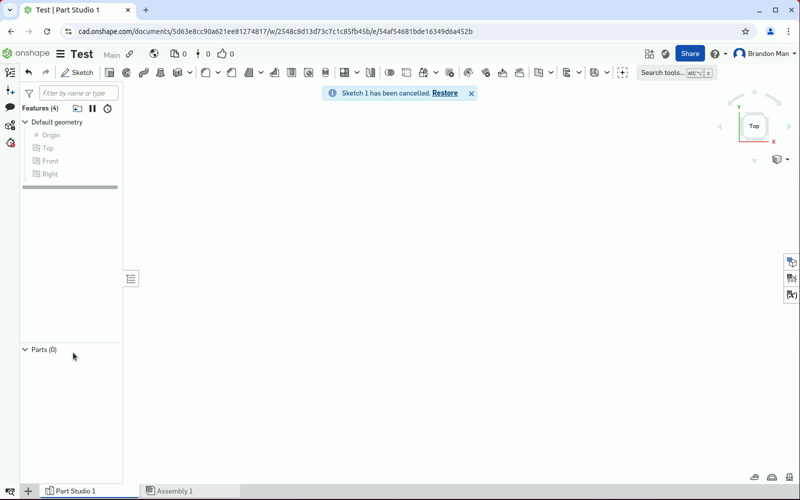
key(y)
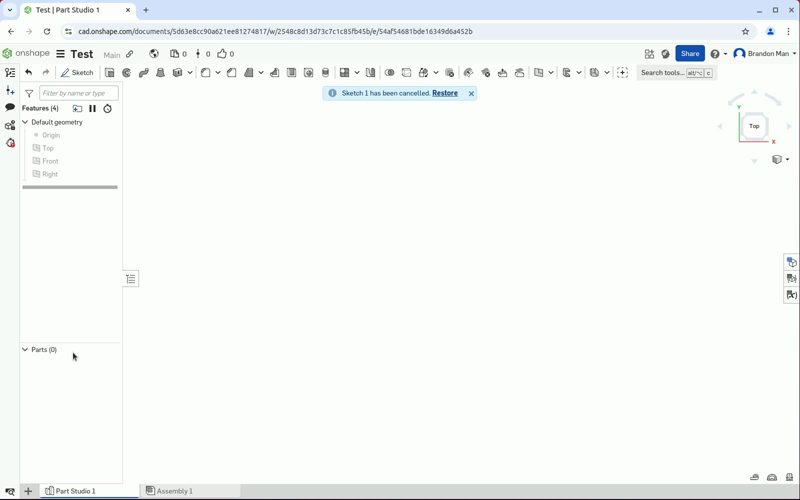
key(shift+p)
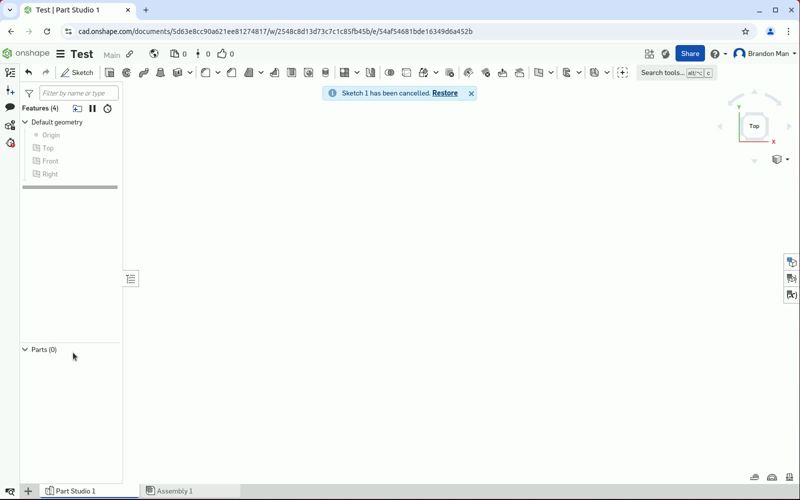
key(space)
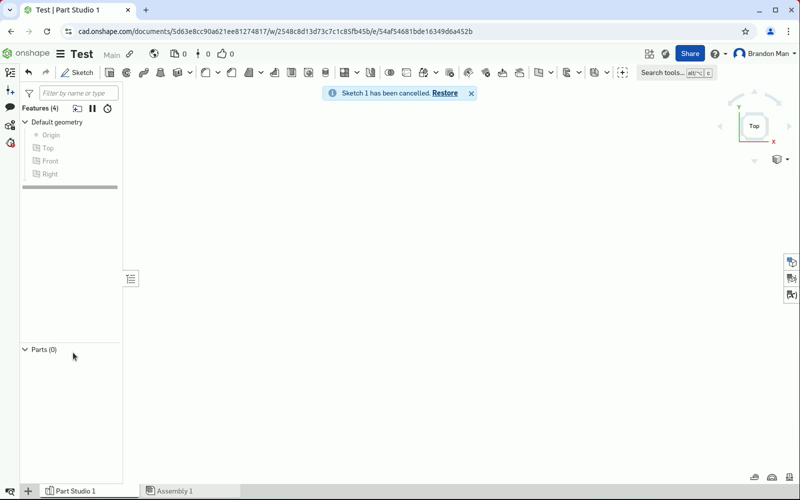
key_down(shift)
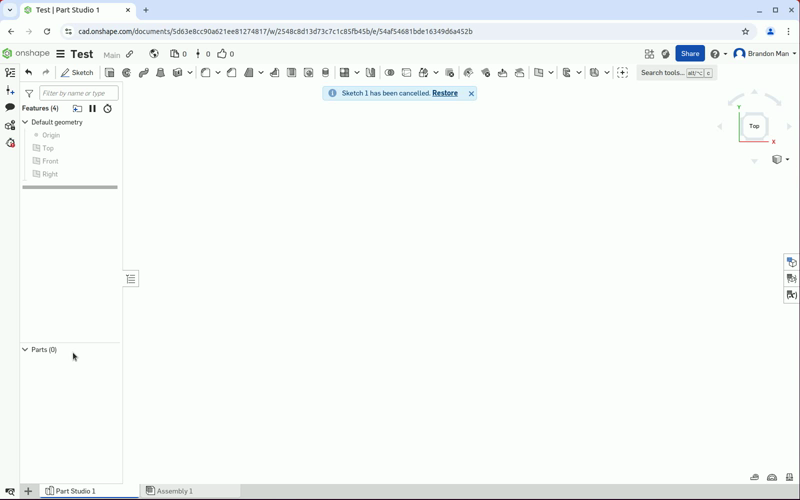
key(up)
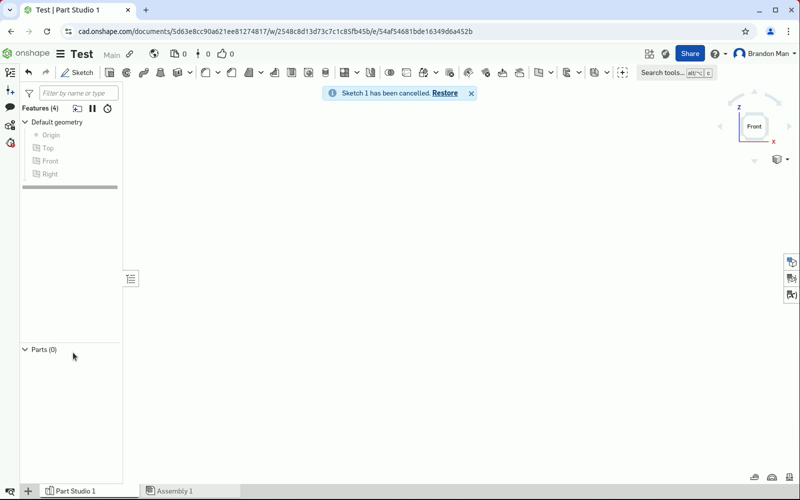
key_up(shift)
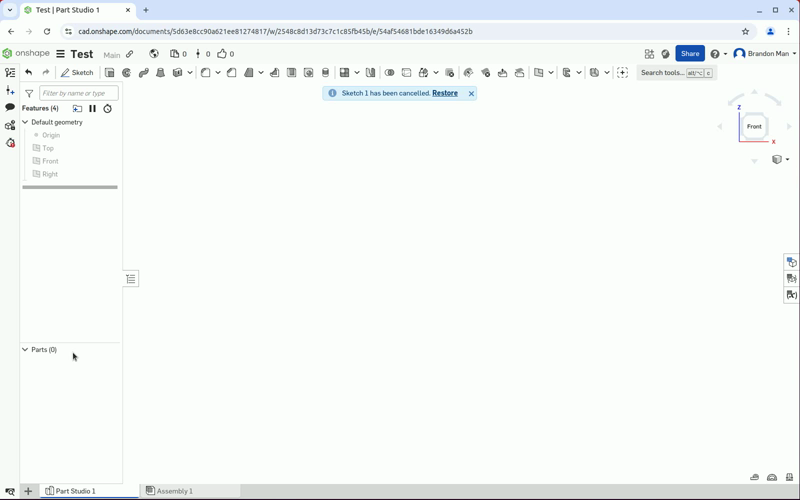
mouse_move(73, 352)
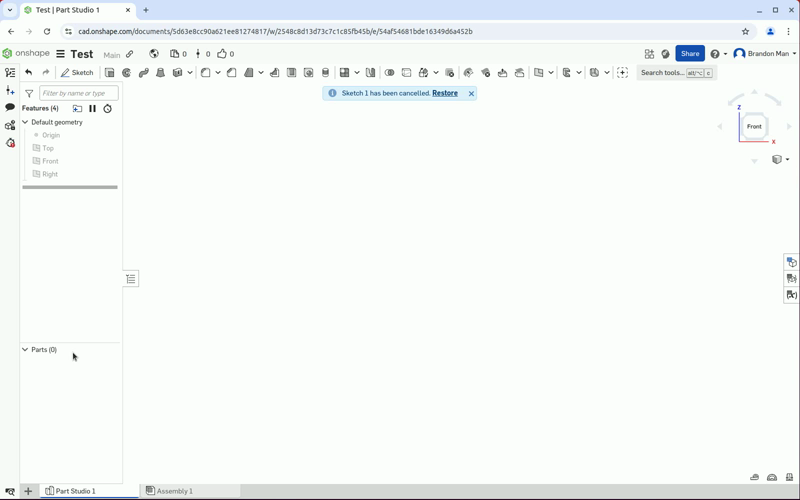
key(shift+y)
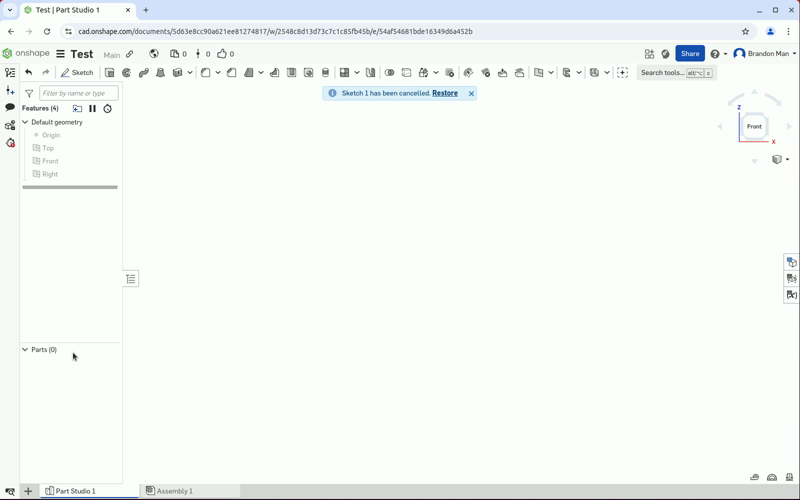
key(shift+s)
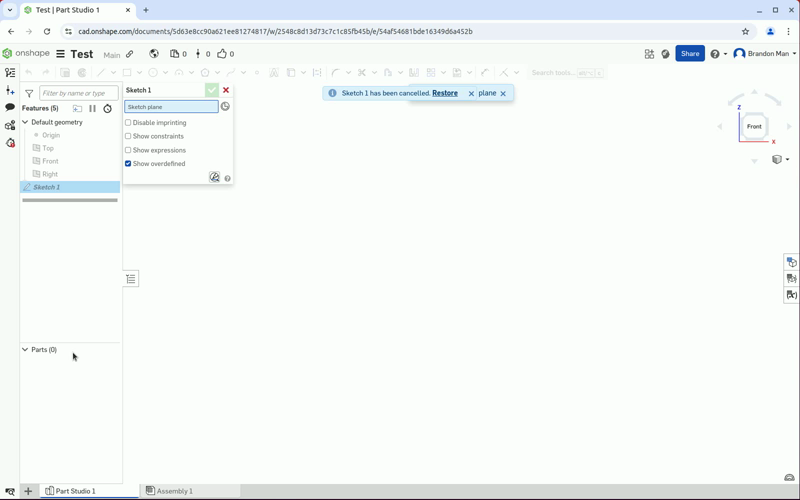
mouse_move(73, 163)
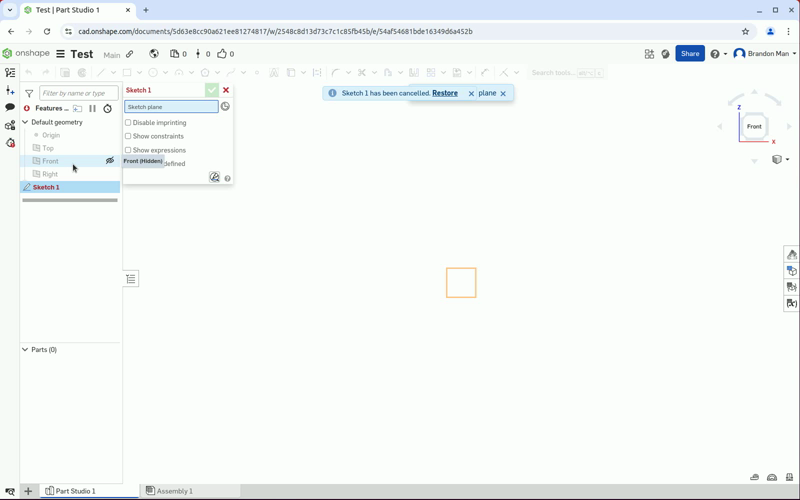
click(73, 163)
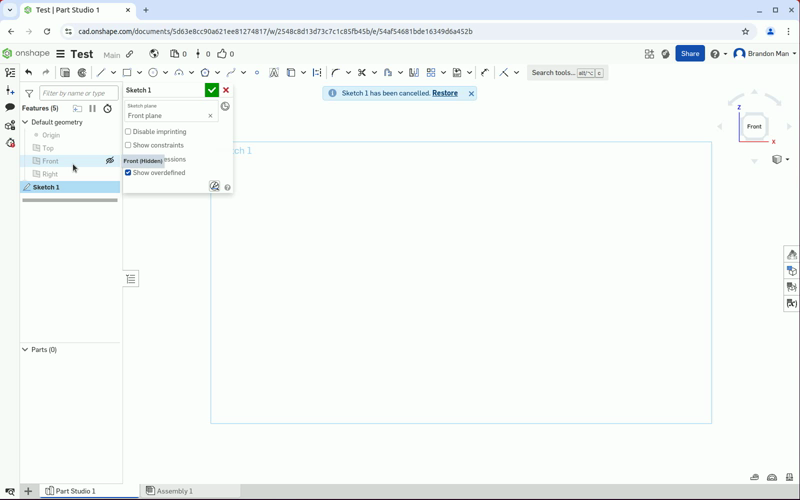
mouse_move(73, 352)
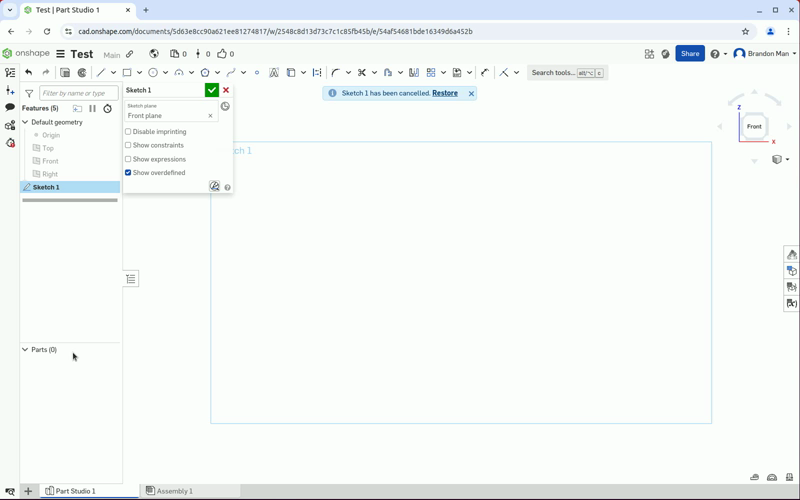
key(y)
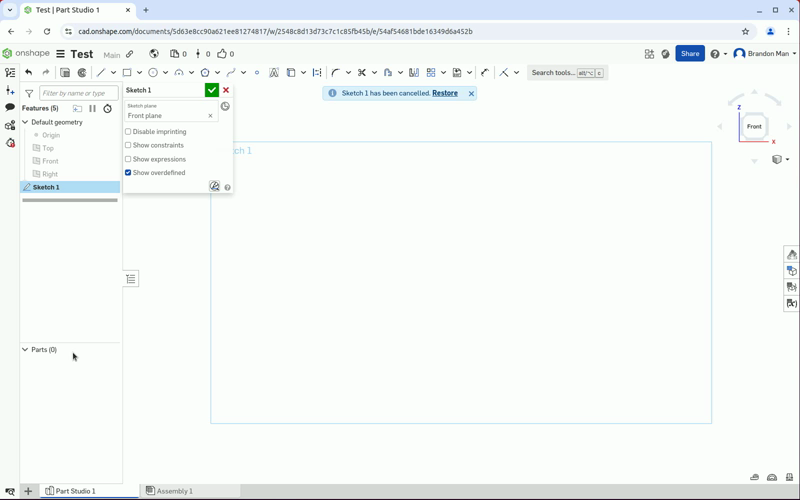
key(c)
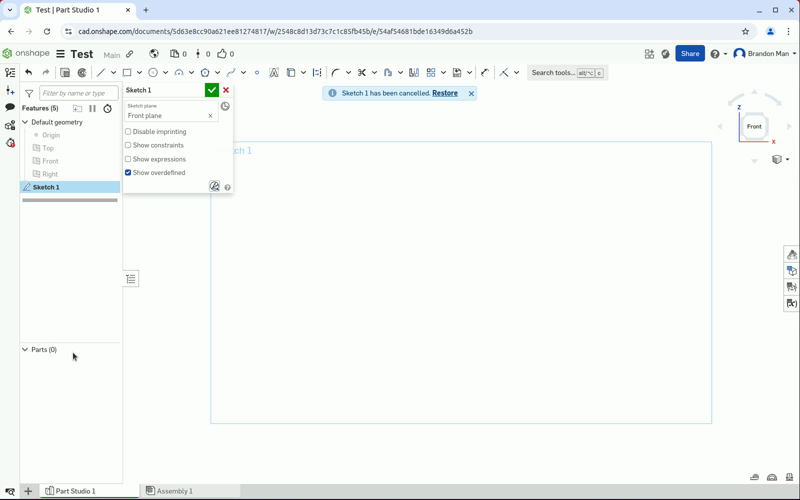
key_down(shift)
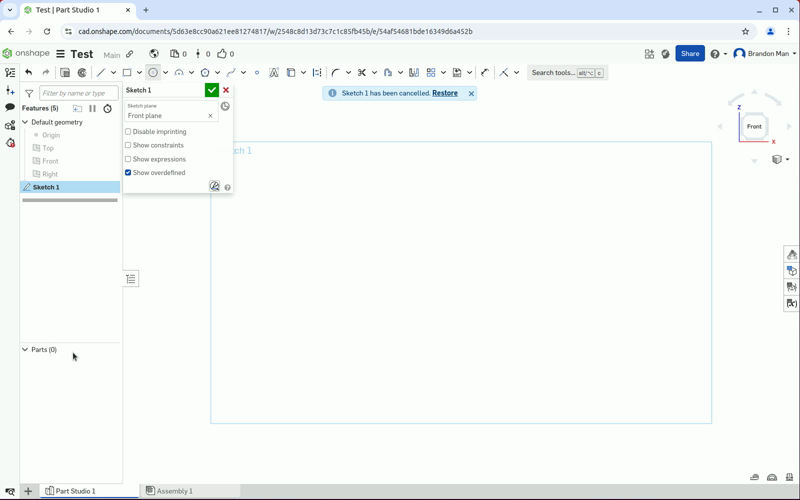
mouse_move(461, 282)
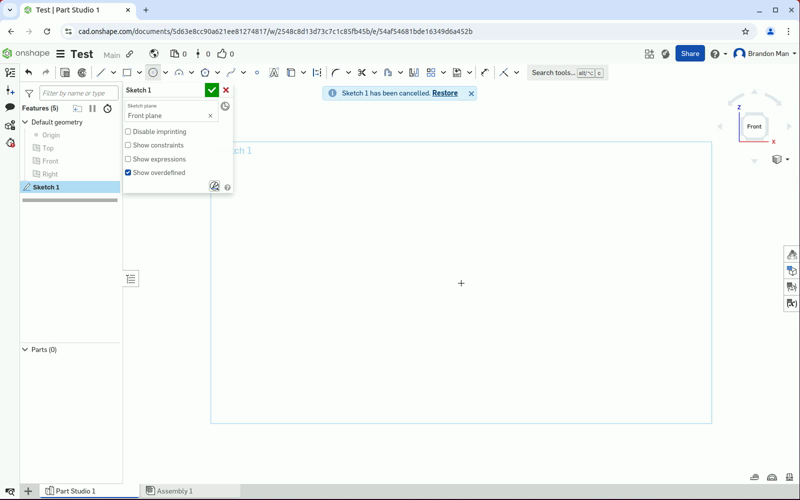
click(461, 282)
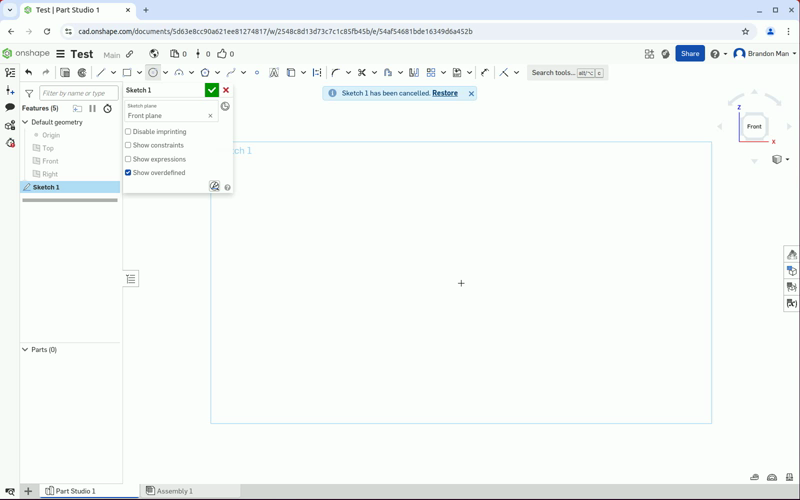
key_up(shift)
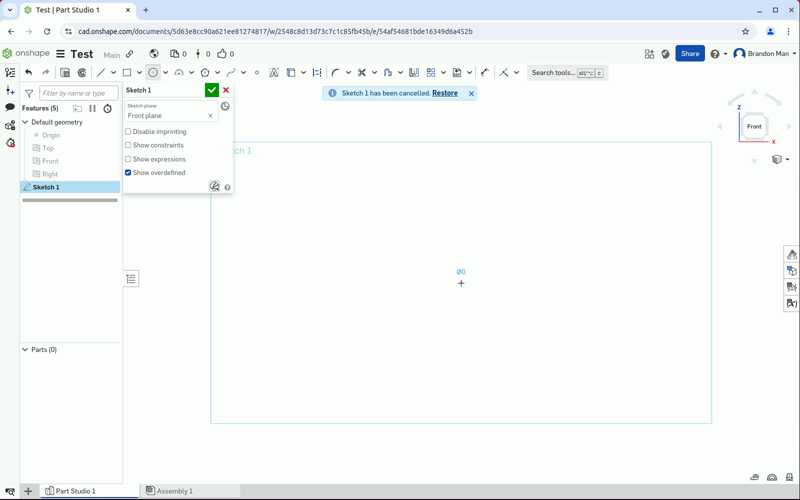
mouse_move(530, 282)
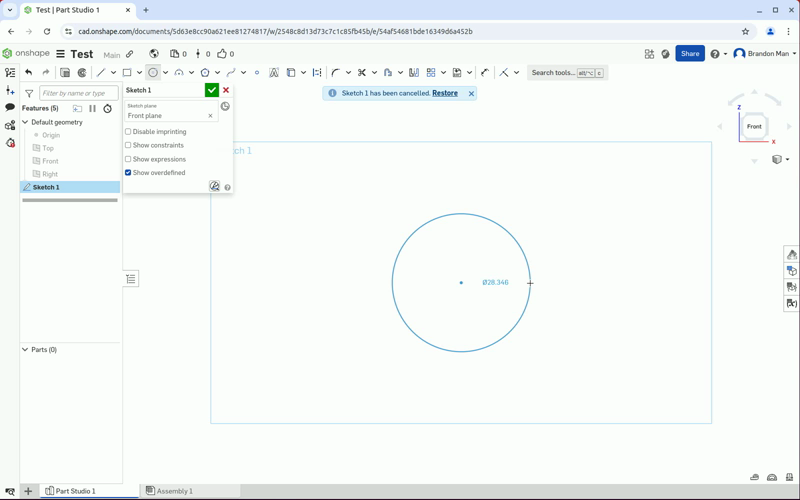
click(530, 282)
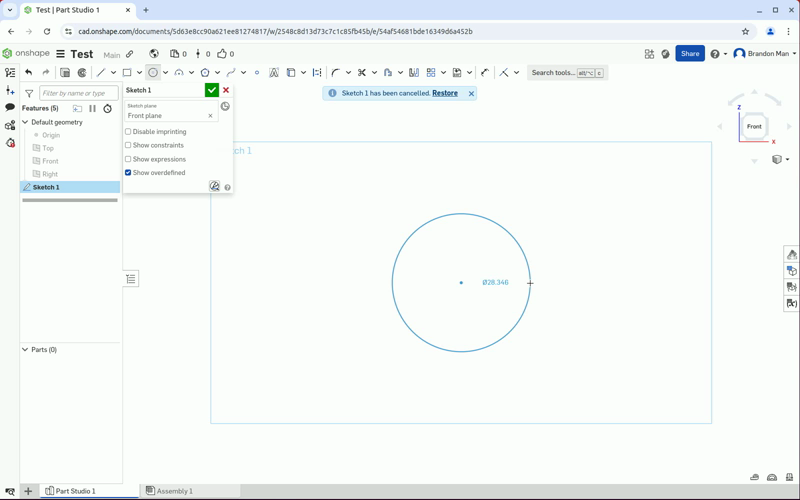
key(esc)
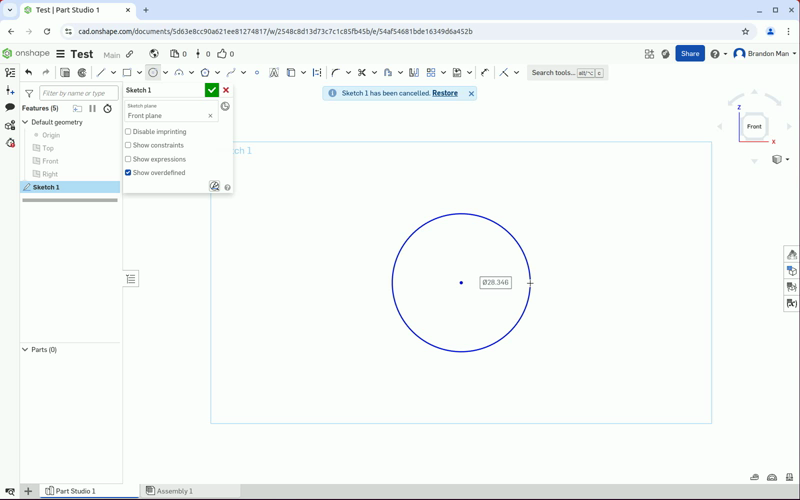
key(c)
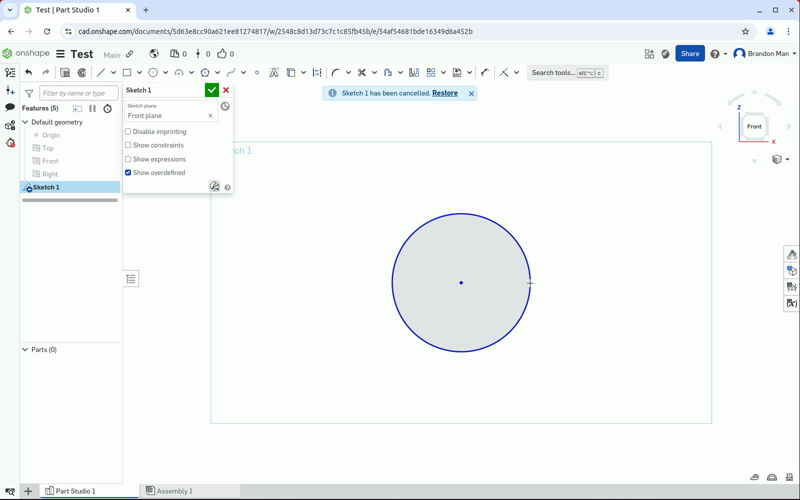
key_down(shift)
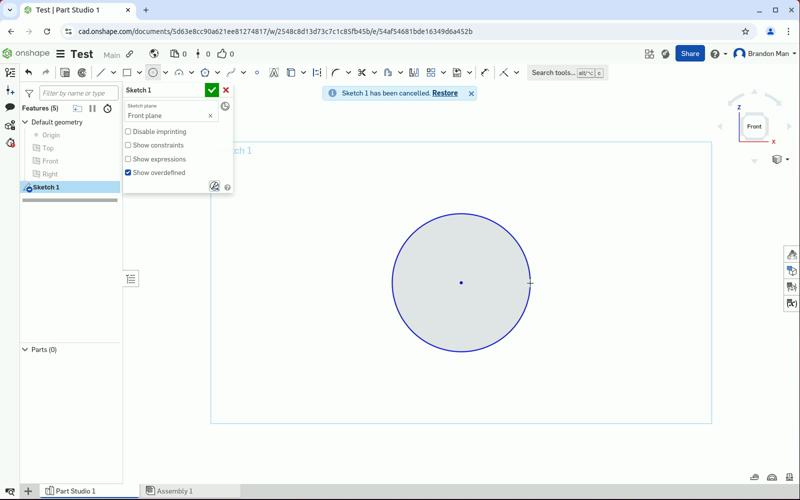
mouse_move(461, 282)
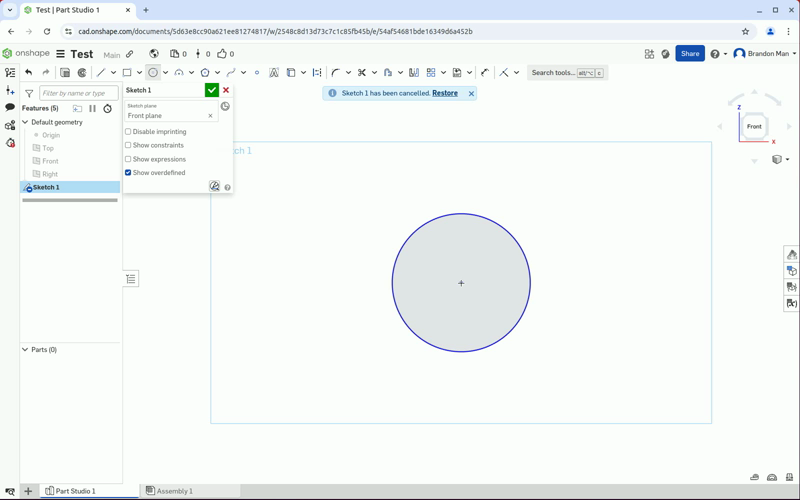
click(461, 282)
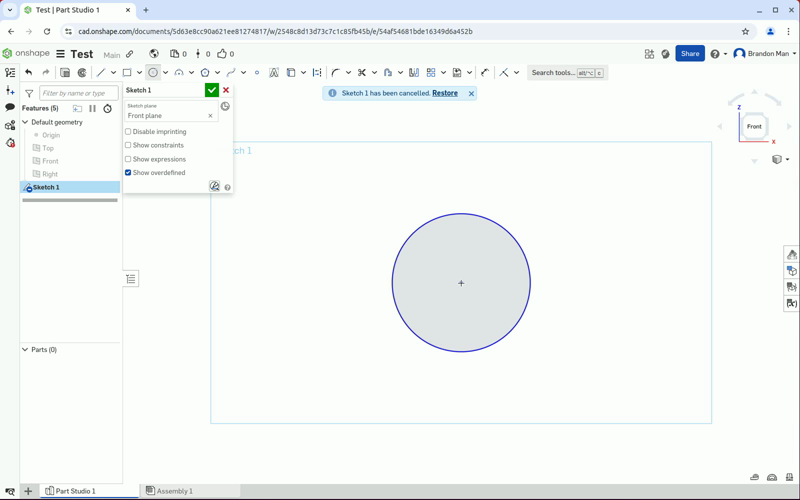
key_up(shift)
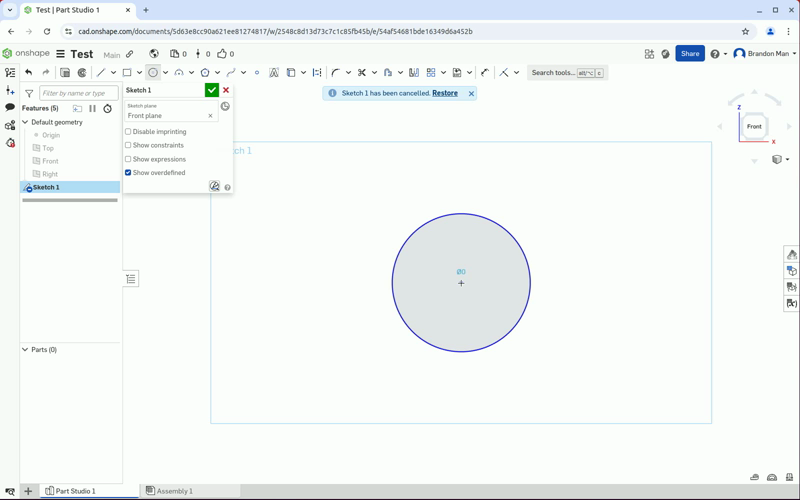
mouse_move(464, 282)
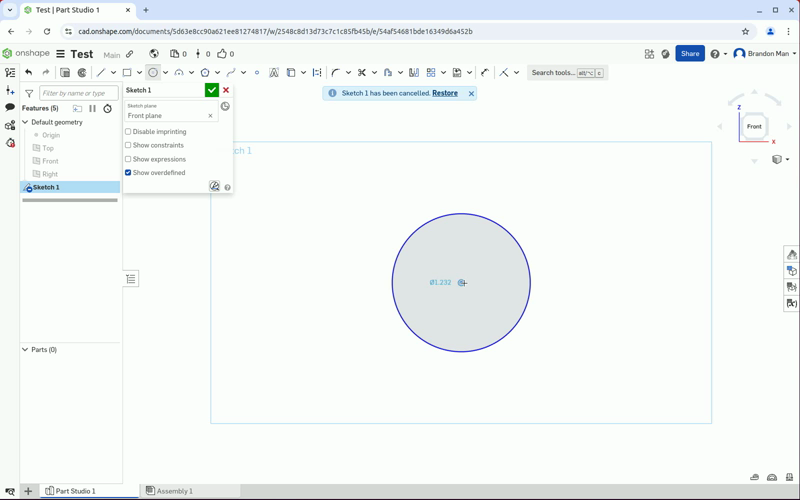
scroll(6)
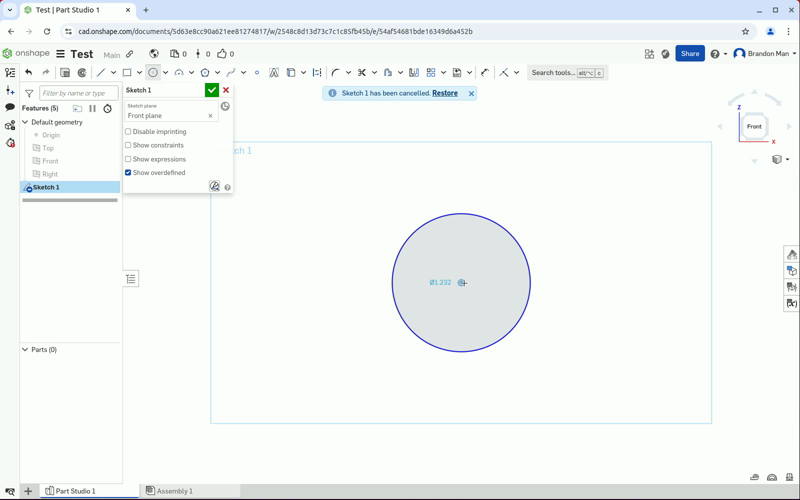
scroll(6)
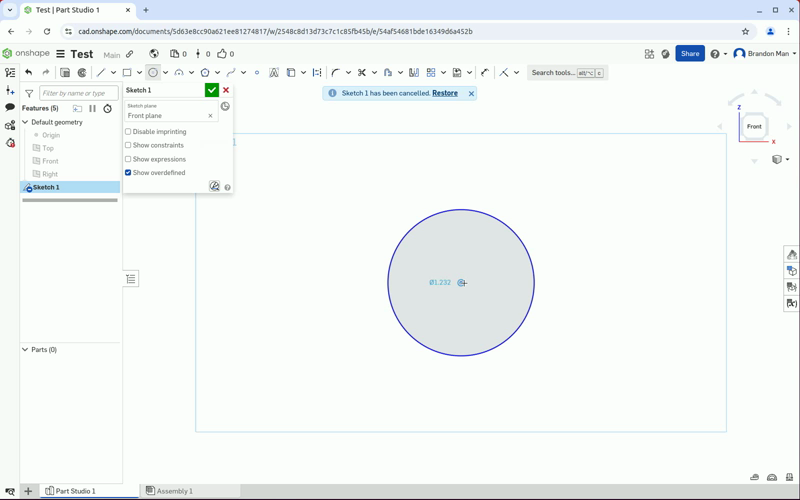
scroll(6)
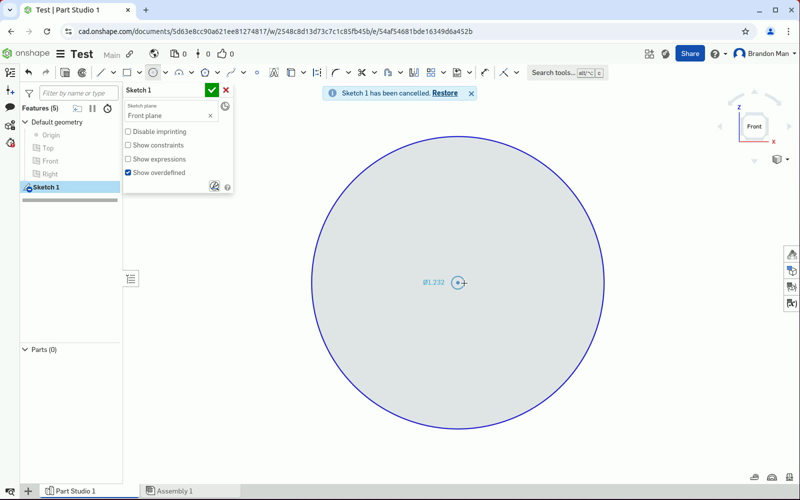
scroll(6)
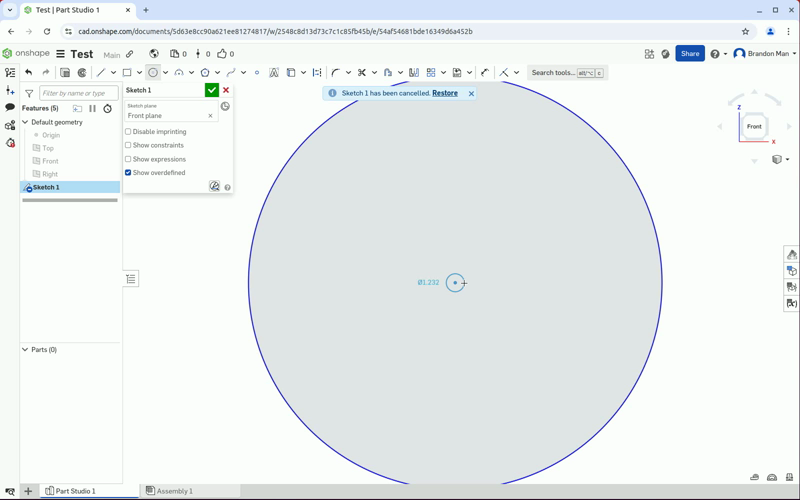
scroll(6)
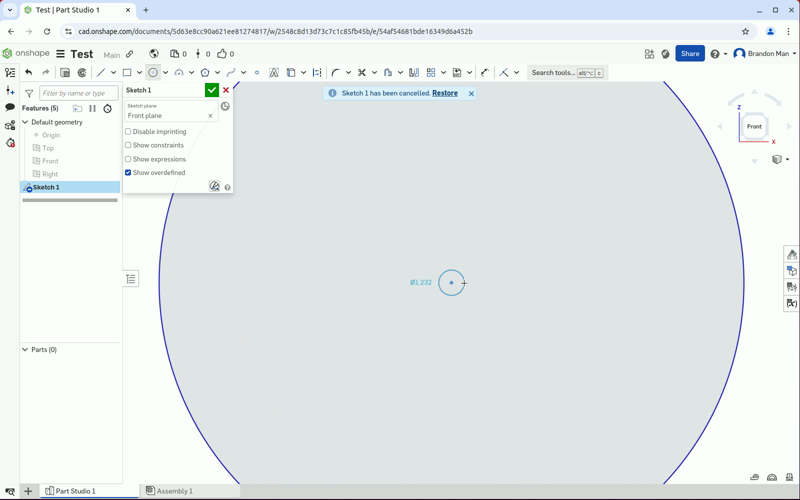
scroll(6)
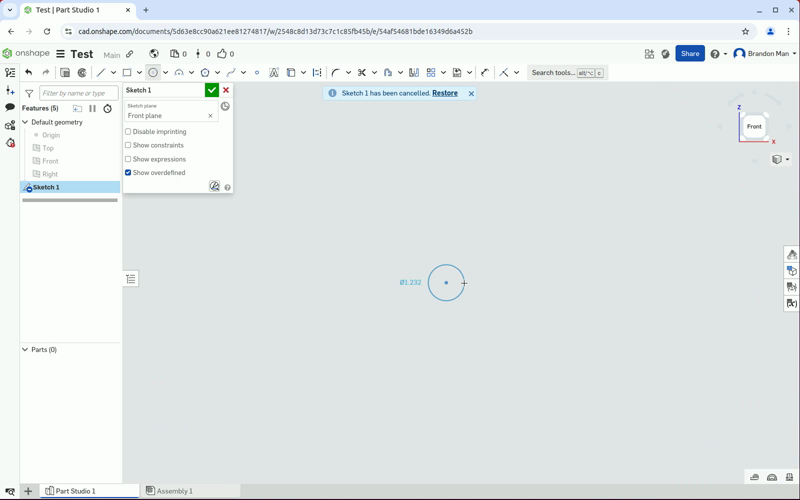
scroll(6)
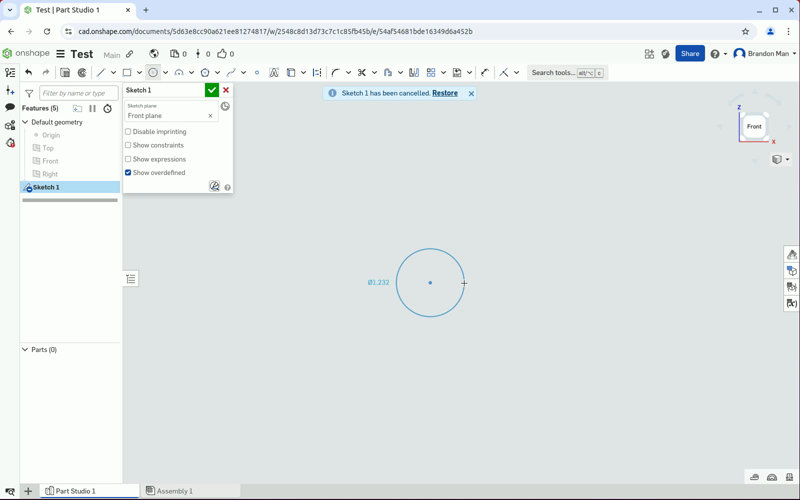
click(464, 282)
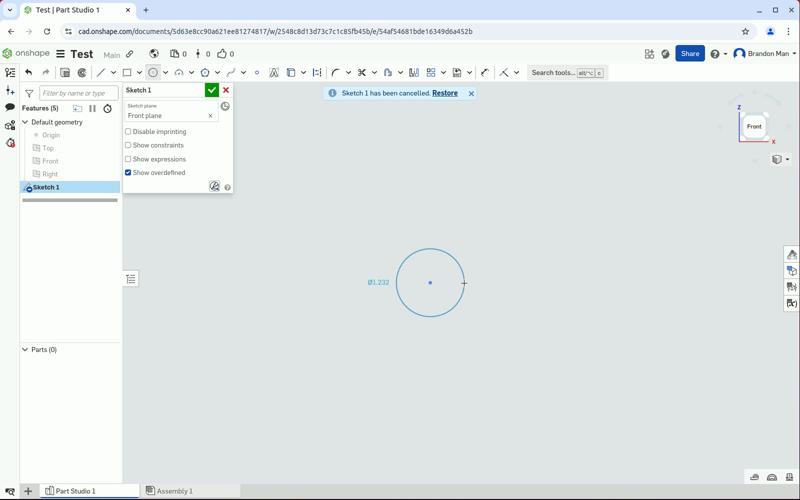
scroll(-6)
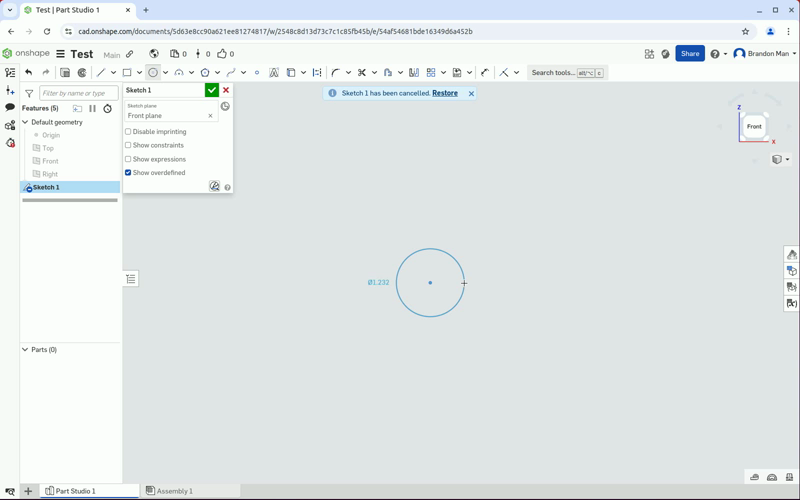
scroll(-6)
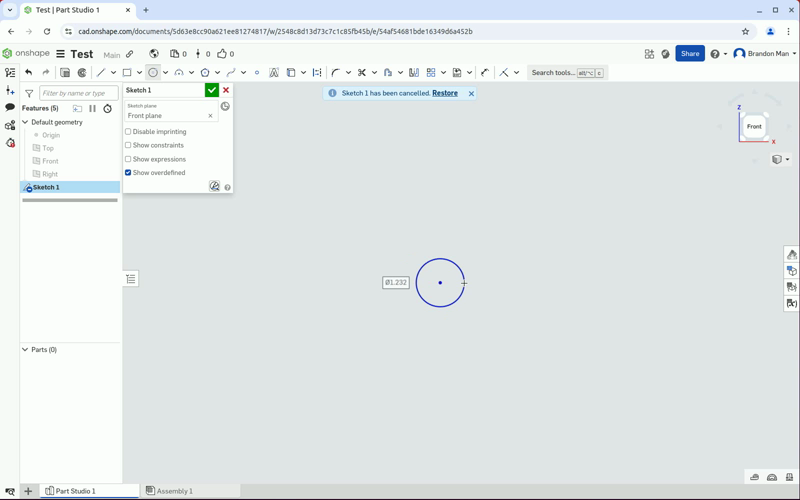
scroll(-6)
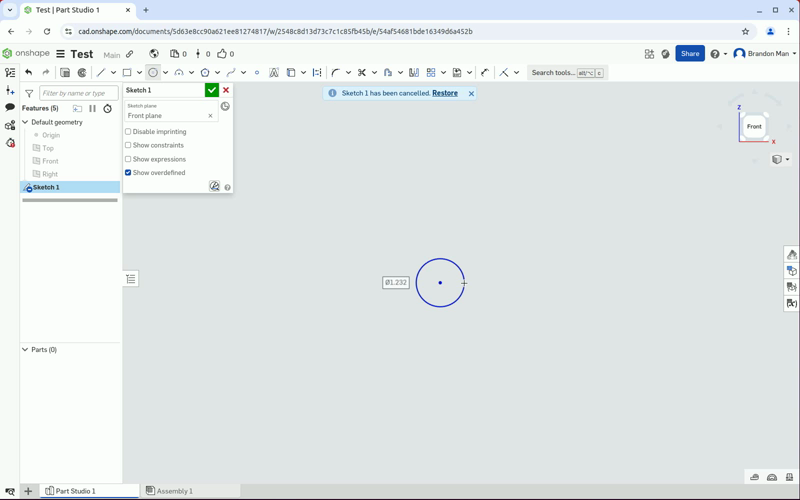
scroll(-6)
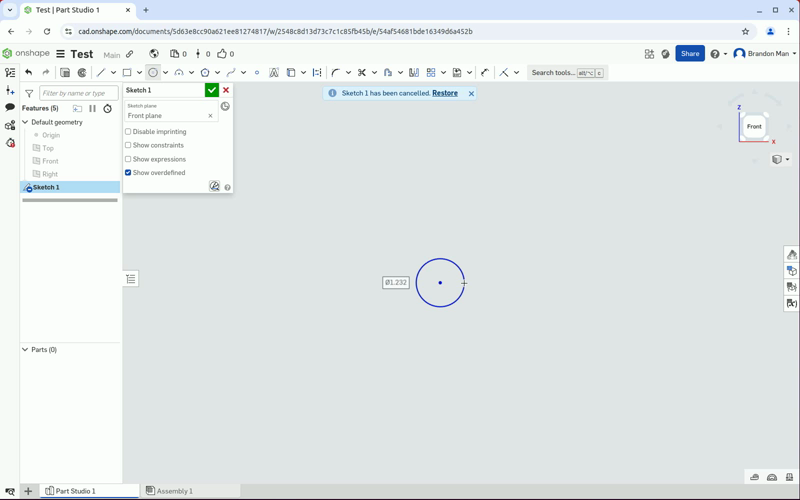
scroll(-6)
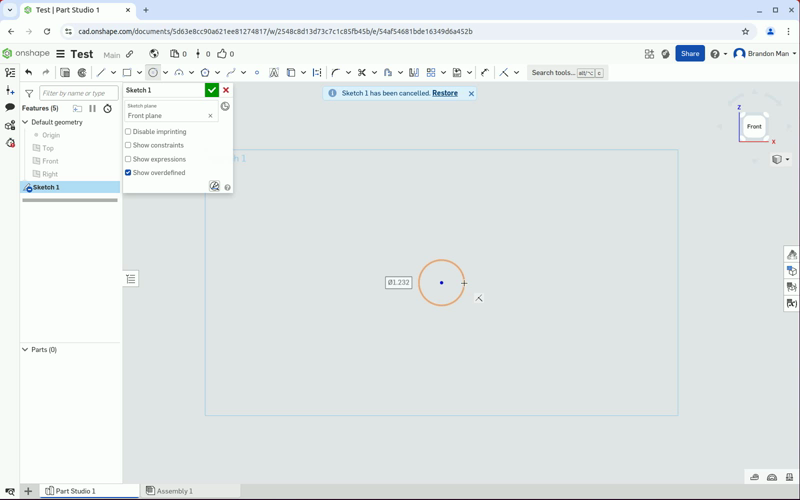
scroll(-6)
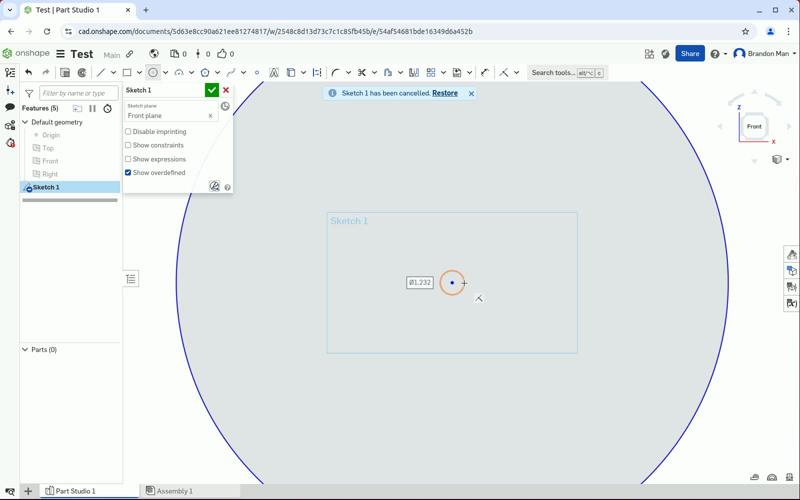
scroll(-6)
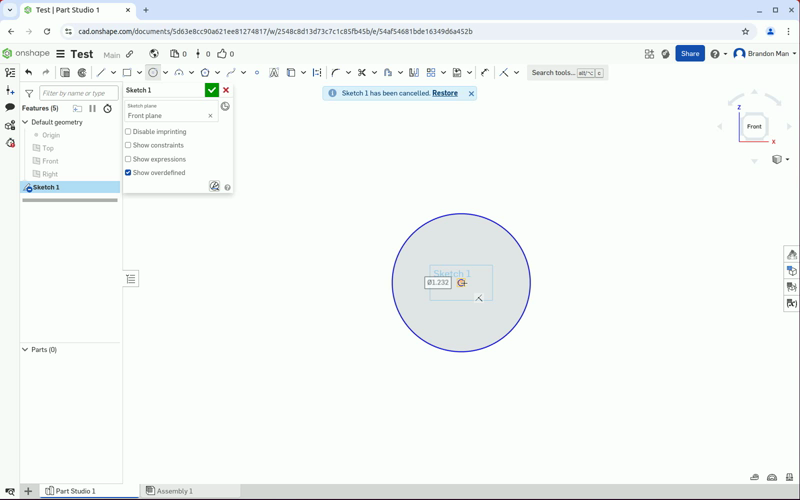
key(esc)
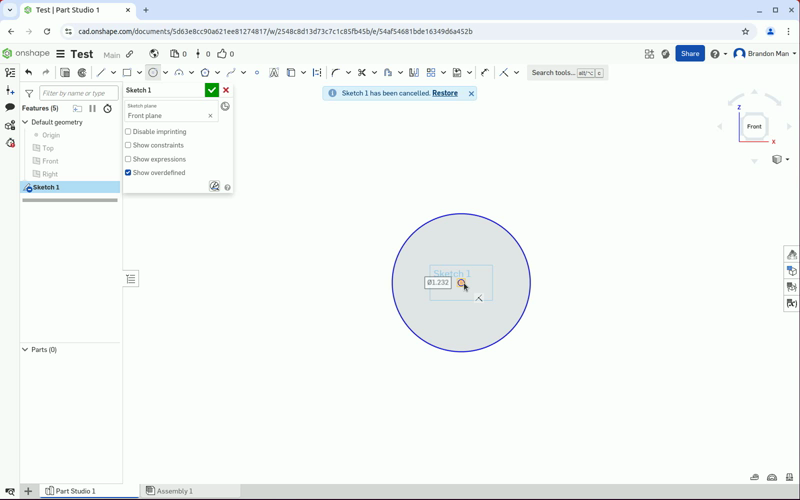
mouse_move(469, 320)
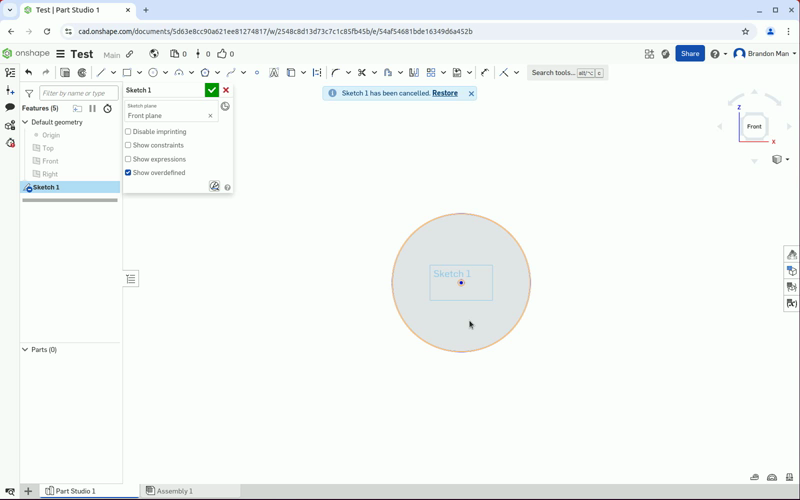
click(469, 320)
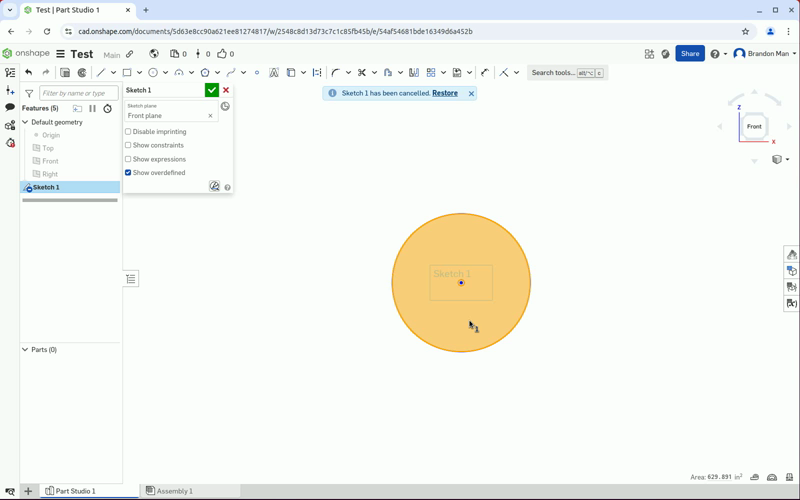
mouse_move(73, 352)
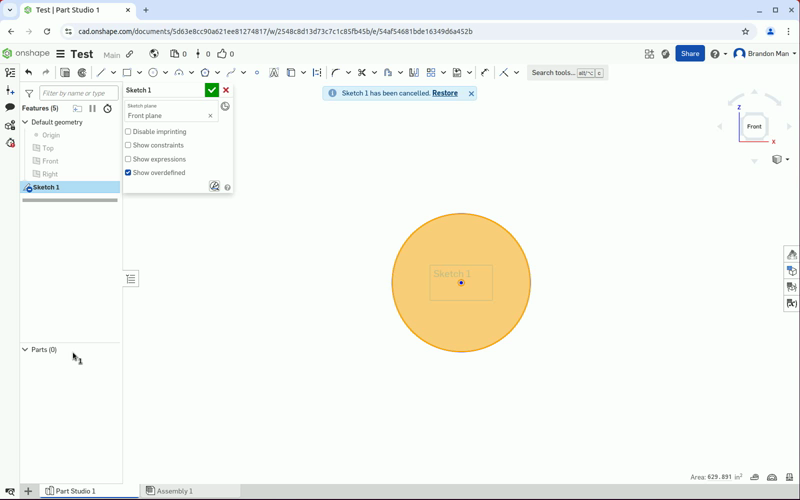
key(shift+y)
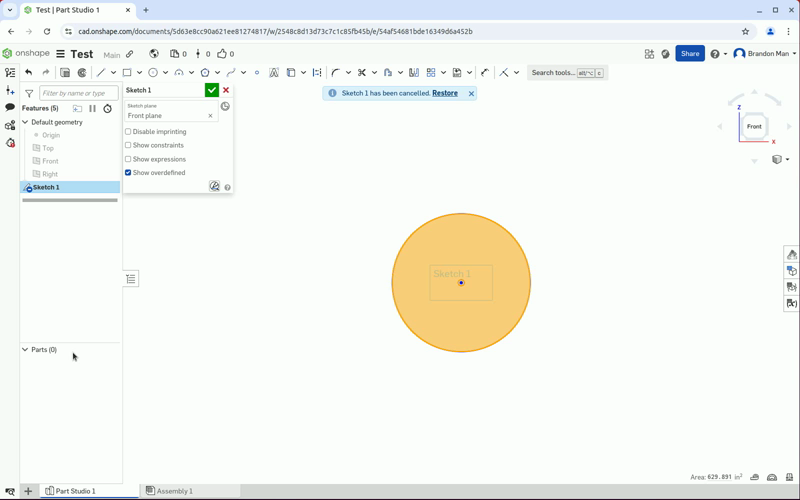
key(shift+e)
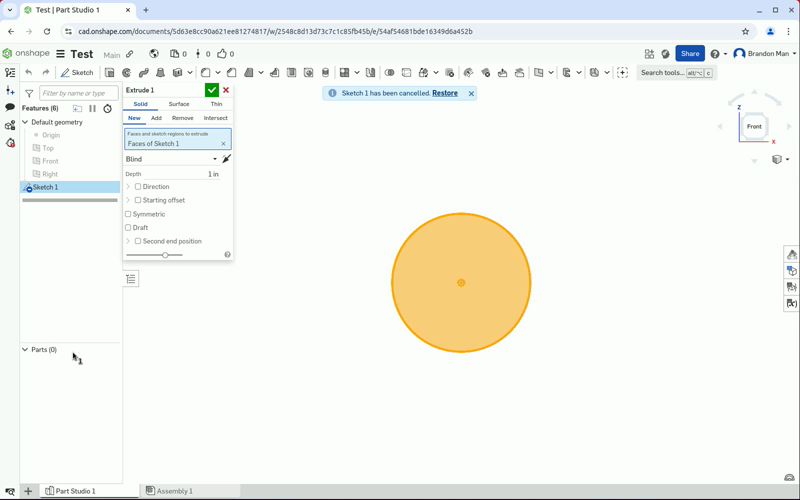
mouse_move(143, 106)
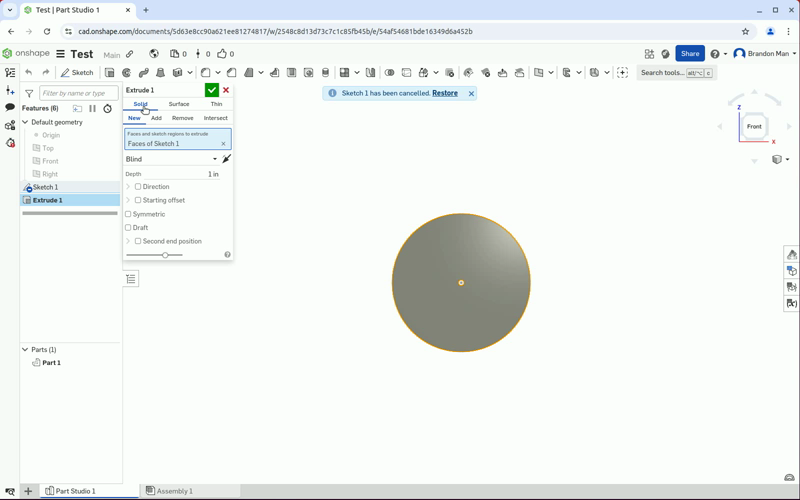
click(143, 106)
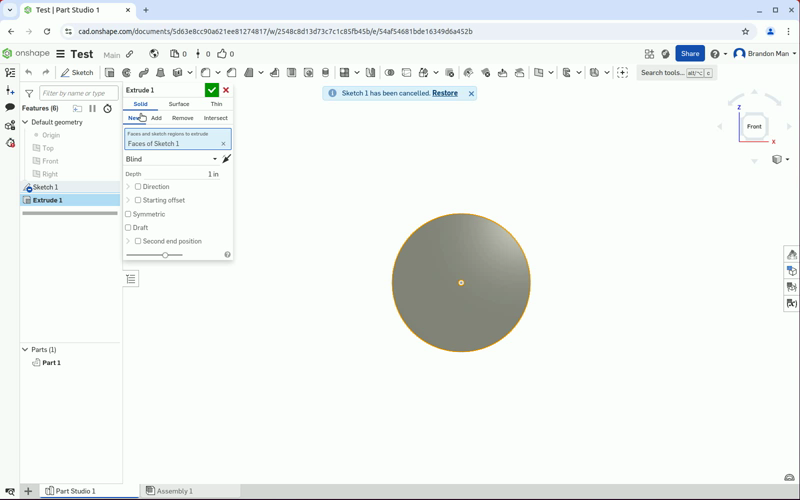
mouse_move(137, 120)
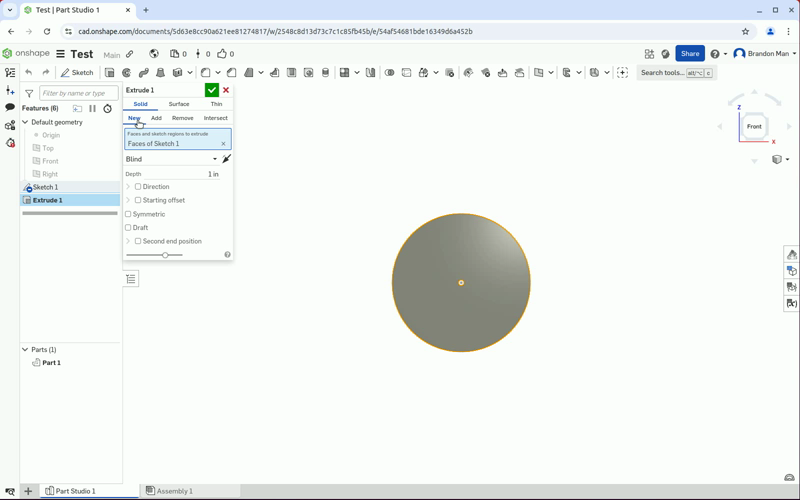
click(137, 120)
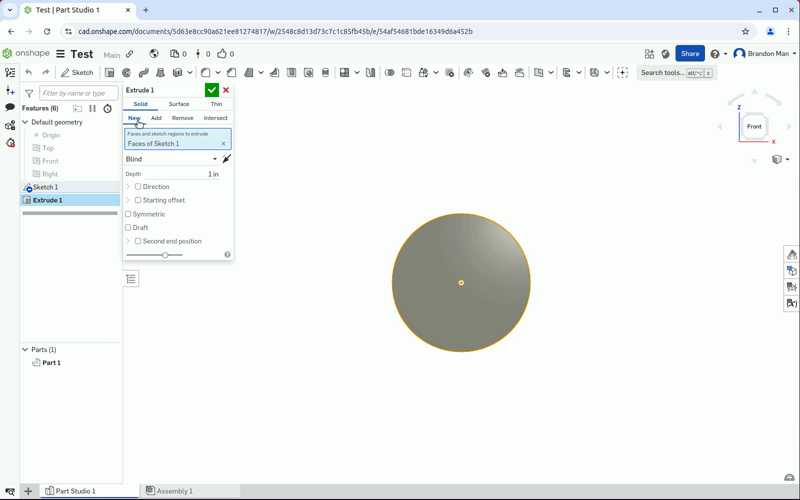
key(tab, 4)
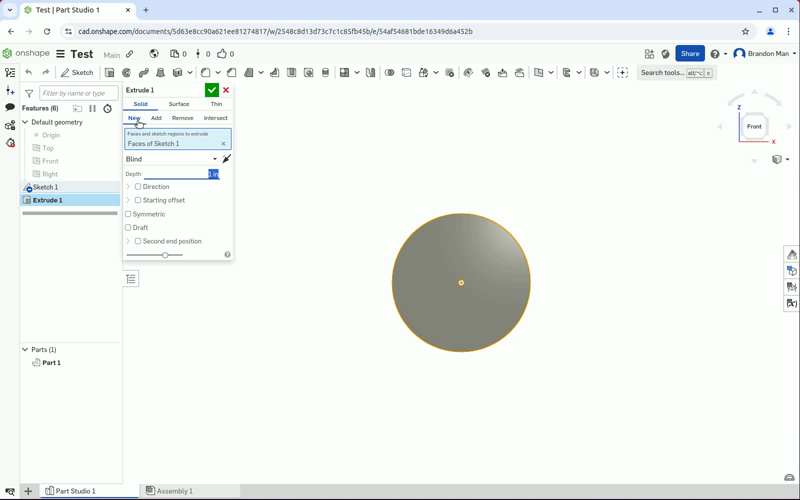
text(0.722)
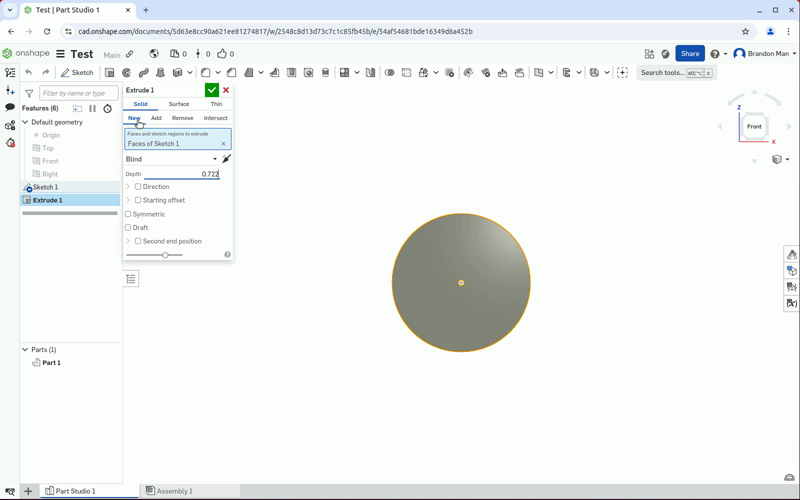
key(enter)
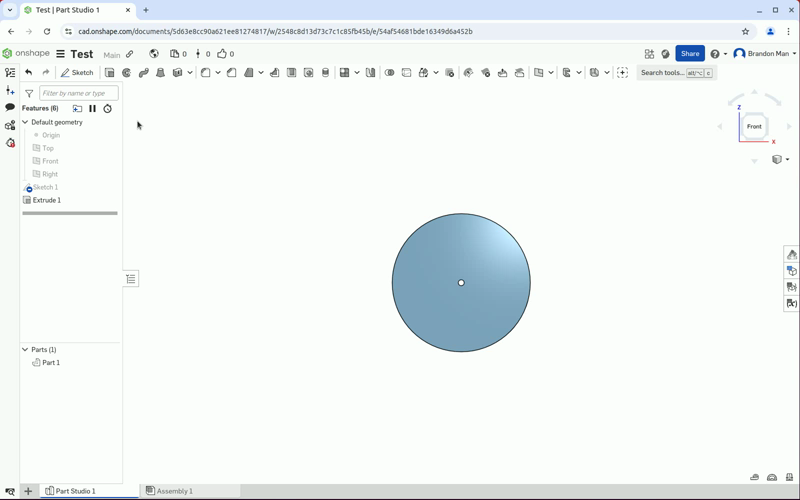
key(shift+h)
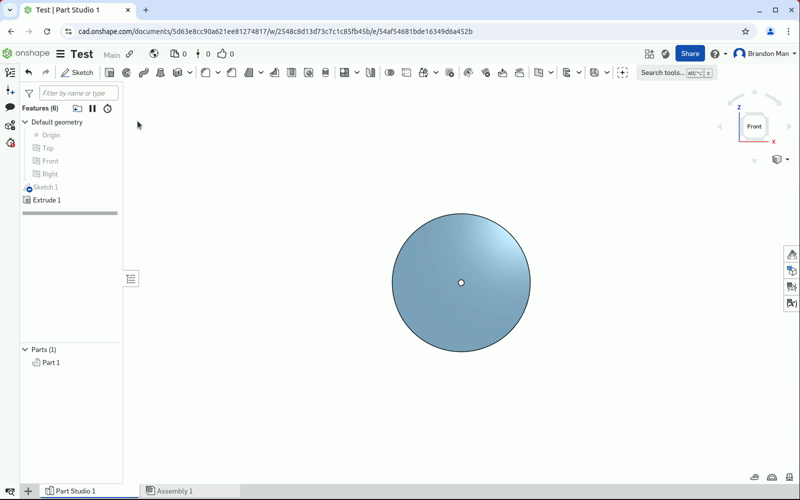
key(shift+h)
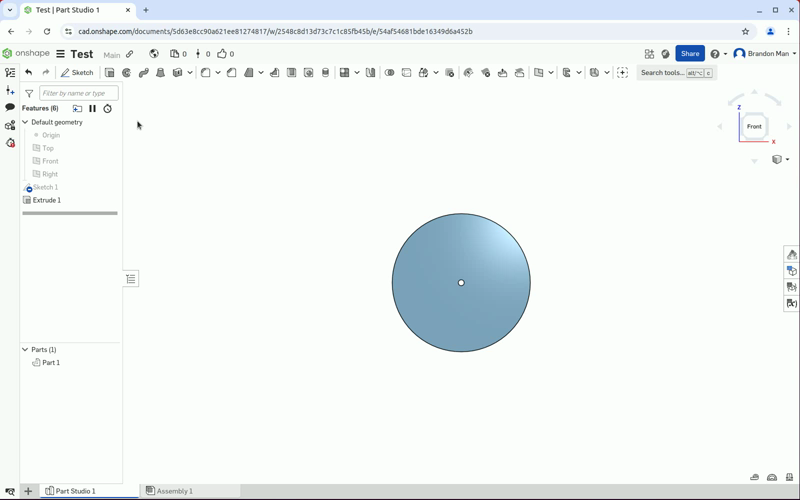
mouse_move(73, 189)
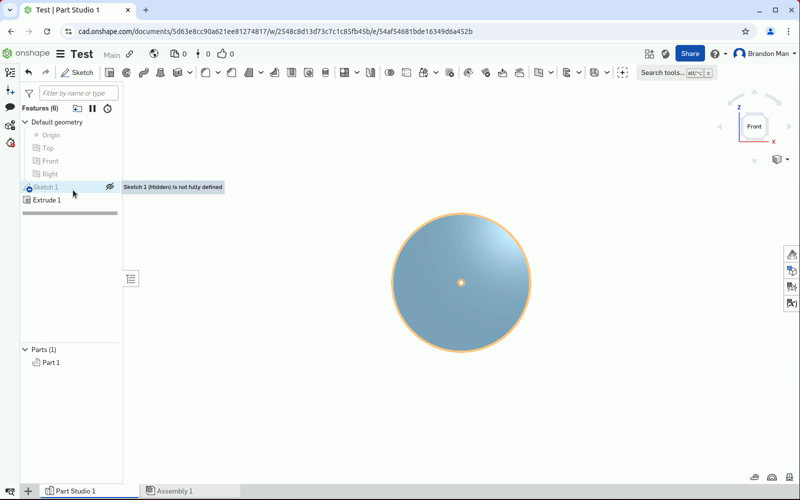
click(73, 189)
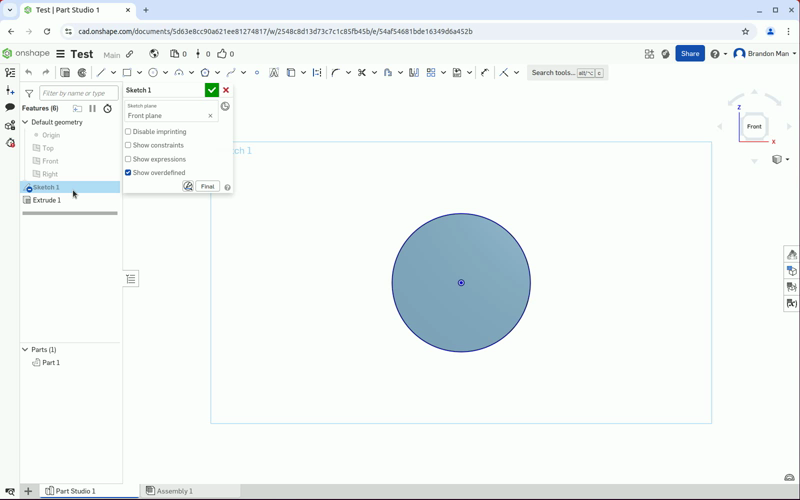
mouse_move(229, 92)
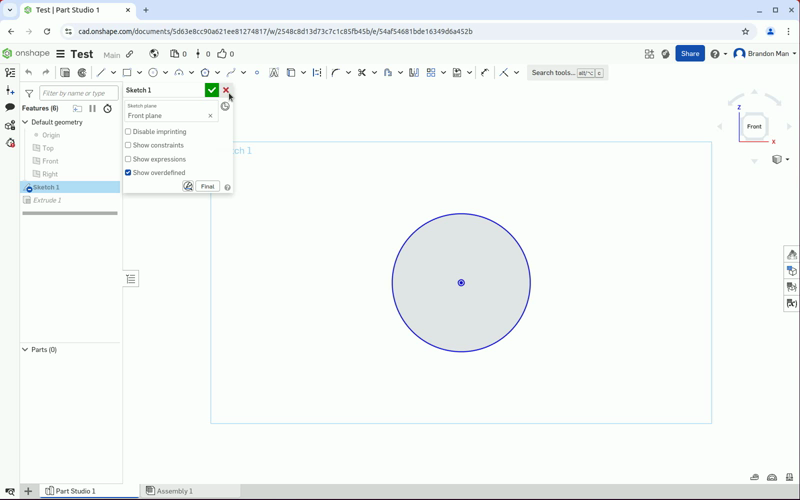
click(229, 92)
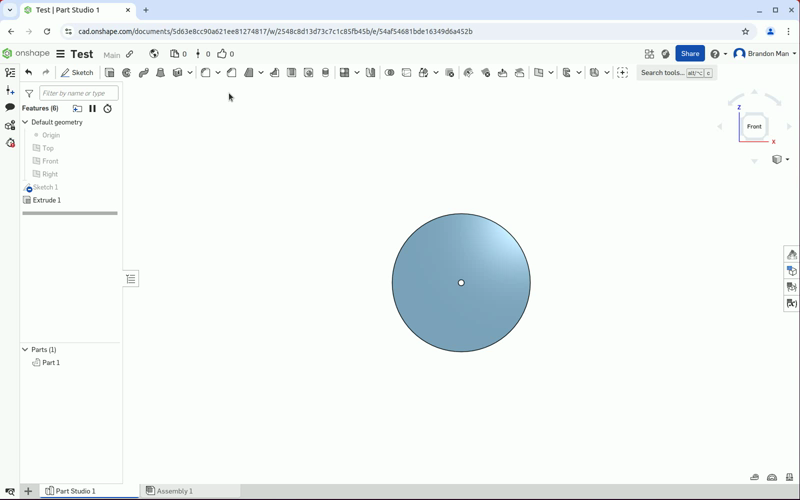
mouse_move(541, 75)
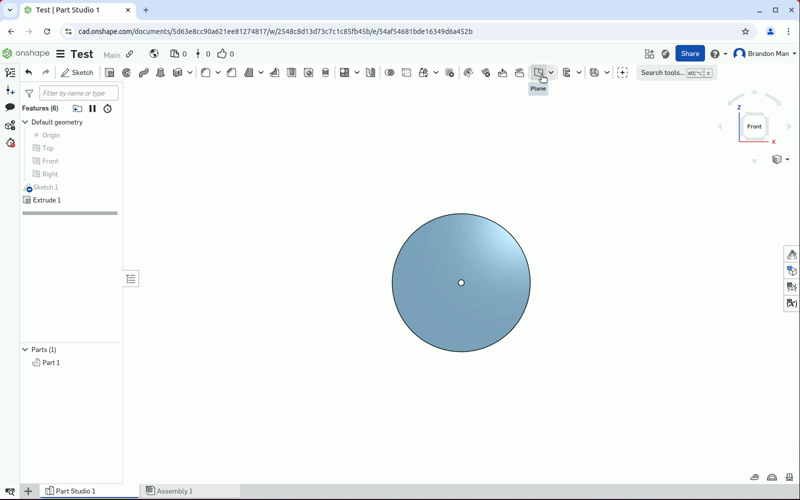
click(541, 75)
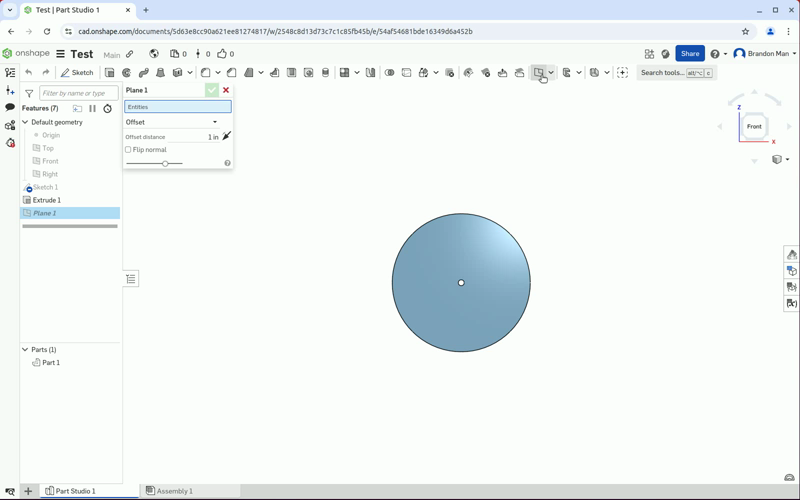
mouse_move(73, 163)
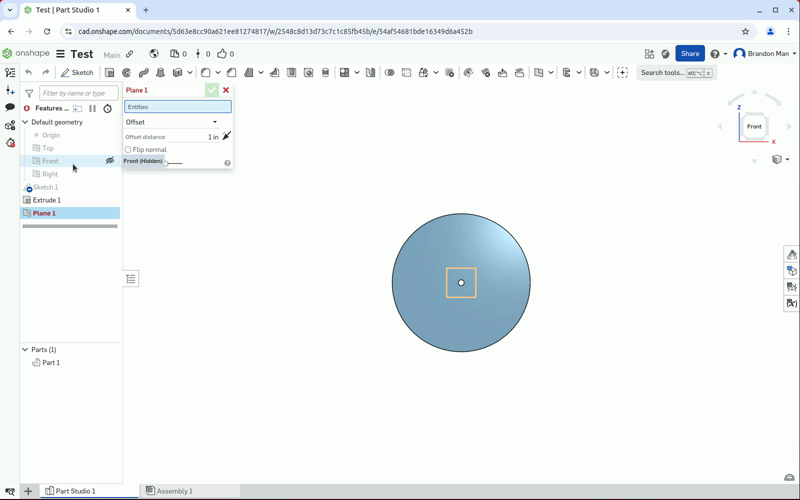
click(73, 163)
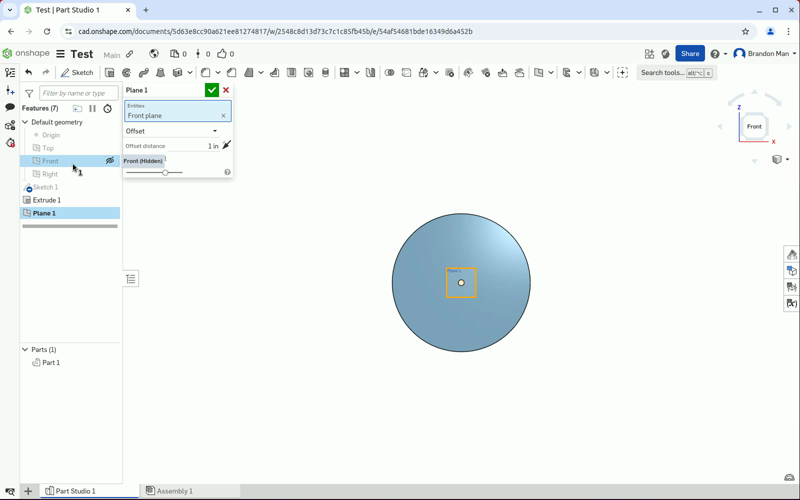
key(tab, 2)
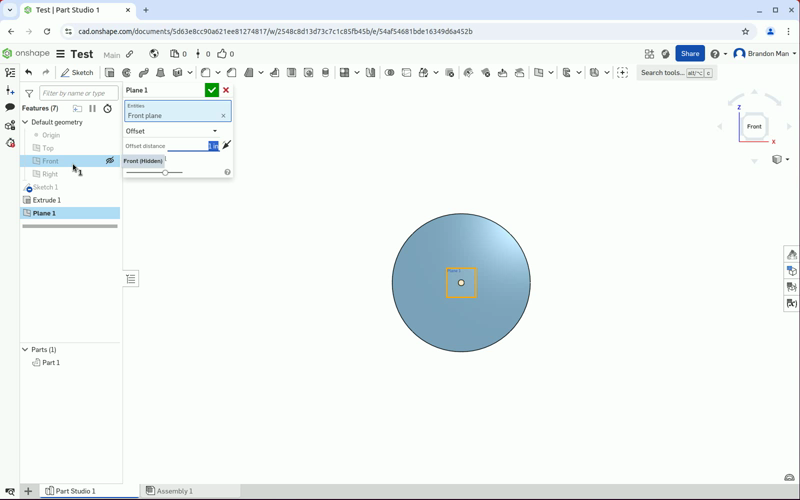
text(0.709)
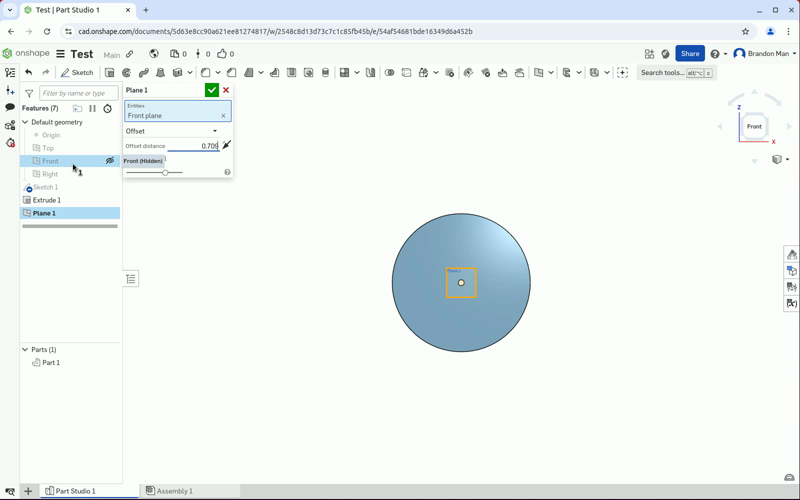
key(enter, 2)
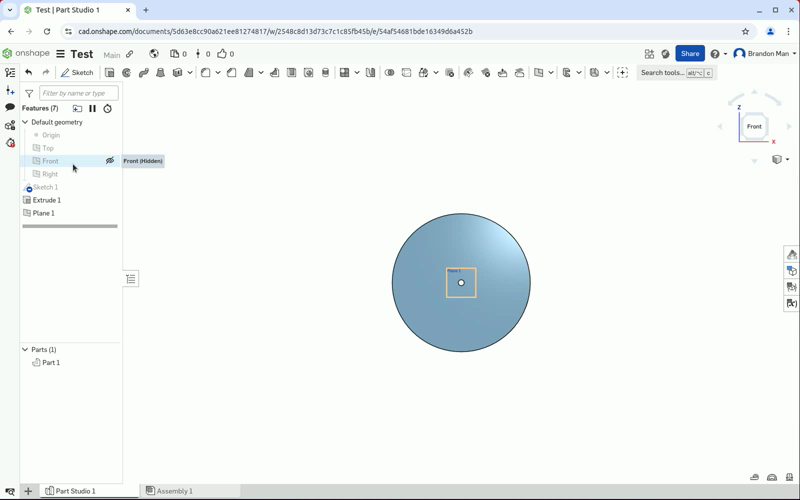
key(shift+s)
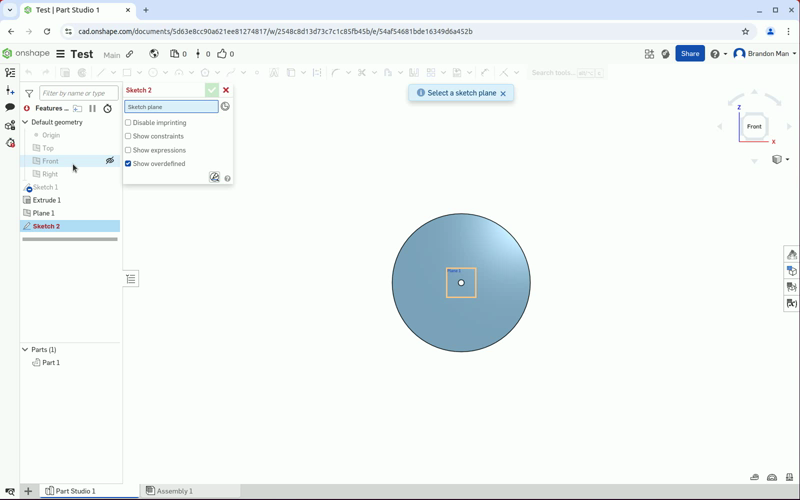
mouse_move(73, 215)
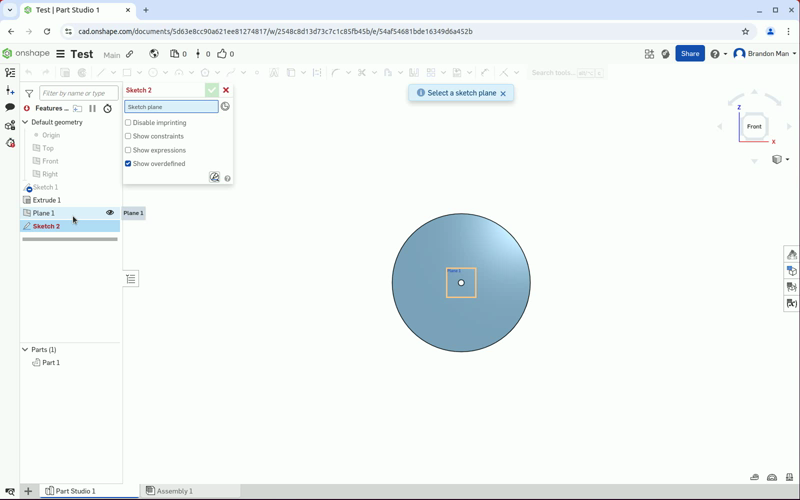
click(73, 215)
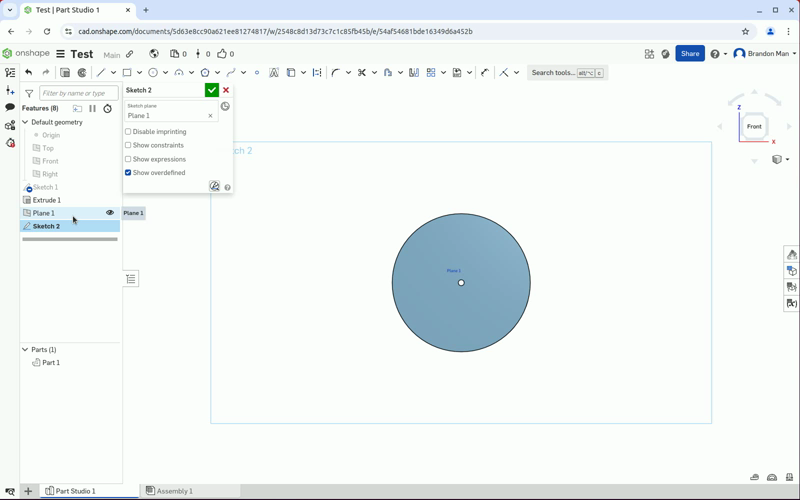
mouse_move(73, 352)
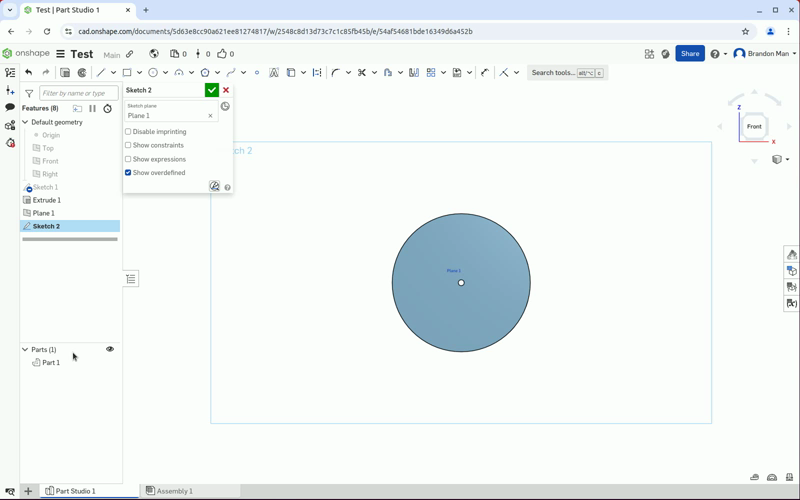
key(y)
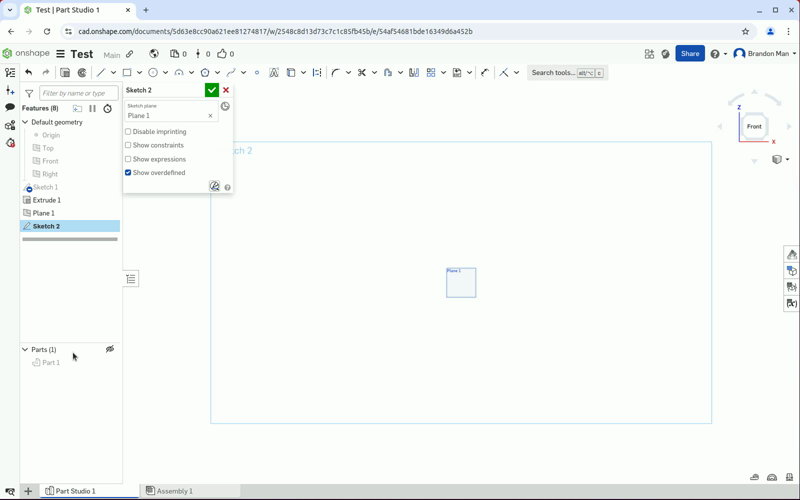
key(c)
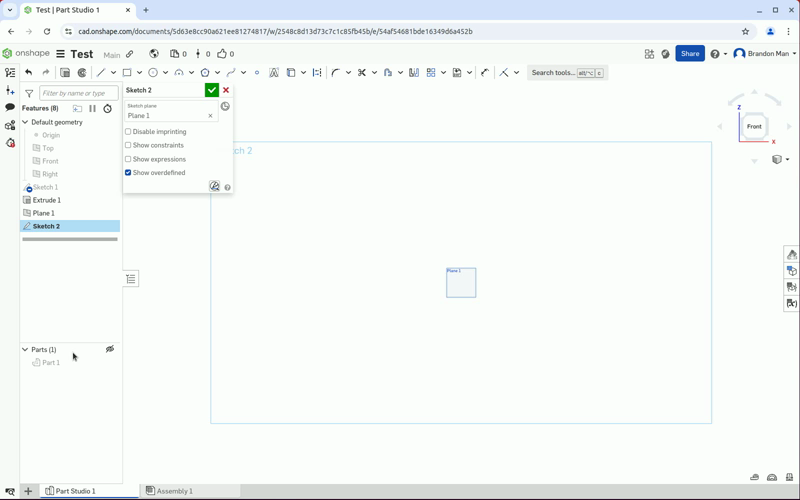
key_down(shift)
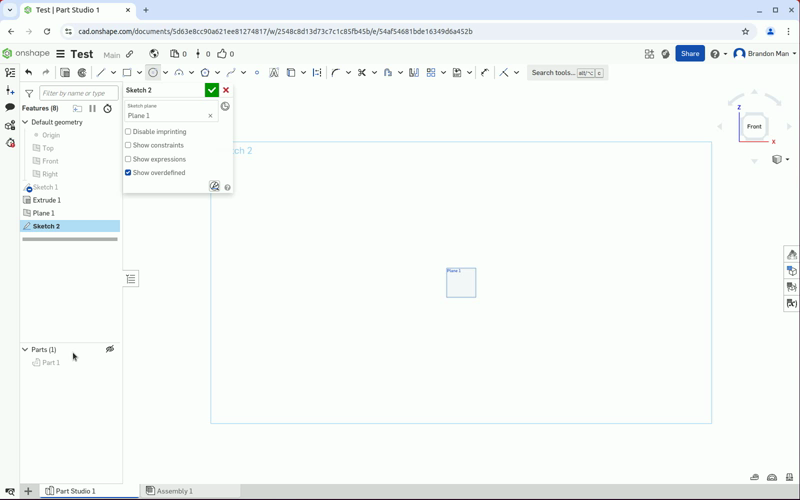
mouse_move(522, 282)
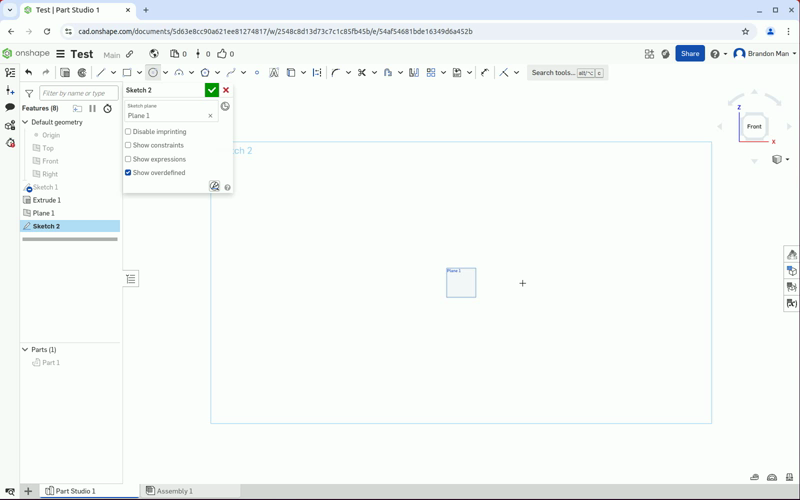
click(522, 282)
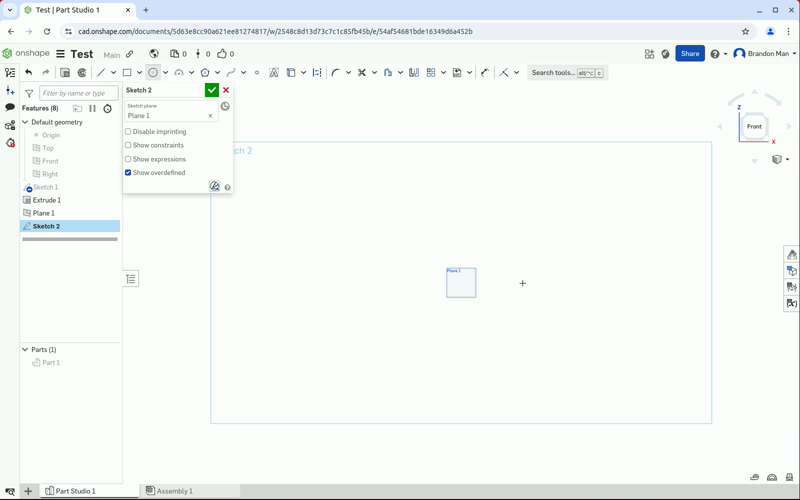
key_up(shift)
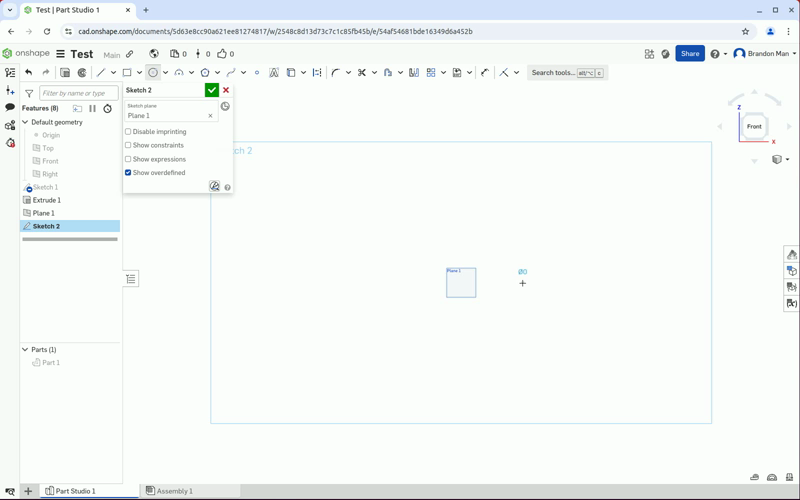
mouse_move(525, 282)
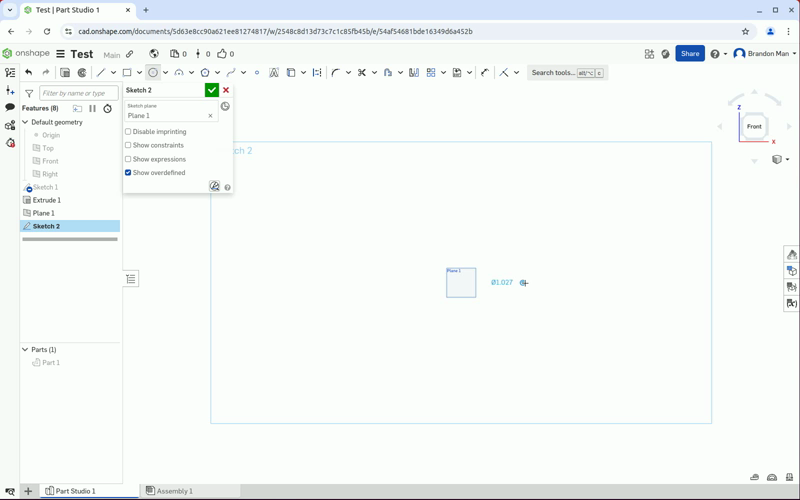
scroll(6)
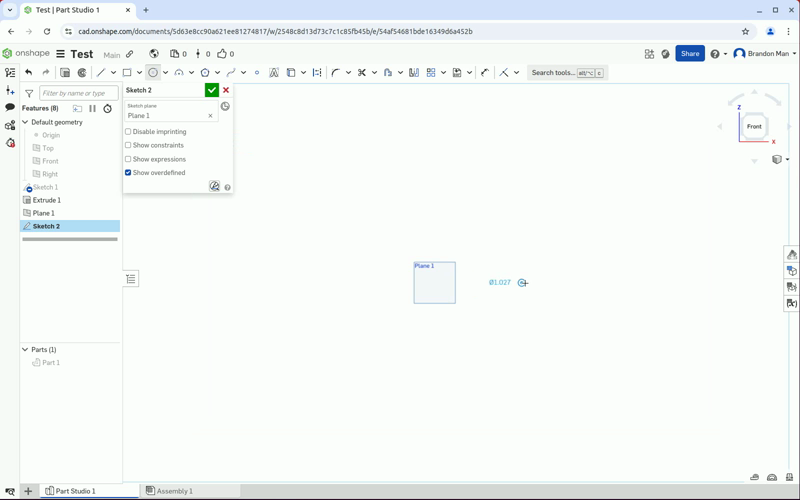
scroll(6)
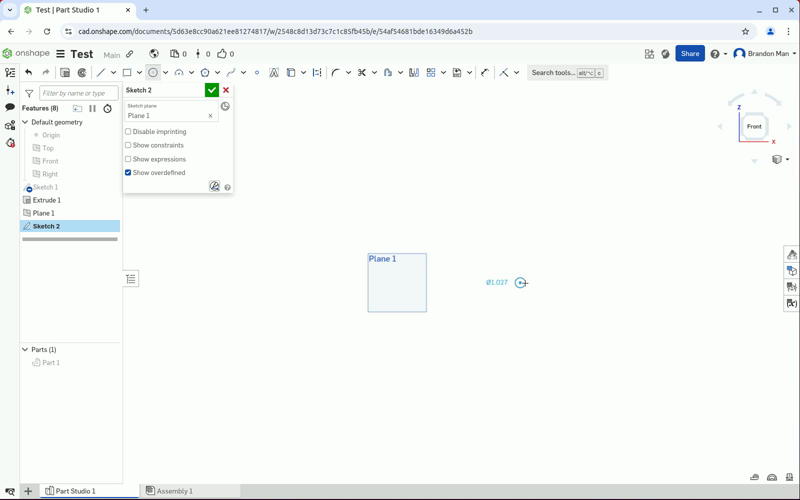
scroll(6)
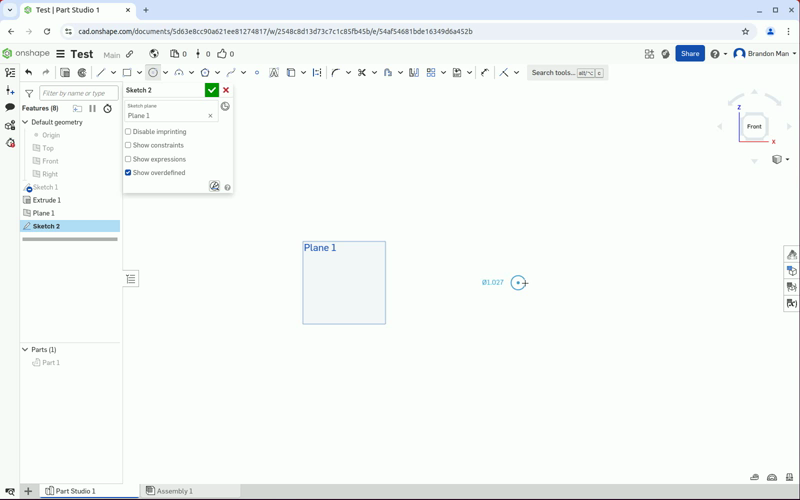
scroll(6)
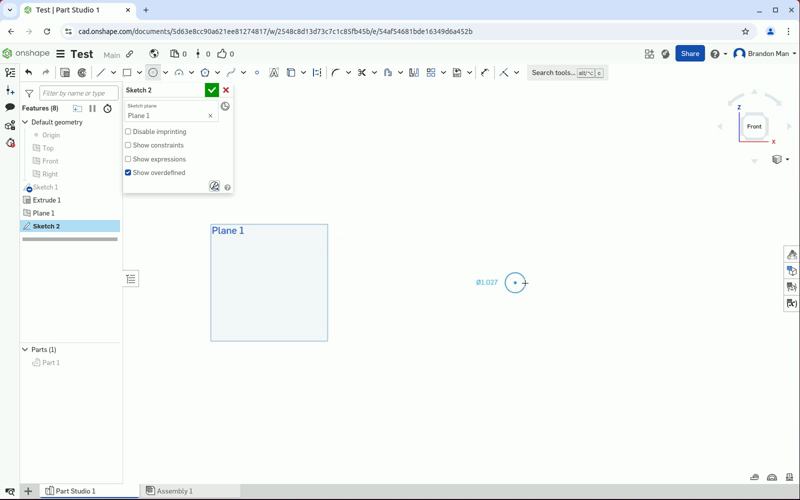
scroll(6)
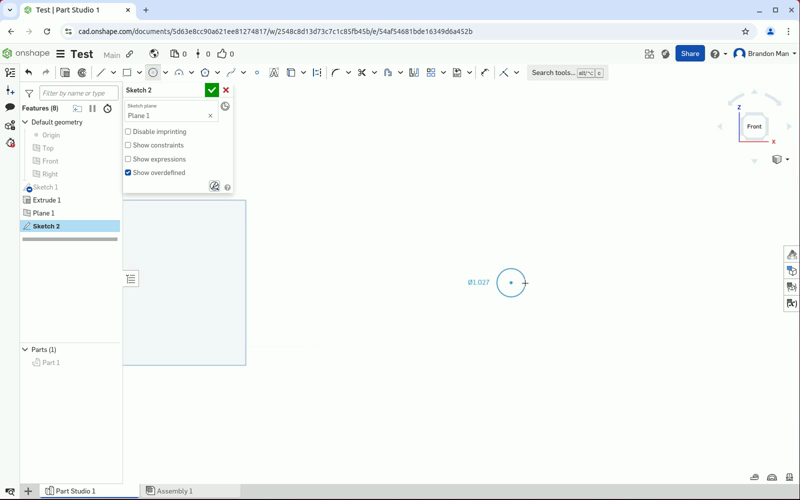
scroll(6)
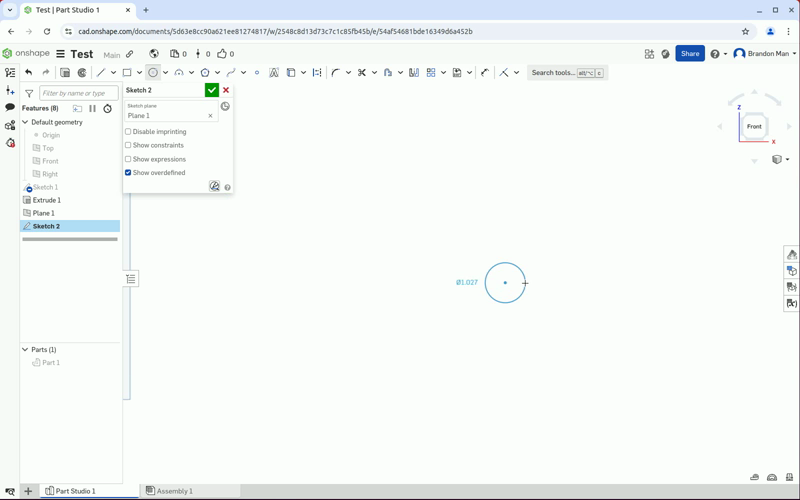
scroll(6)
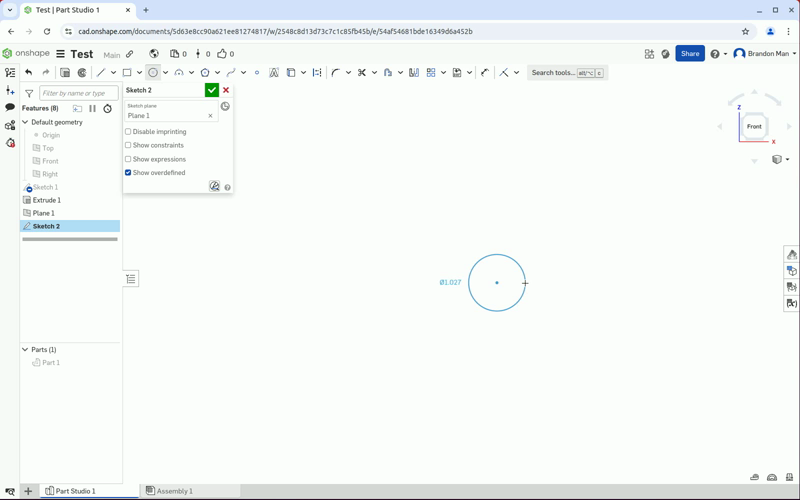
click(525, 282)
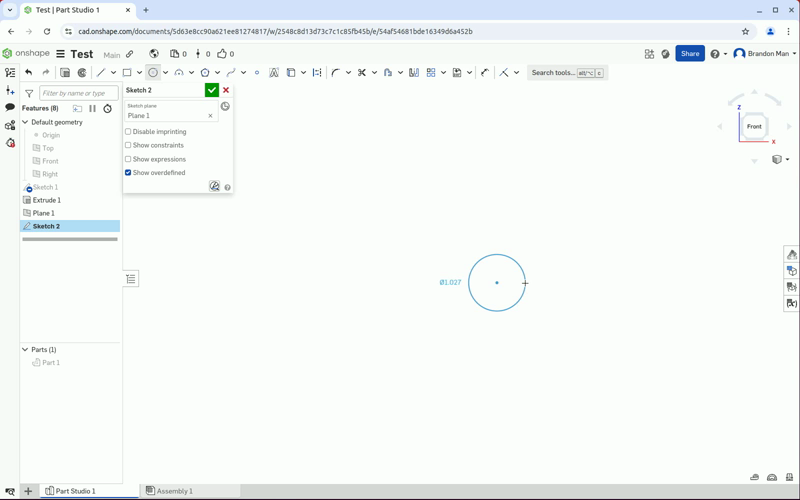
scroll(-6)
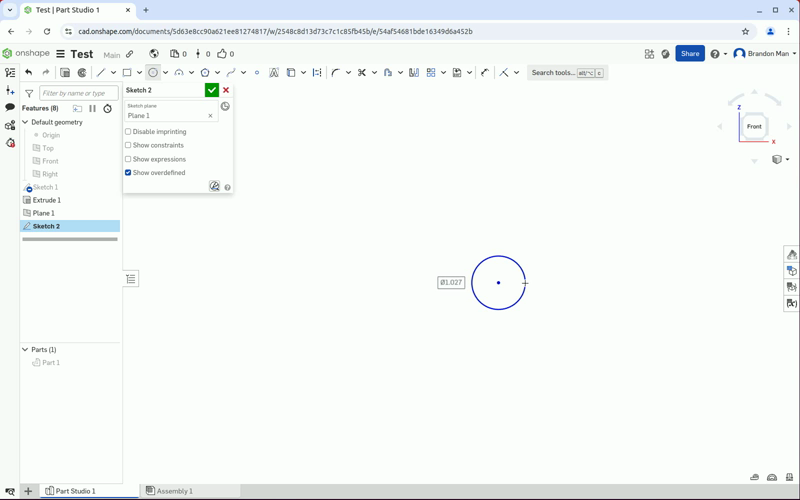
scroll(-6)
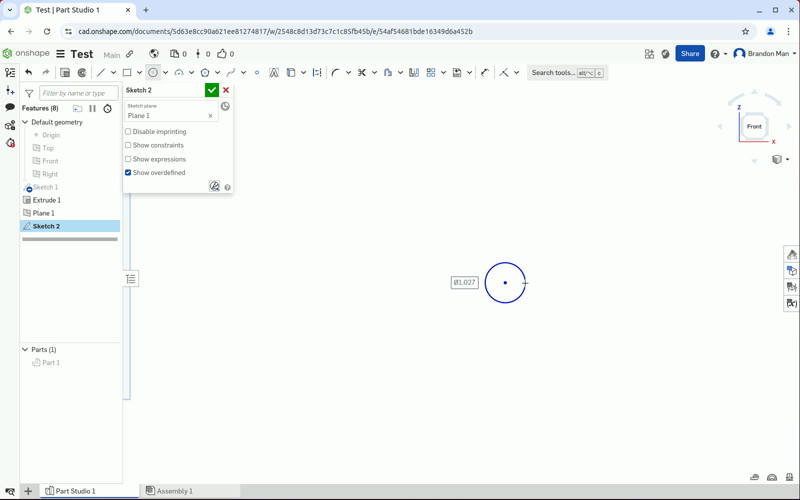
scroll(-6)
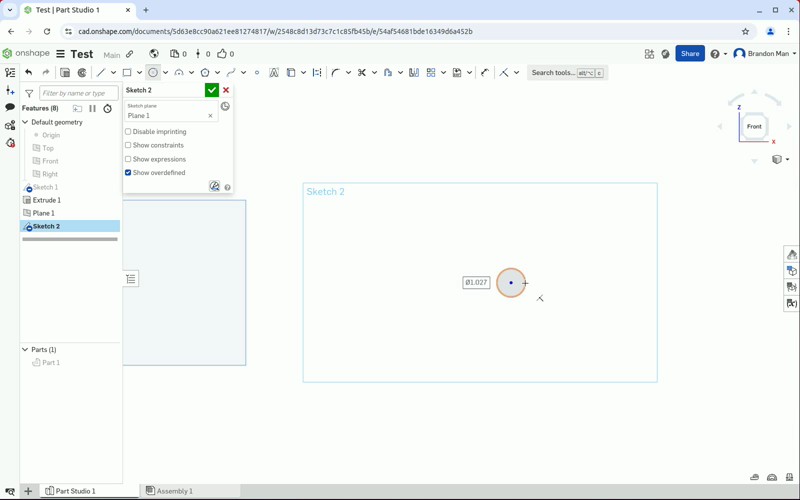
scroll(-6)
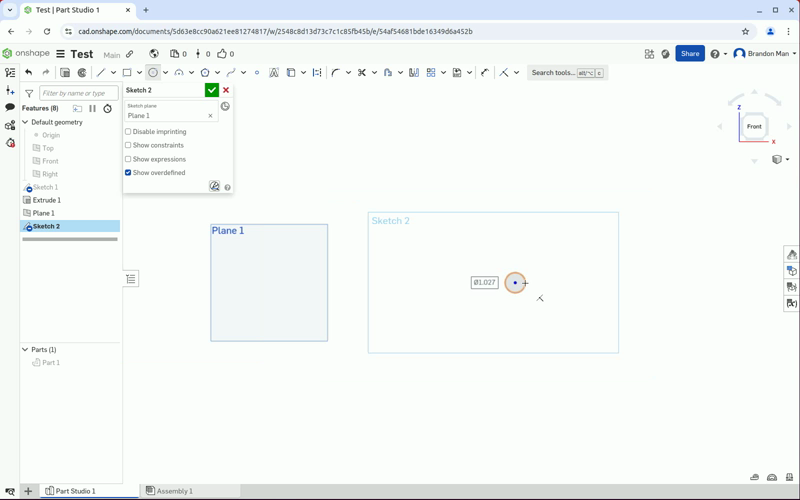
scroll(-6)
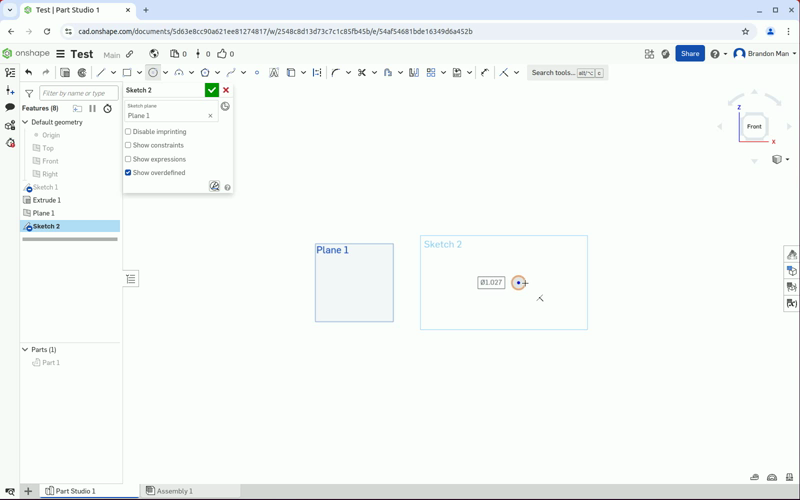
scroll(-6)
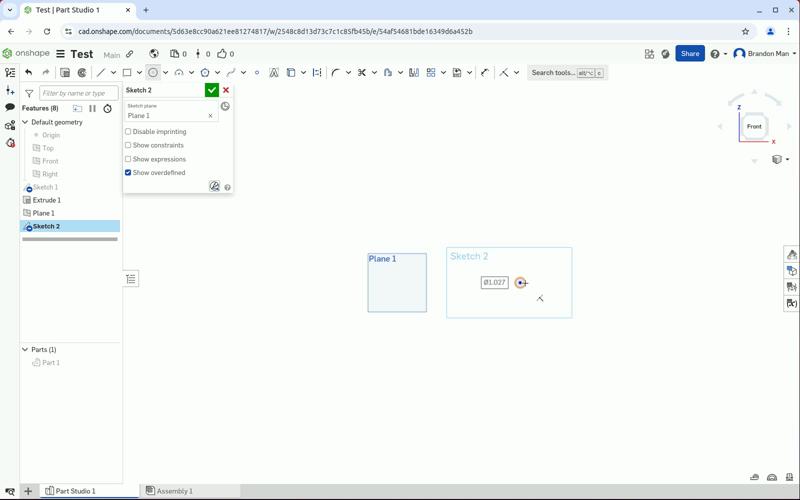
scroll(-6)
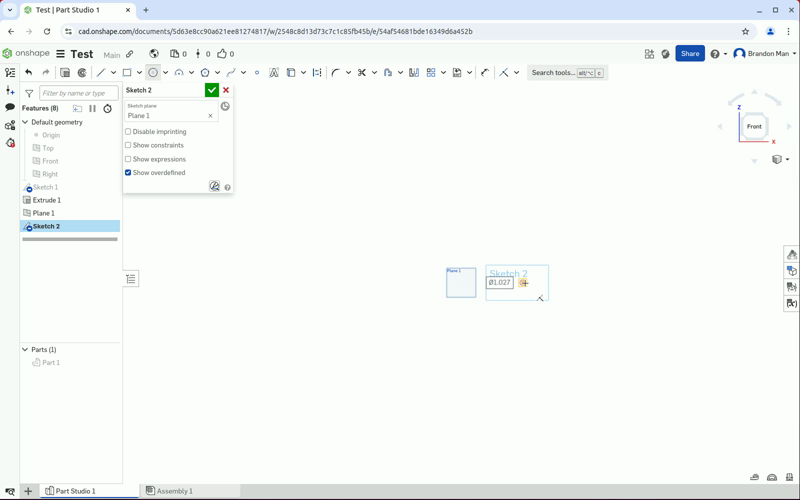
key(esc)
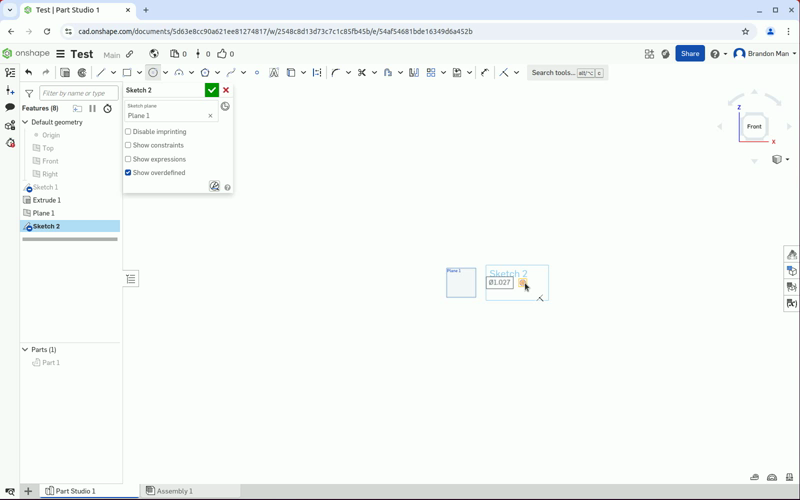
mouse_move(522, 283)
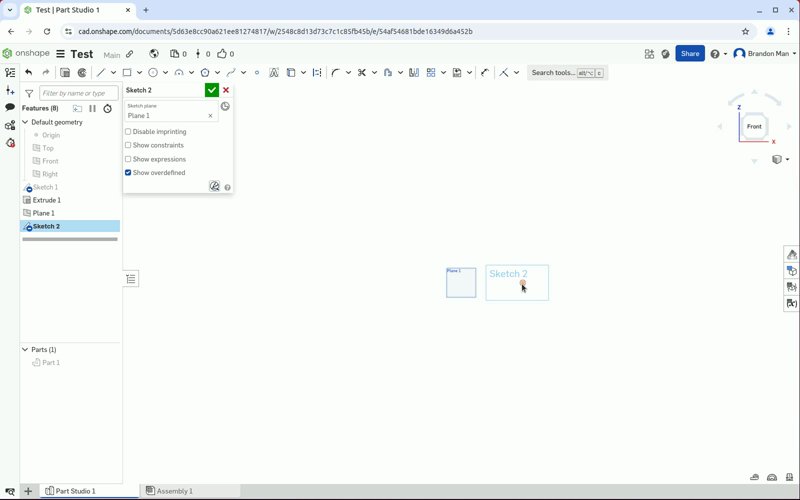
scroll(6)
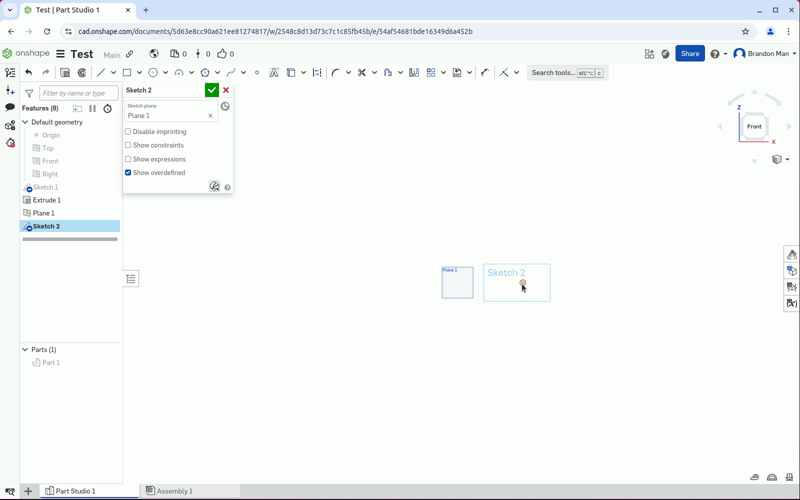
scroll(6)
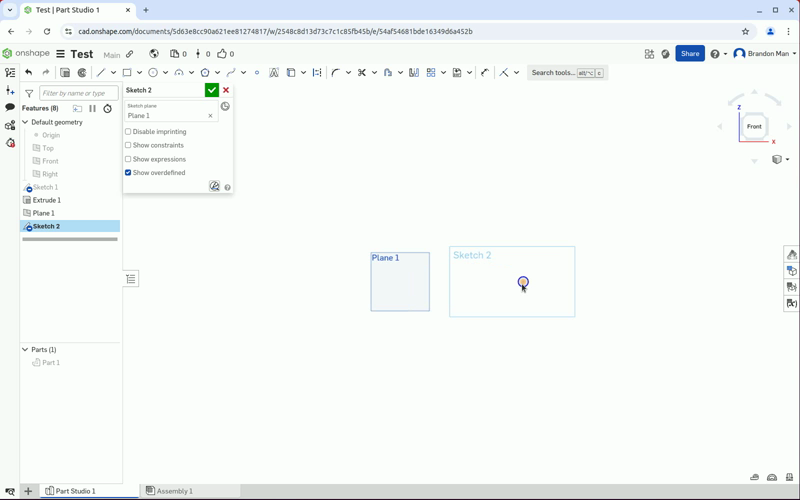
scroll(6)
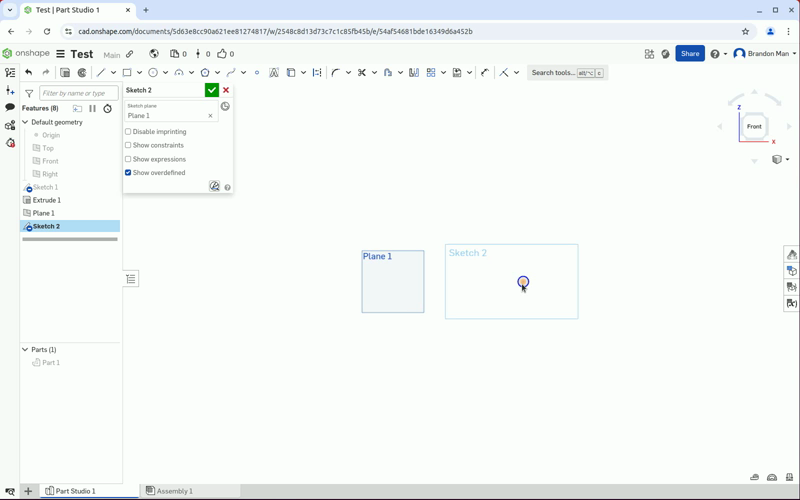
scroll(6)
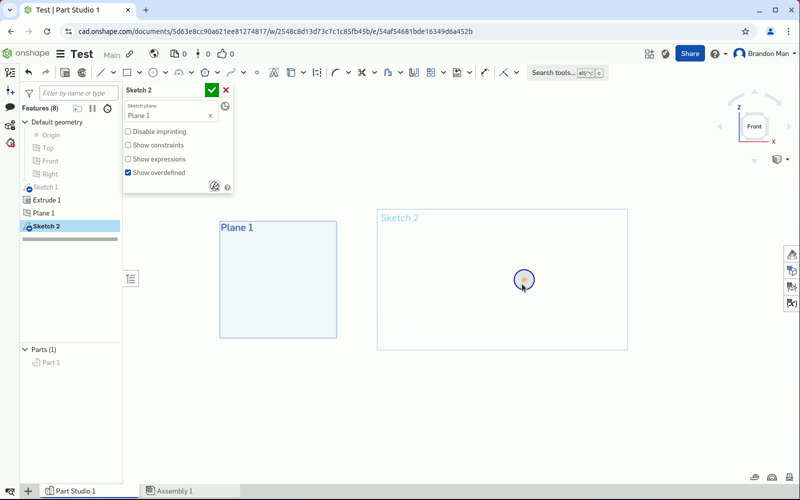
scroll(6)
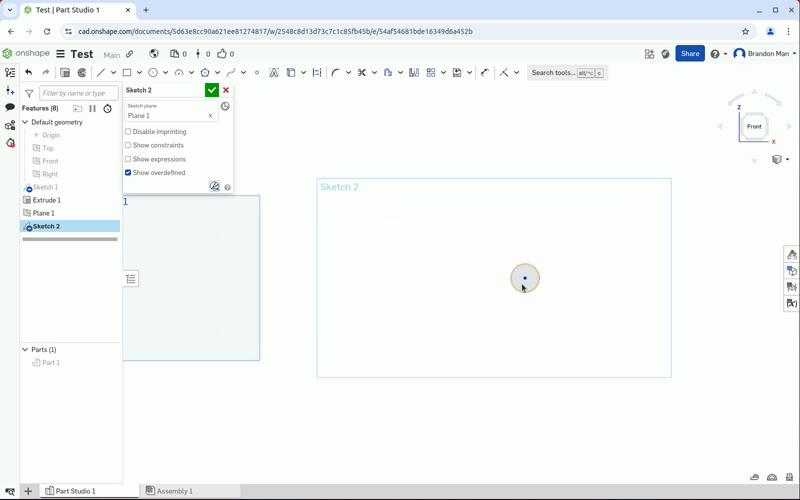
scroll(6)
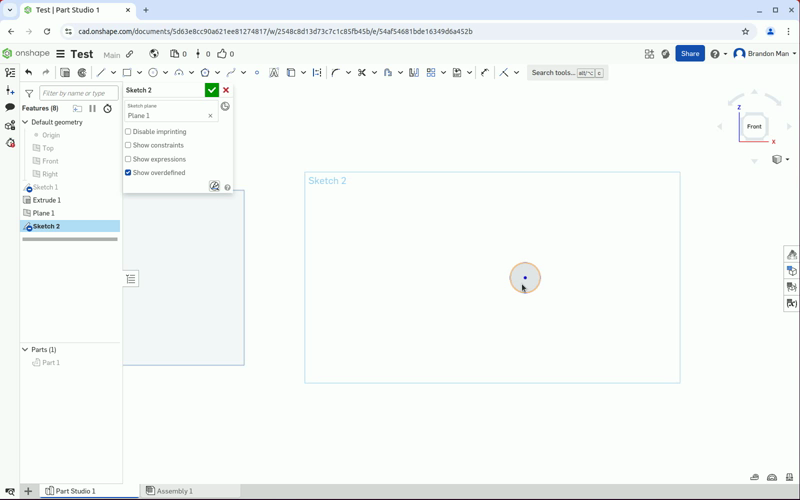
scroll(6)
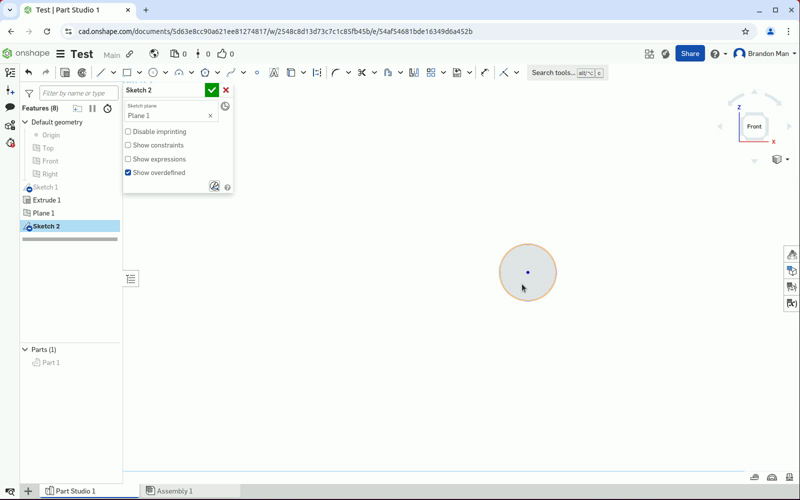
click(522, 283)
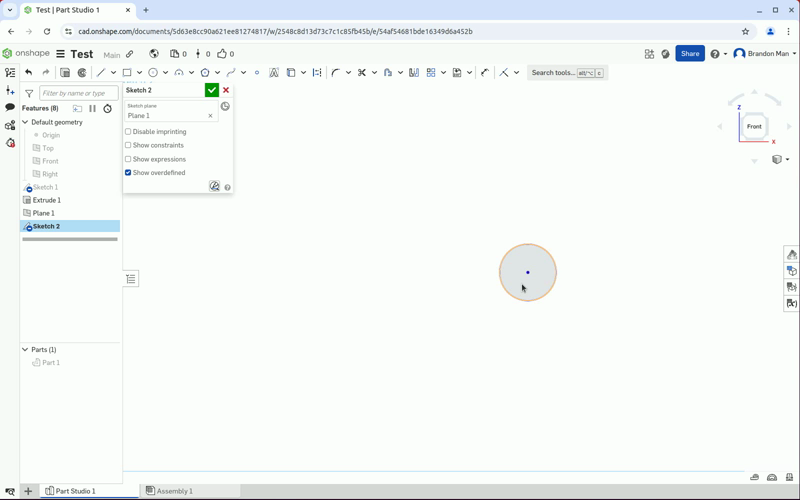
scroll(-6)
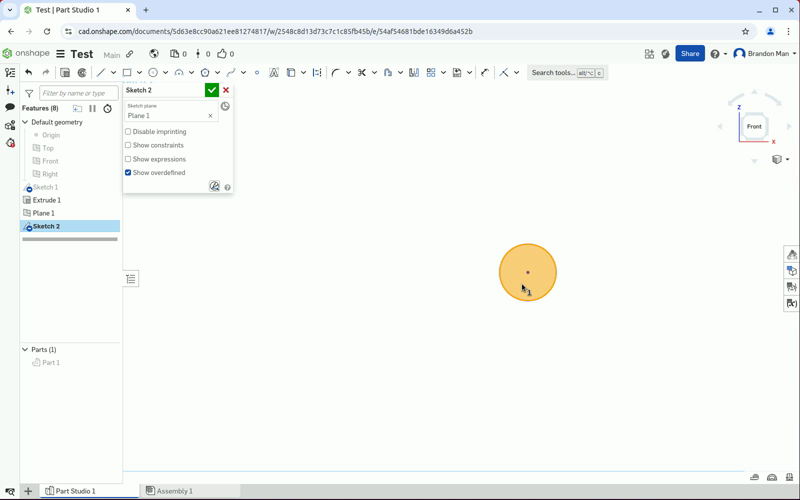
scroll(-6)
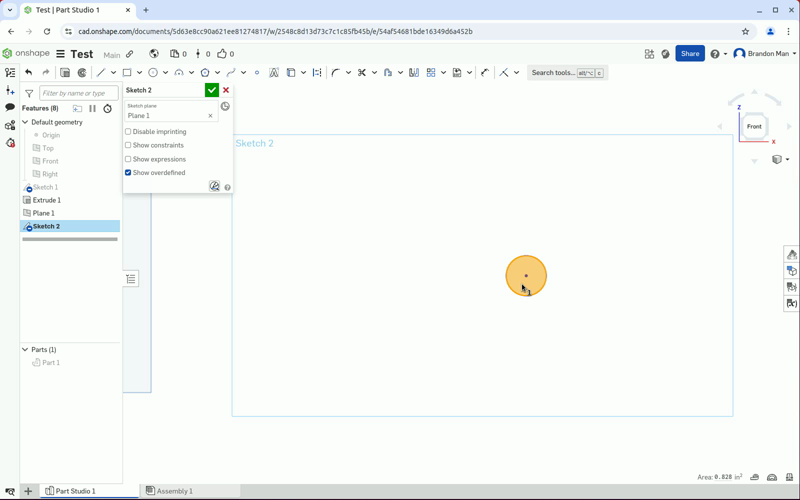
scroll(-6)
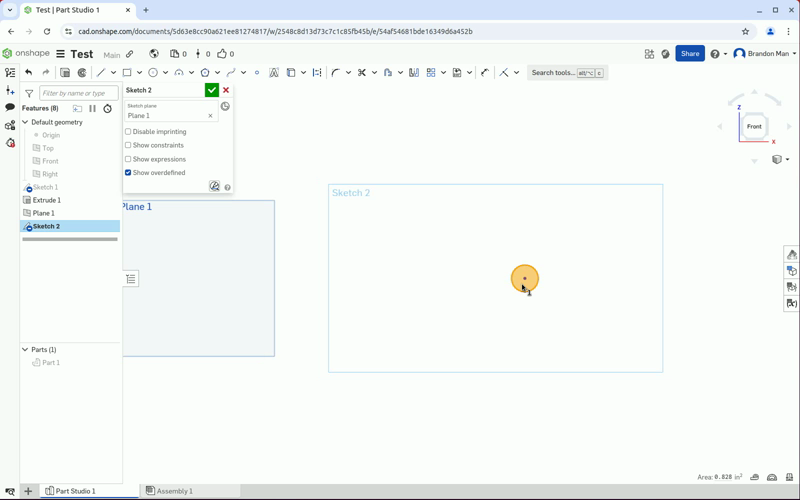
scroll(-6)
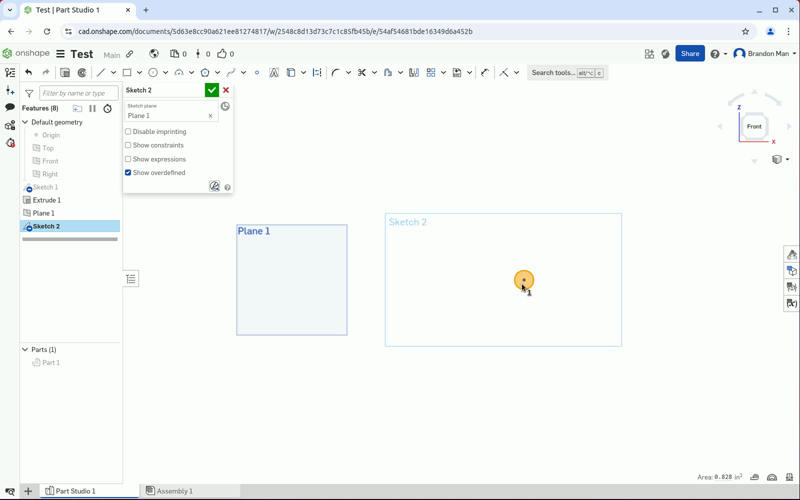
scroll(-6)
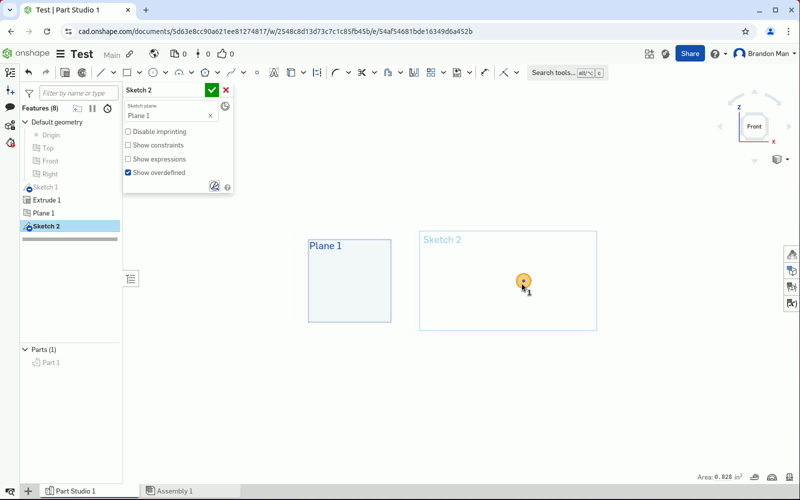
scroll(-6)
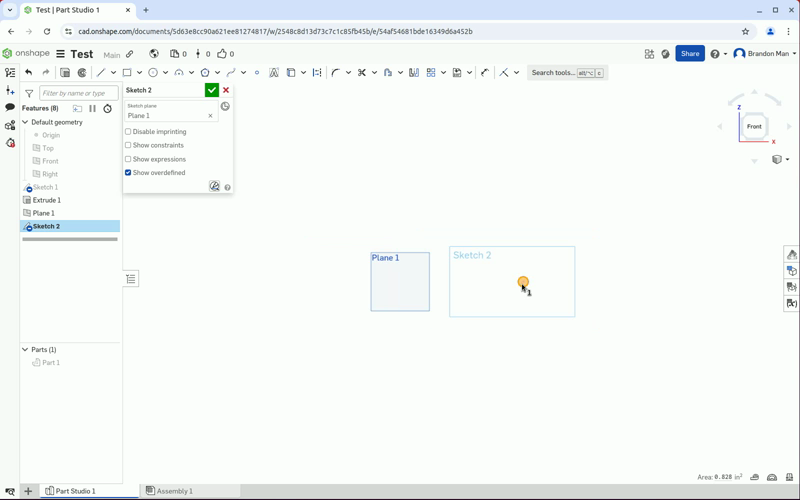
scroll(-6)
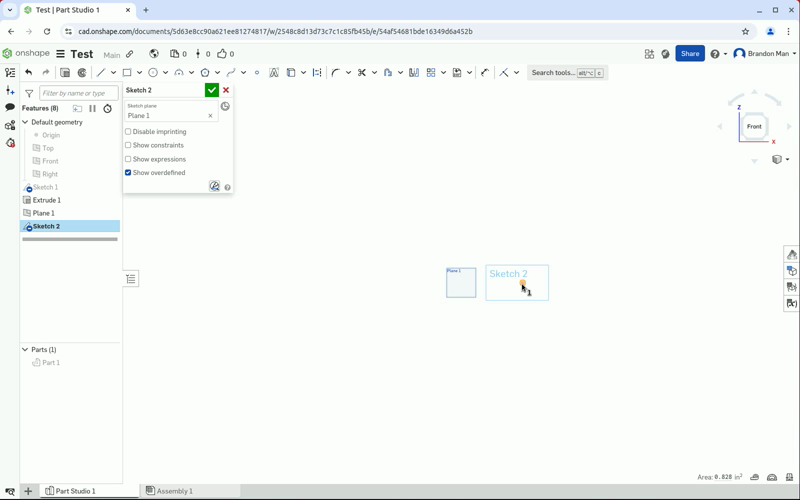
mouse_move(73, 352)
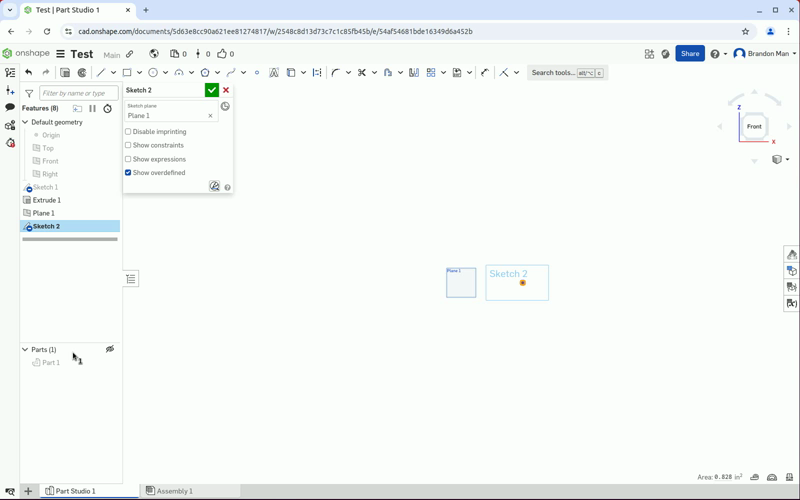
key(shift+y)
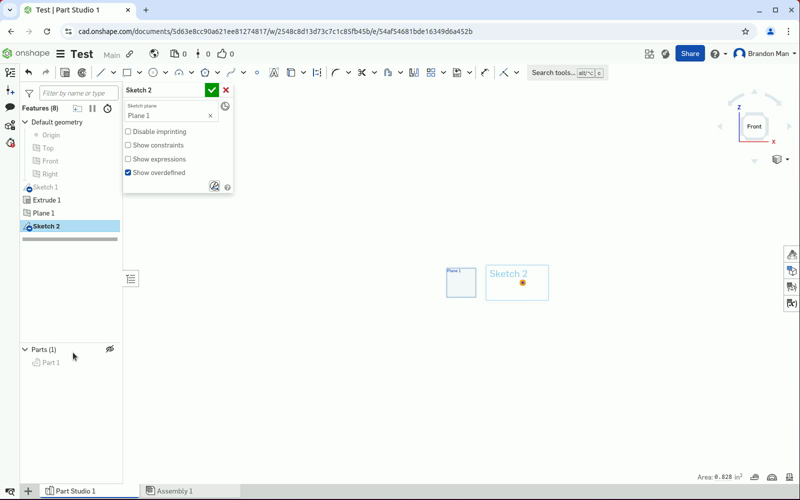
key(shift+e)
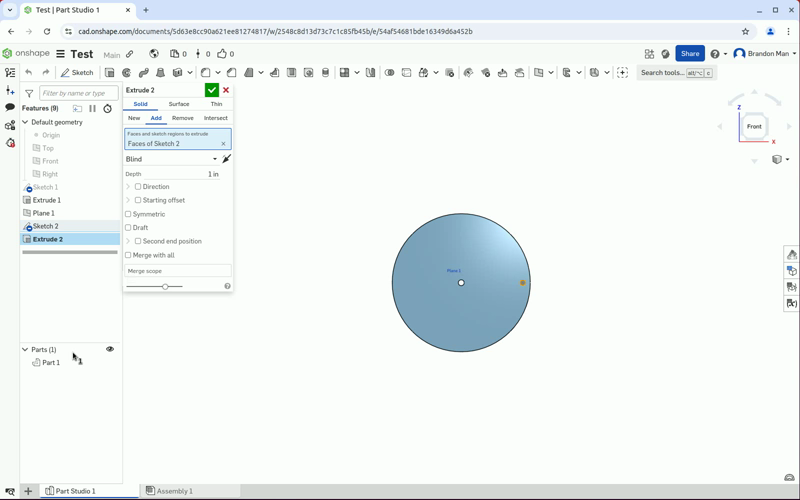
mouse_move(143, 106)
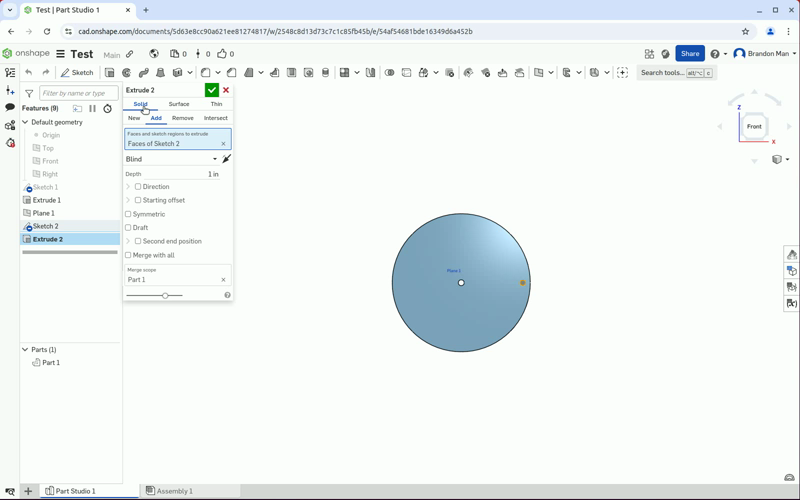
click(143, 106)
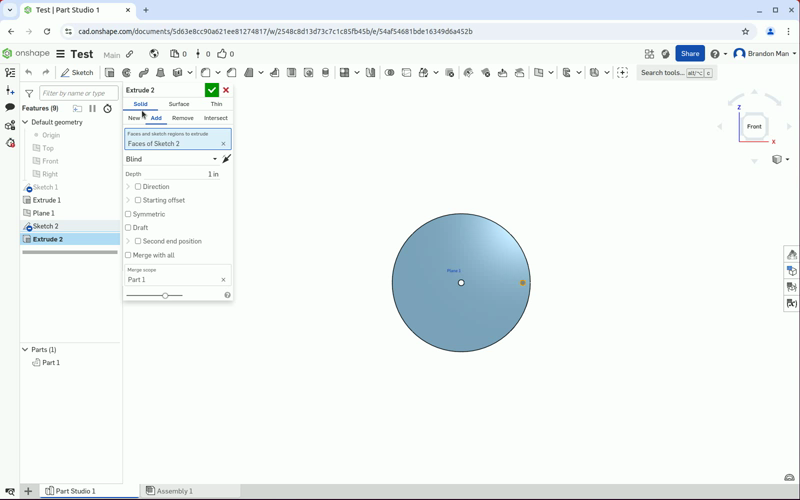
mouse_move(137, 120)
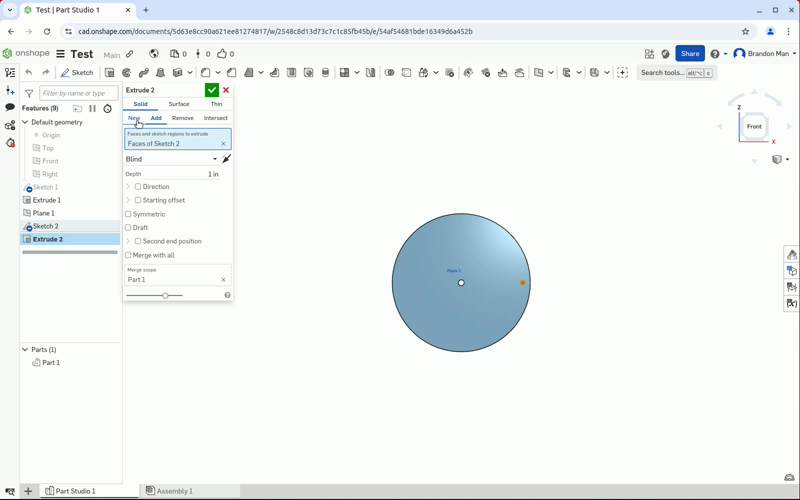
click(137, 120)
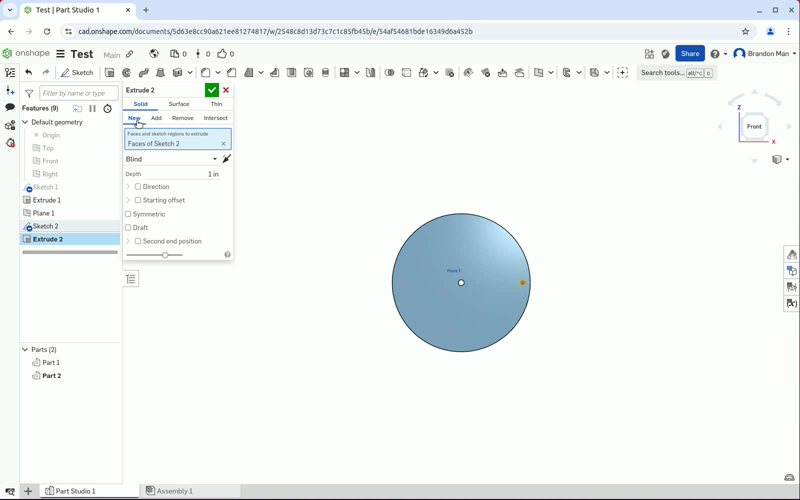
key(tab, 4)
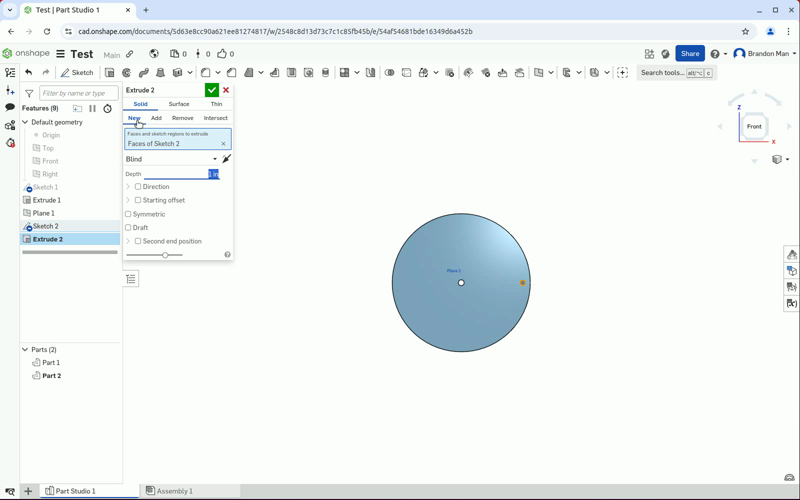
text(22.386)
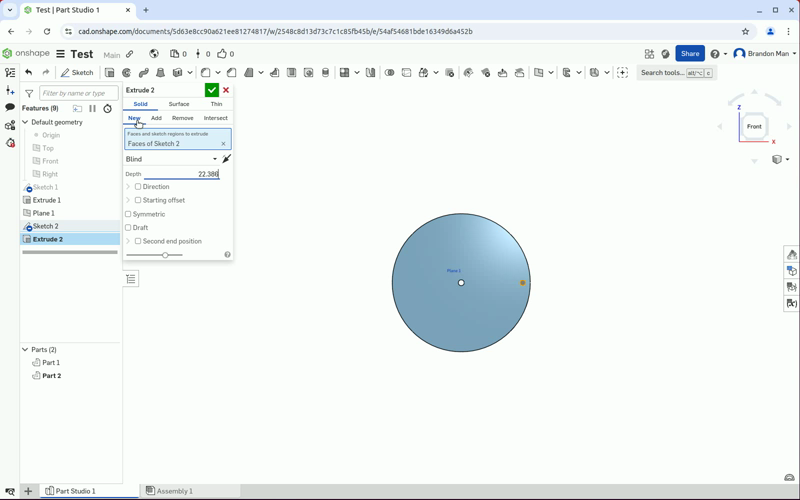
key(enter)
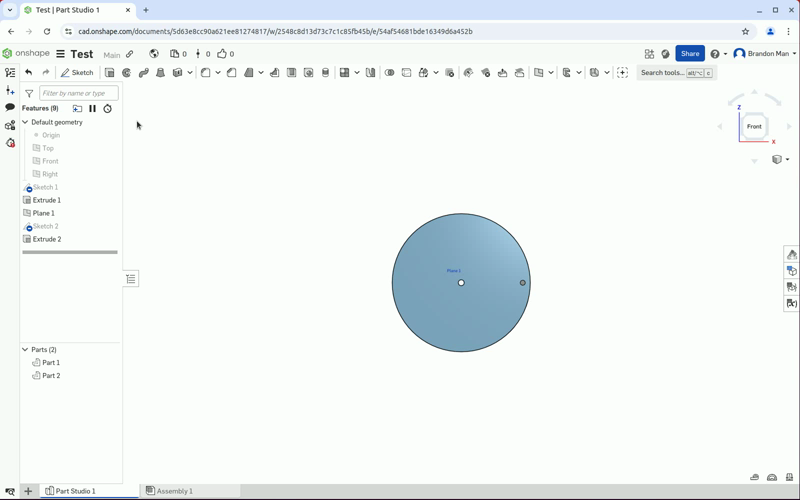
key(shift+h)
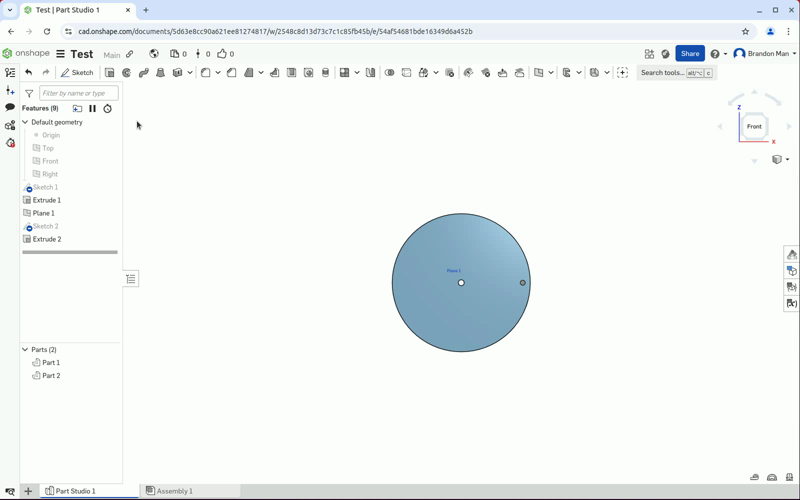
key(shift+h)
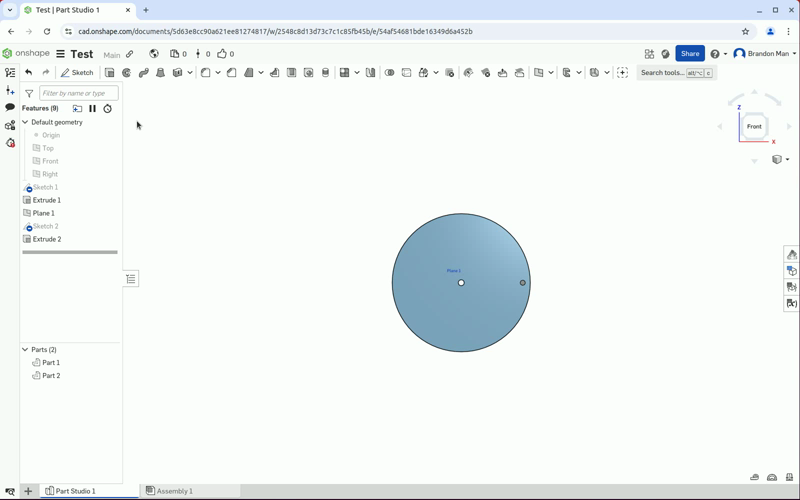
mouse_move(73, 189)
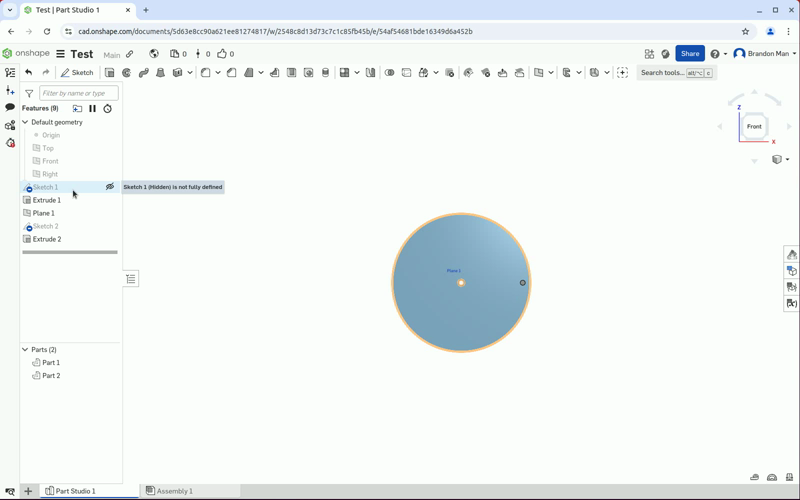
click(73, 189)
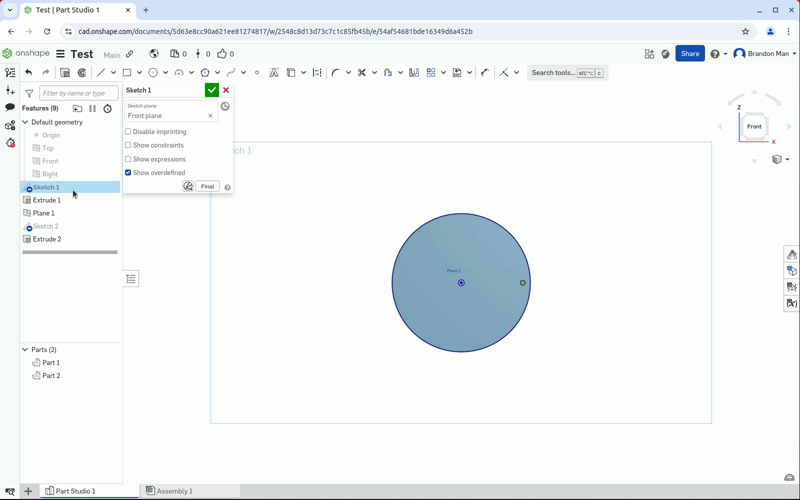
mouse_move(229, 92)
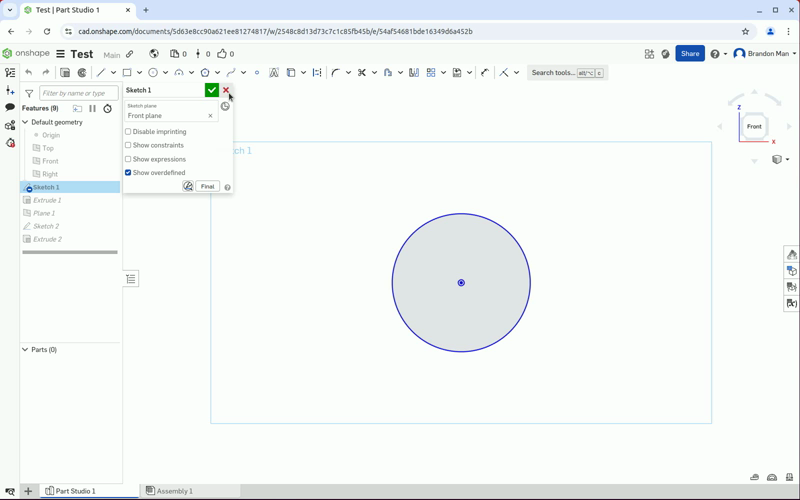
click(229, 92)
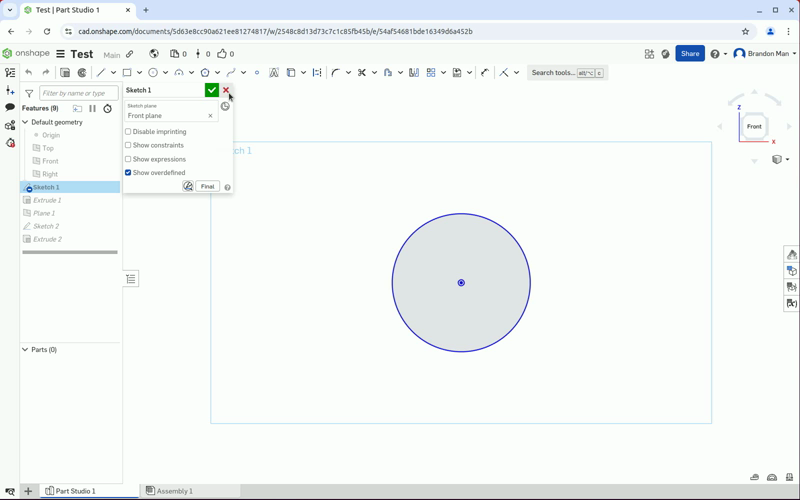
key(shift+s)
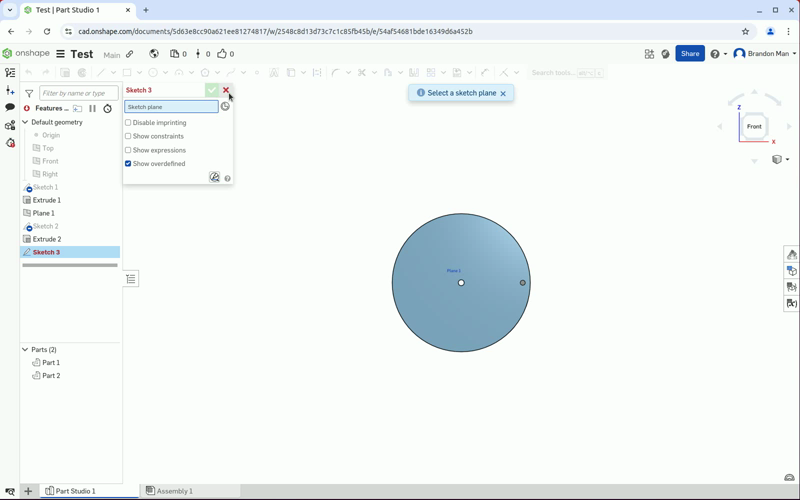
mouse_move(73, 215)
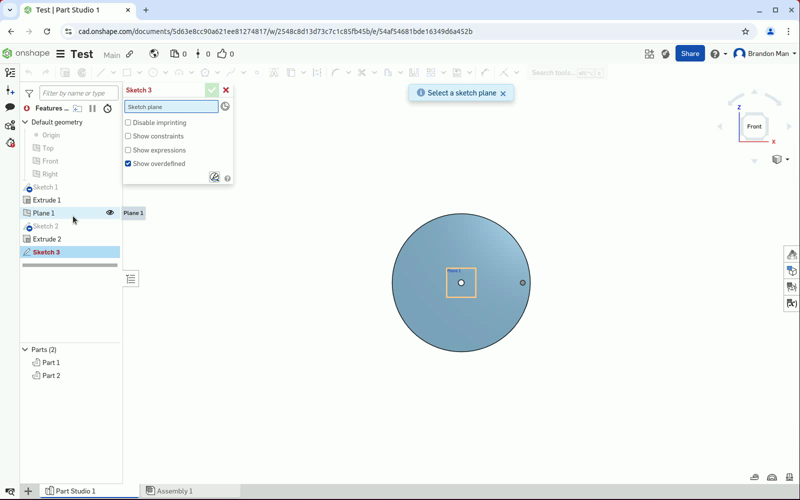
click(73, 215)
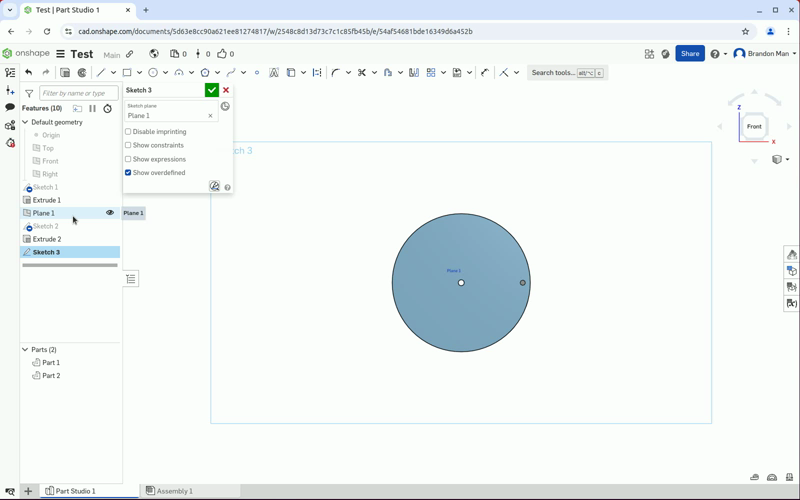
mouse_move(73, 352)
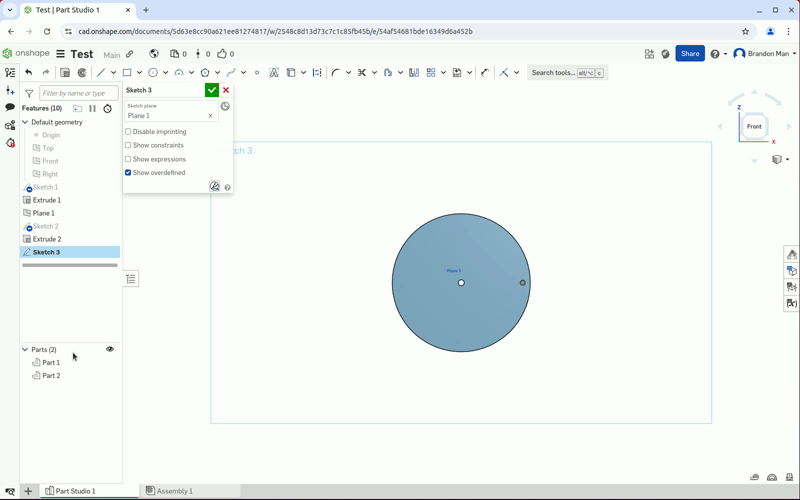
key(y)
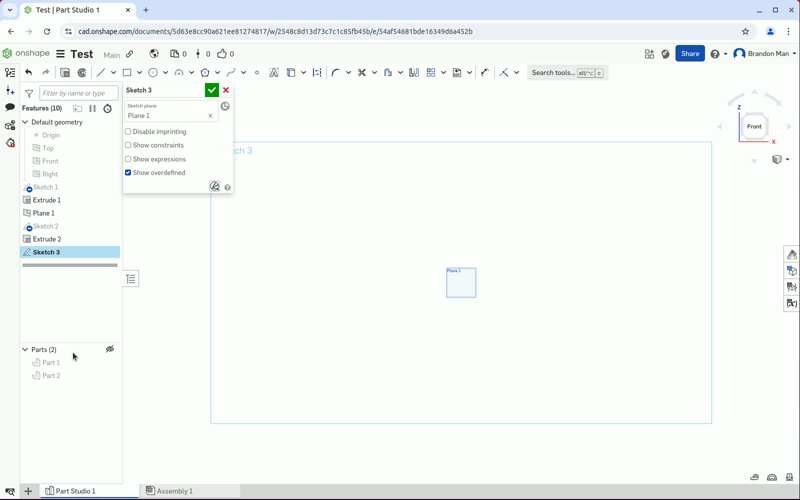
key(c)
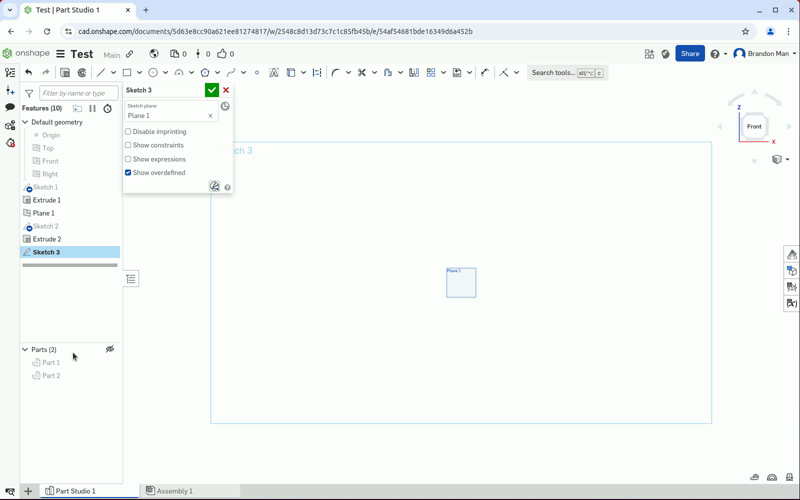
key_down(shift)
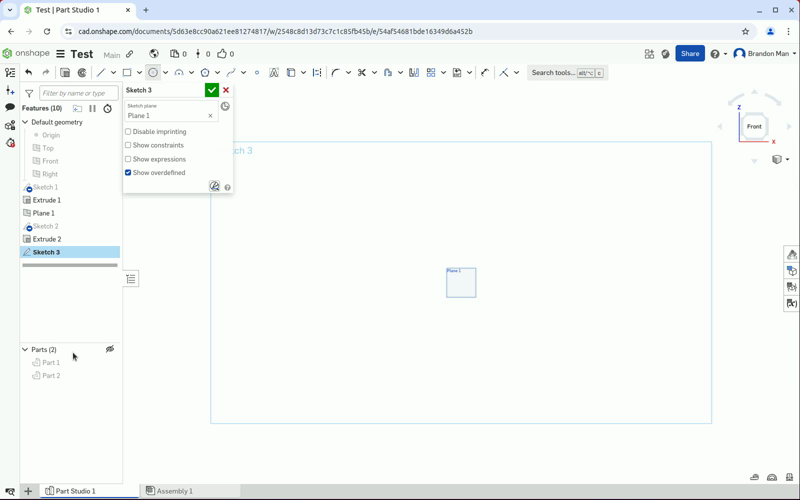
mouse_move(430, 230)
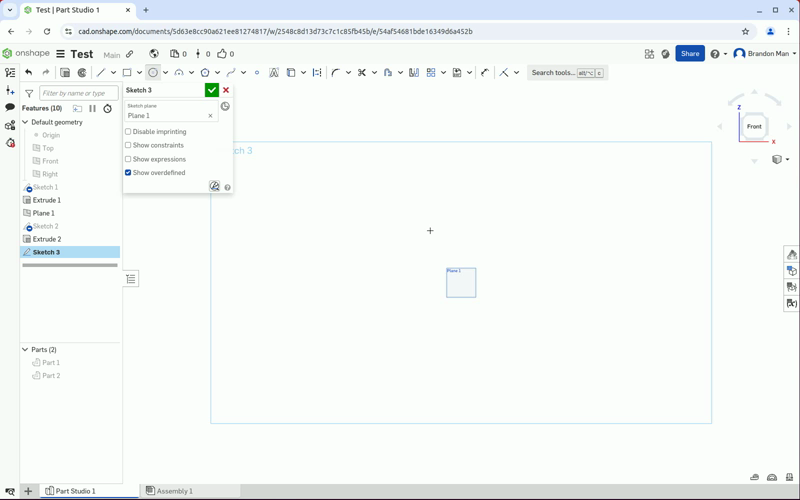
click(430, 230)
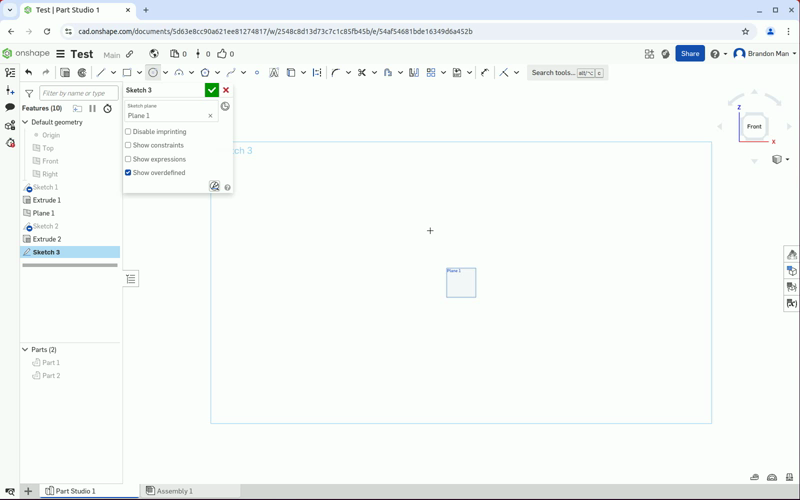
key_up(shift)
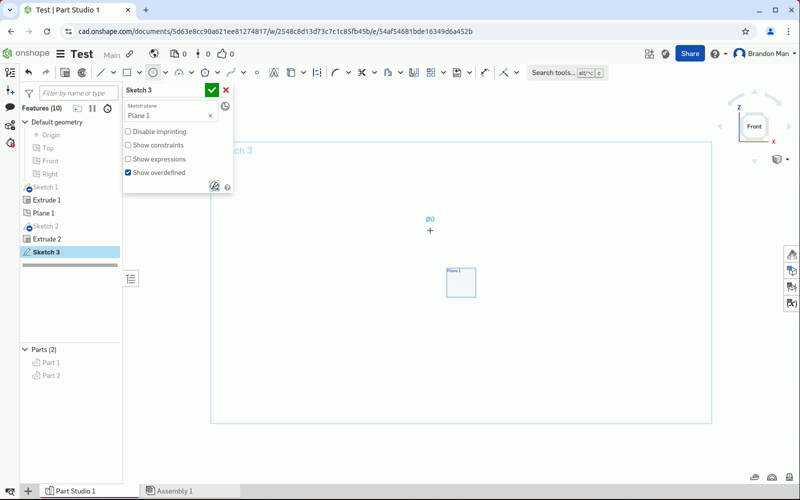
mouse_move(432, 230)
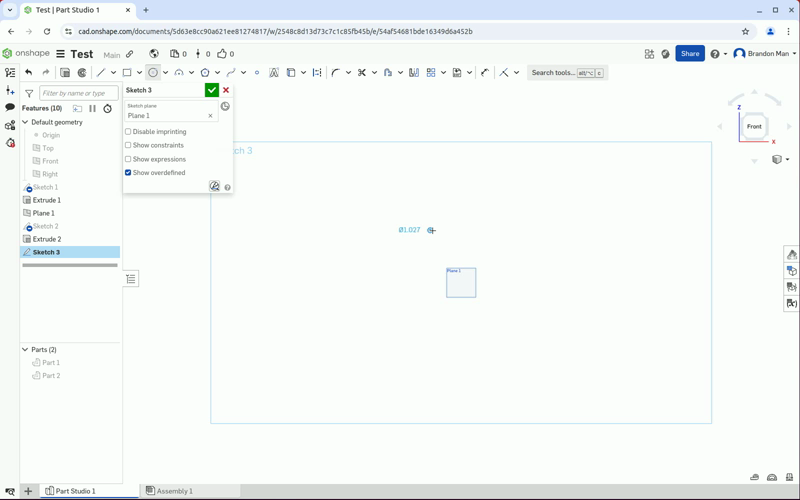
scroll(6)
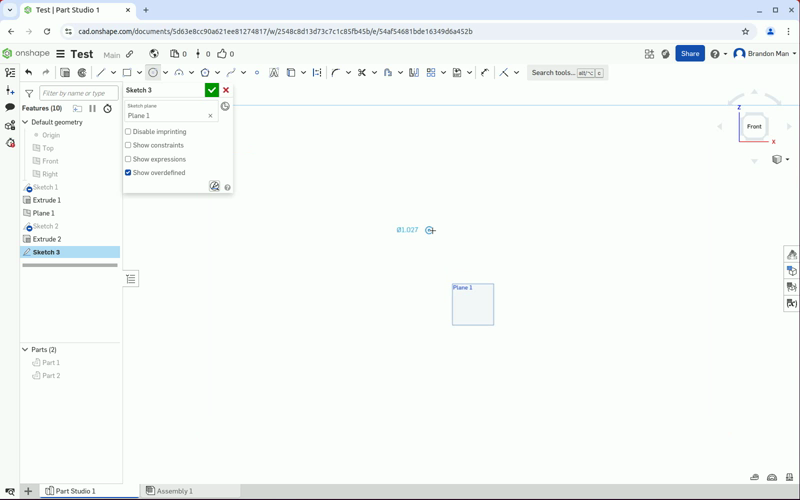
scroll(6)
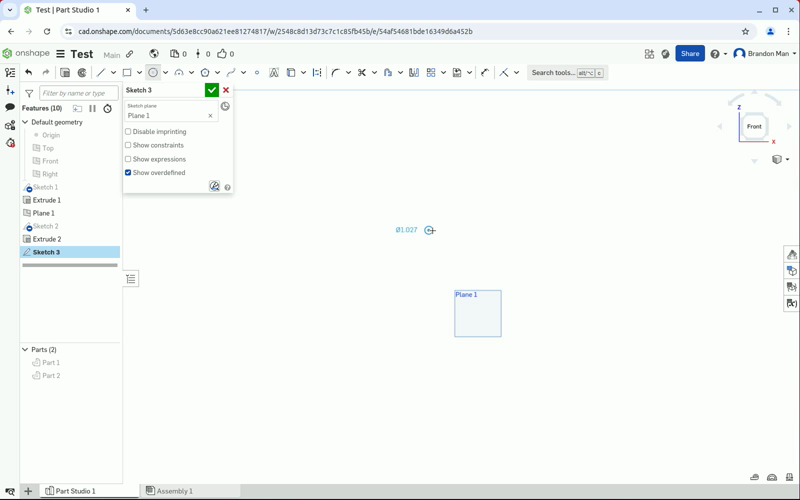
scroll(6)
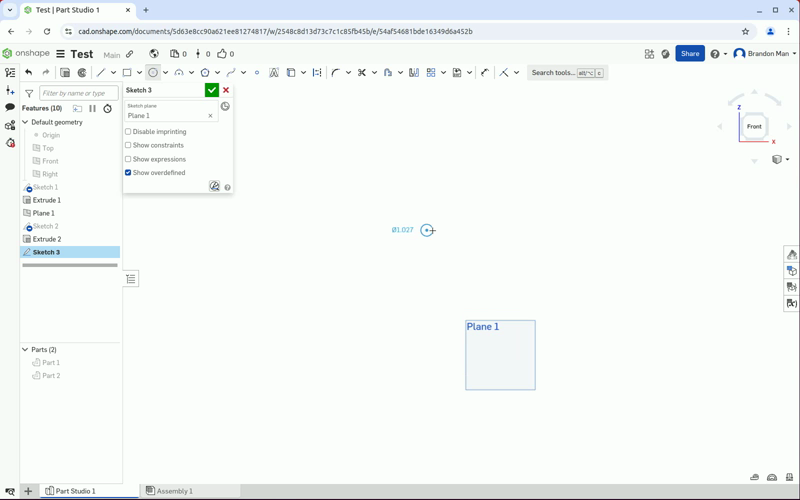
scroll(6)
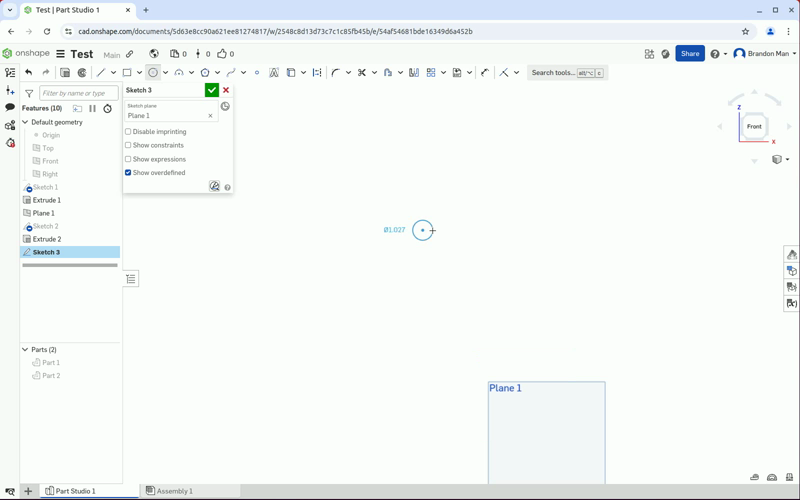
scroll(6)
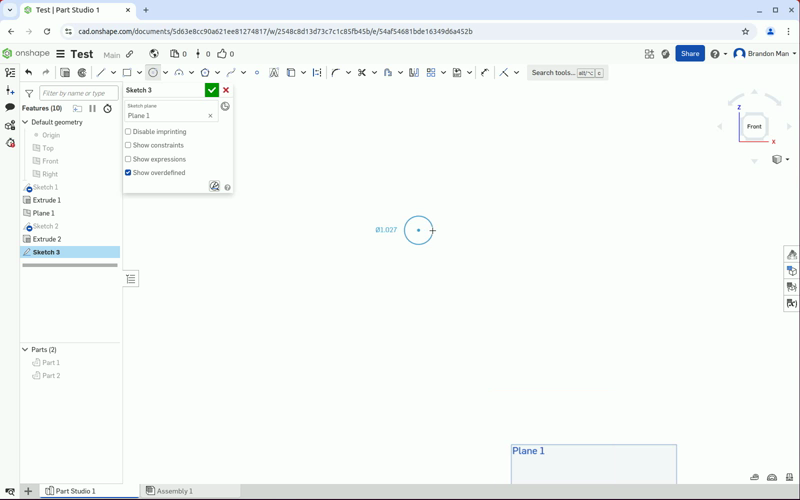
scroll(6)
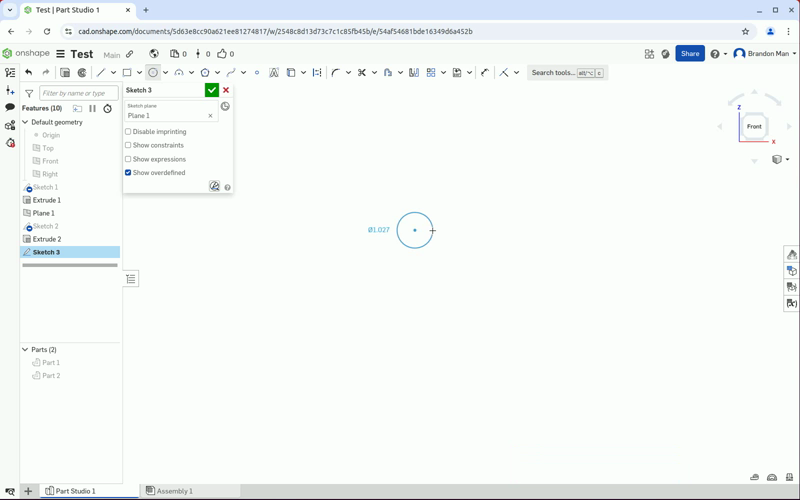
scroll(6)
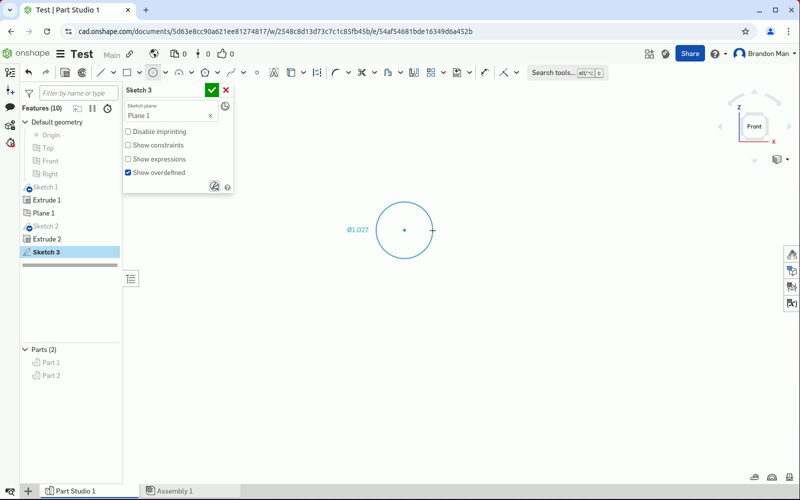
click(432, 230)
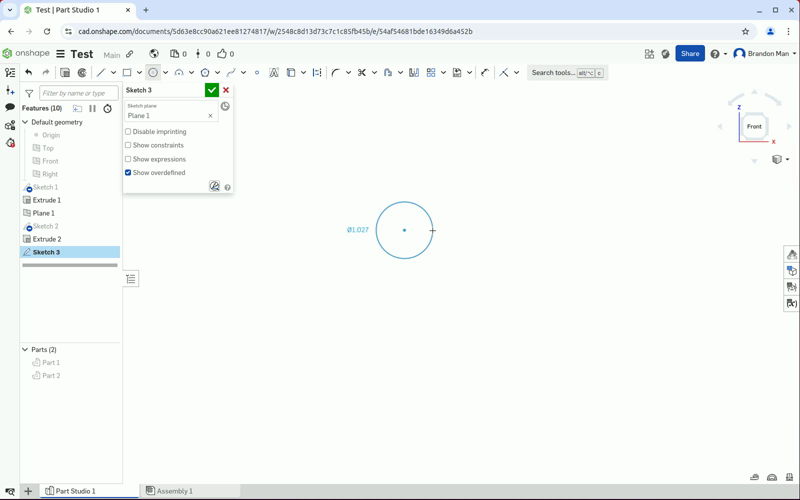
scroll(-6)
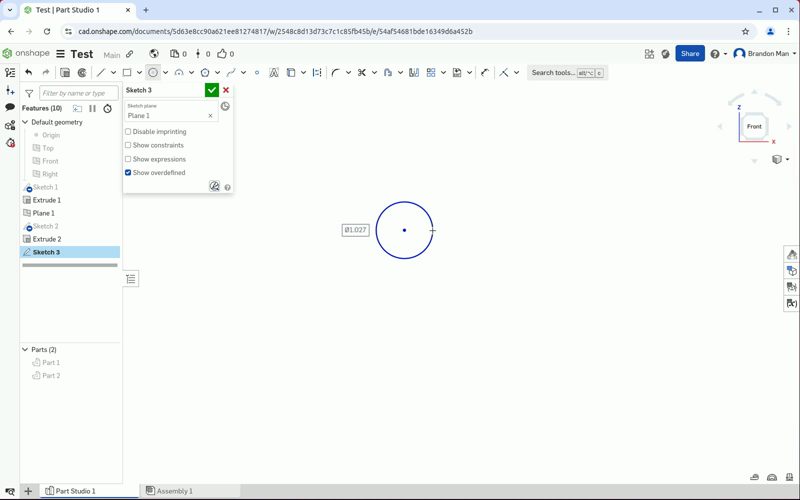
scroll(-6)
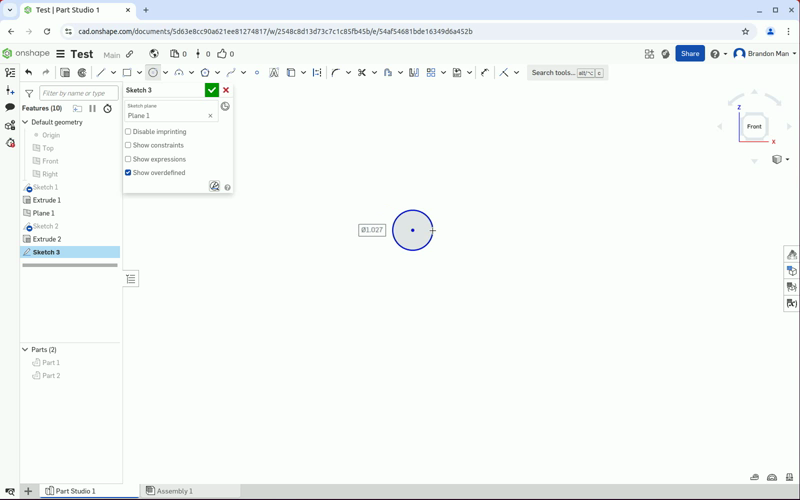
scroll(-6)
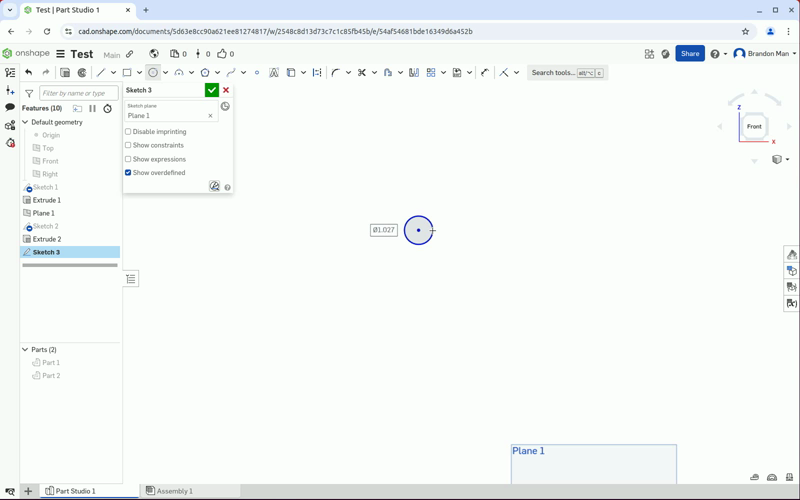
scroll(-6)
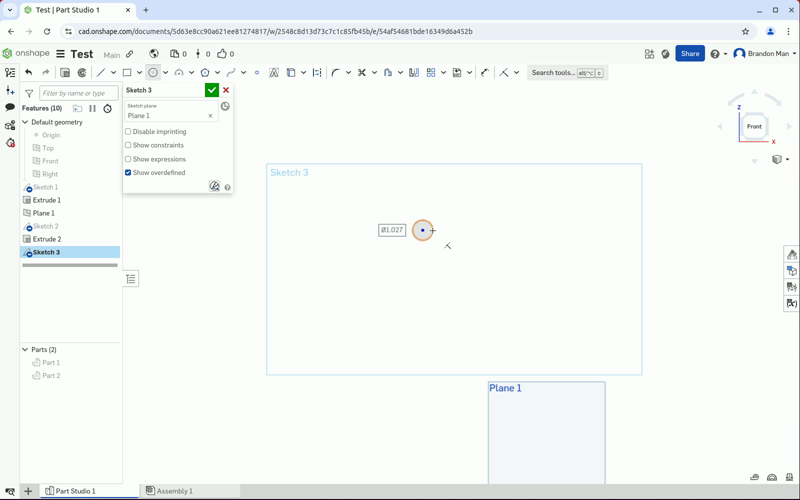
scroll(-6)
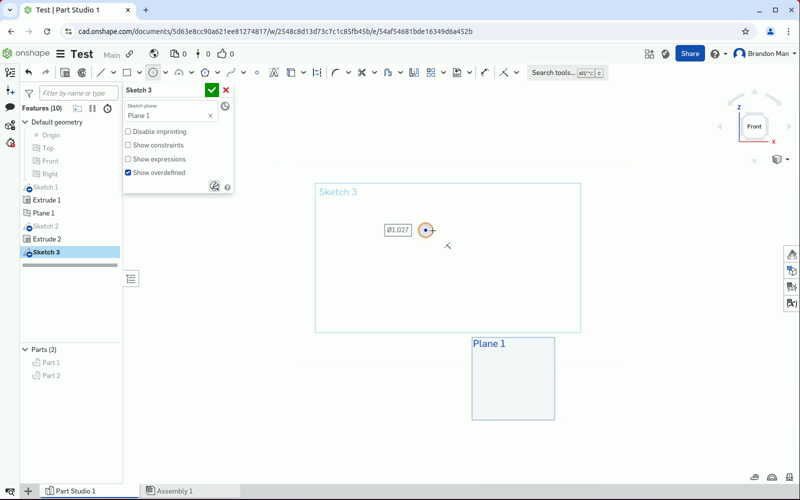
scroll(-6)
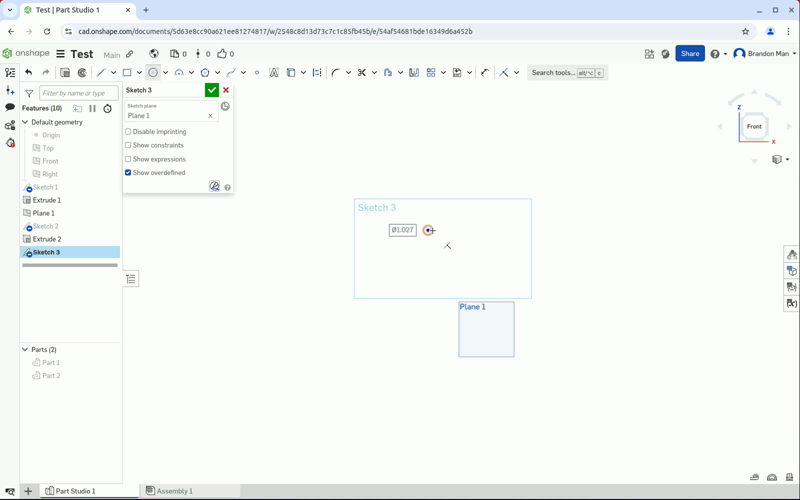
scroll(-6)
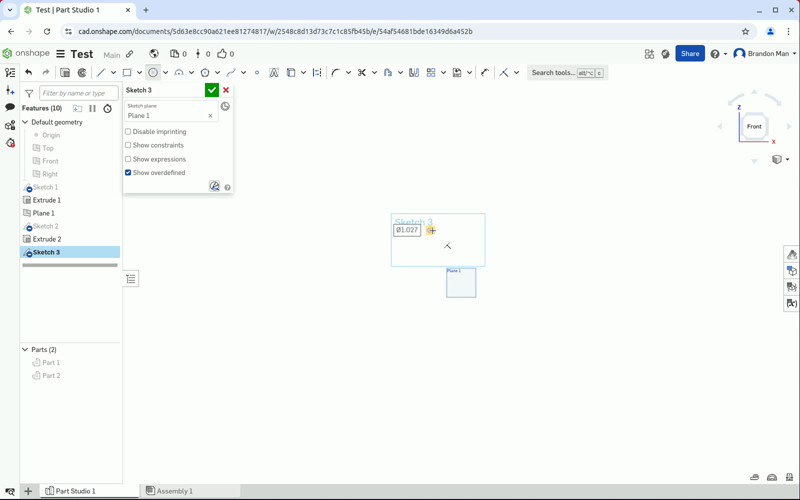
key(esc)
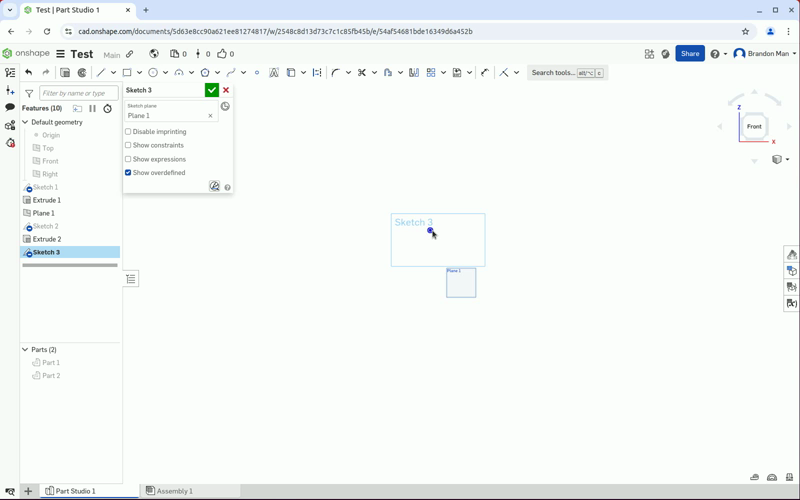
mouse_move(428, 229)
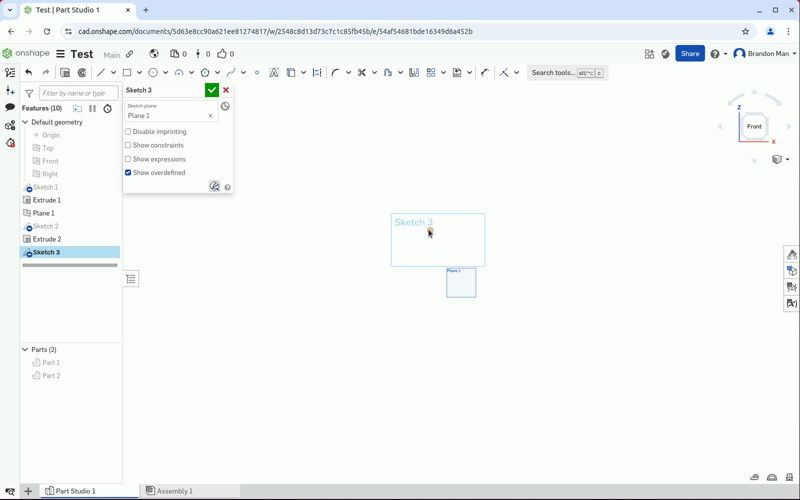
scroll(6)
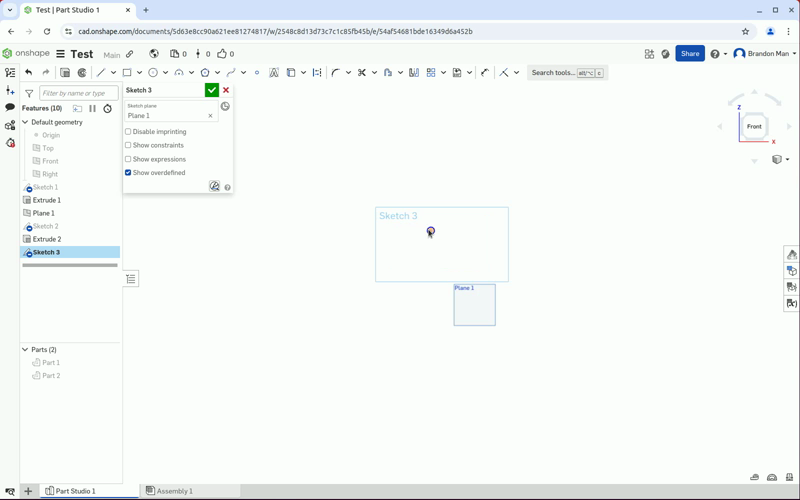
scroll(6)
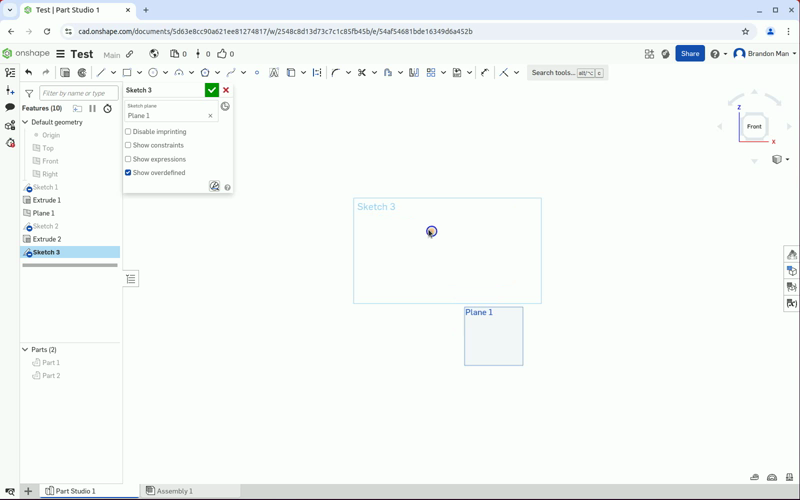
scroll(6)
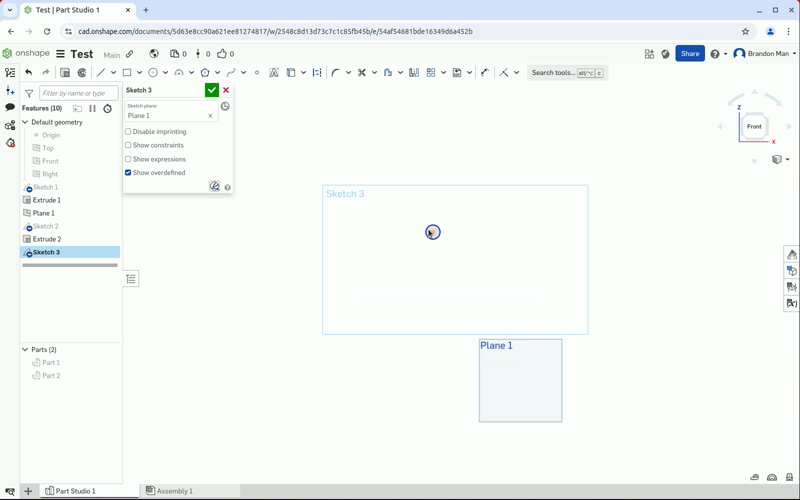
scroll(6)
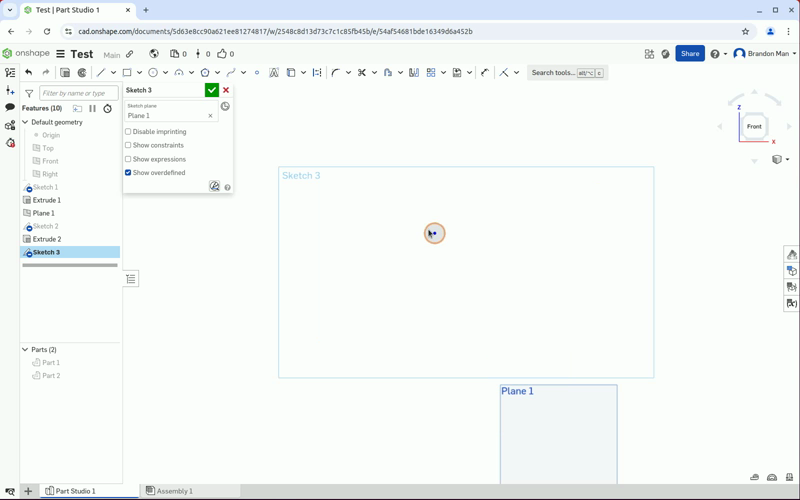
scroll(6)
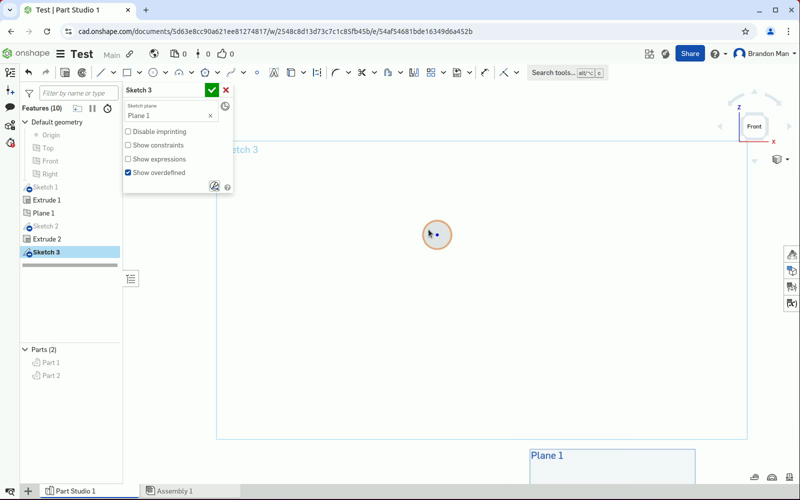
scroll(6)
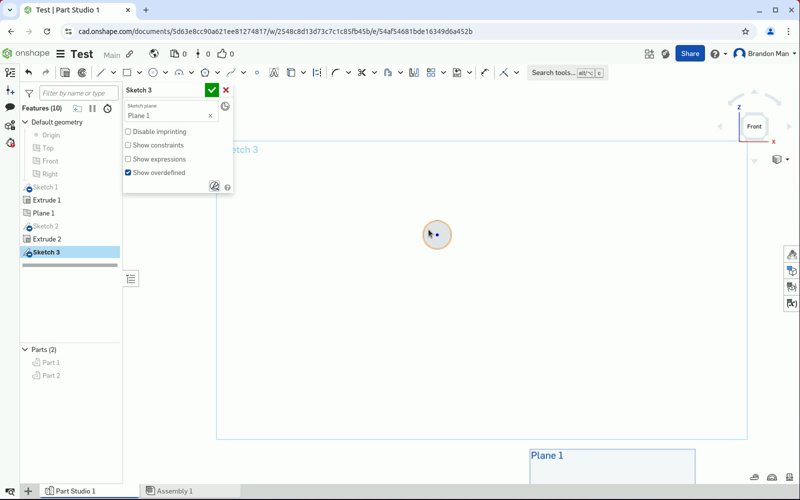
scroll(6)
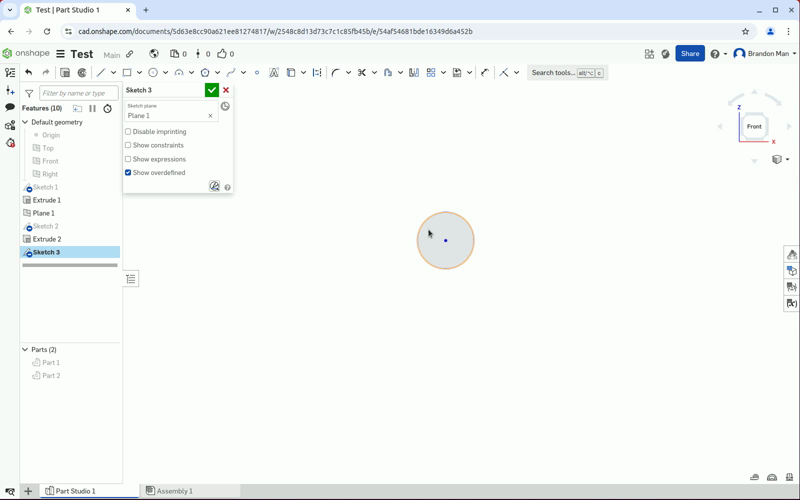
click(428, 229)
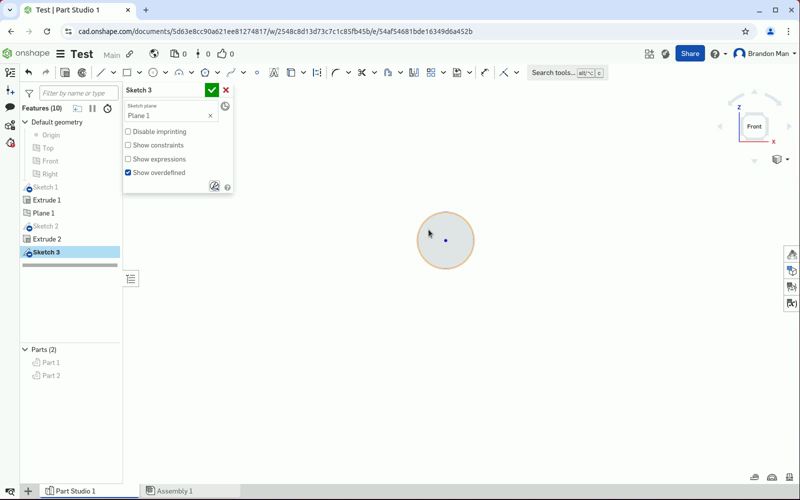
scroll(-6)
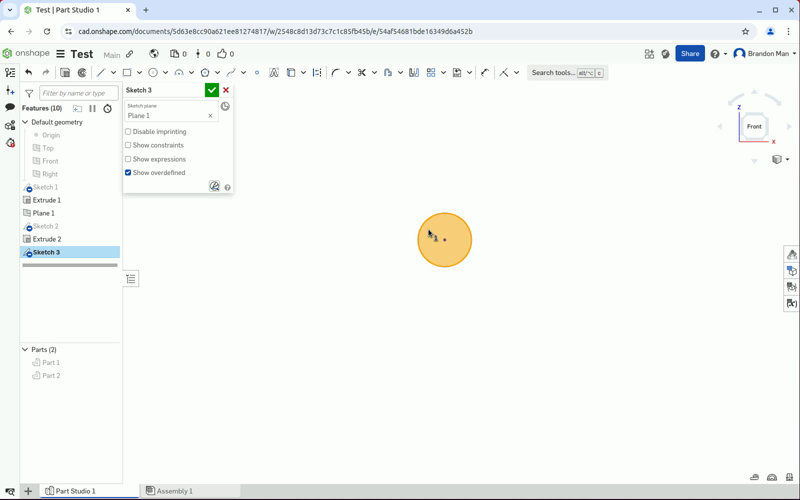
scroll(-6)
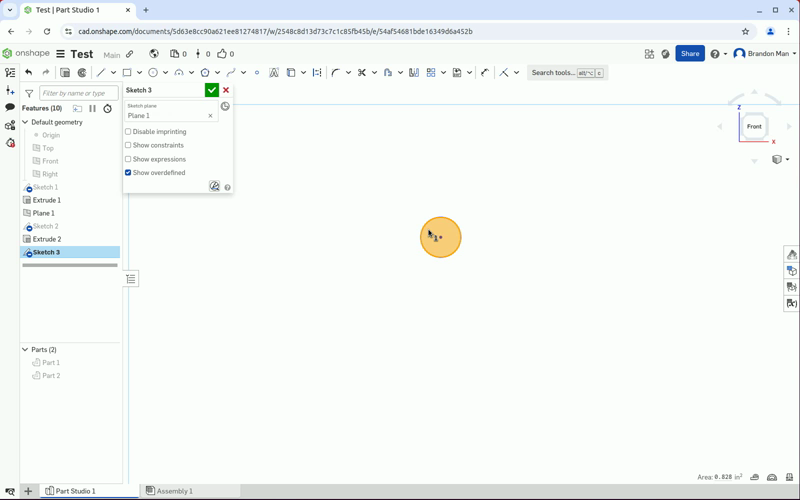
scroll(-6)
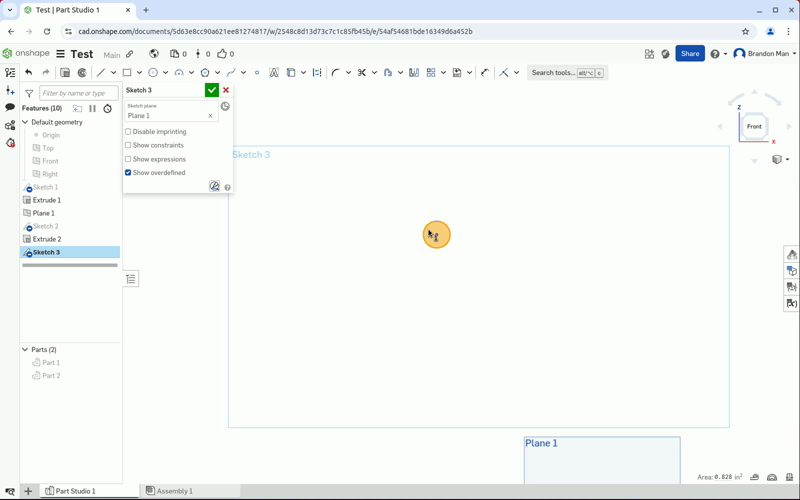
scroll(-6)
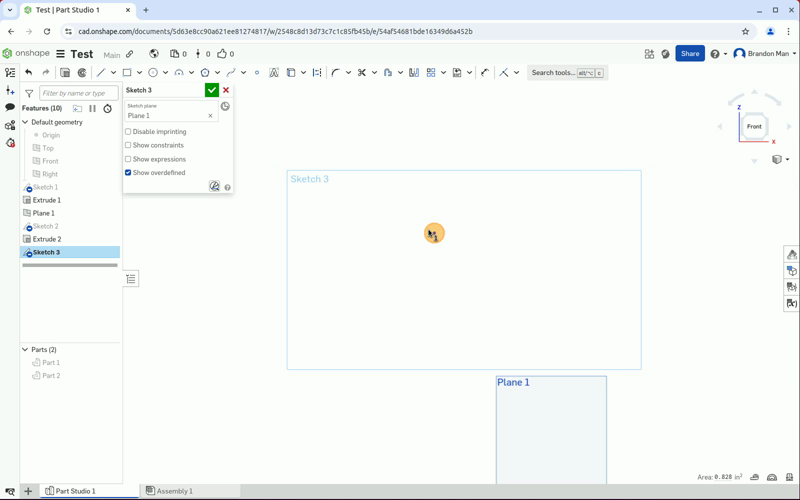
scroll(-6)
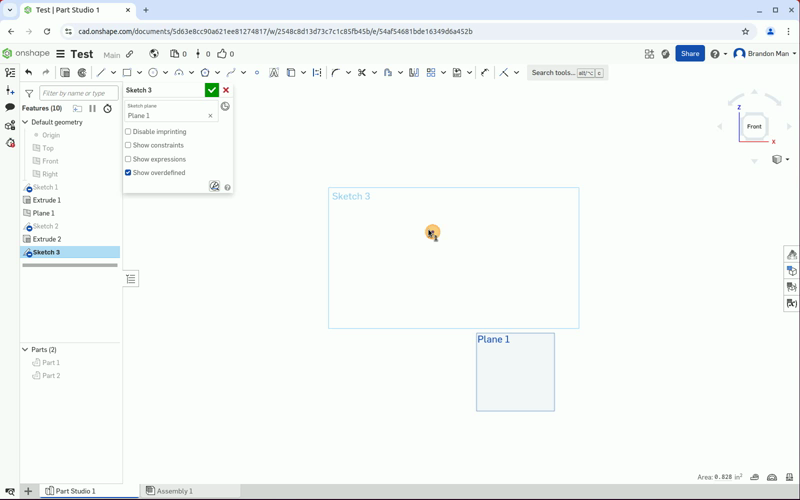
scroll(-6)
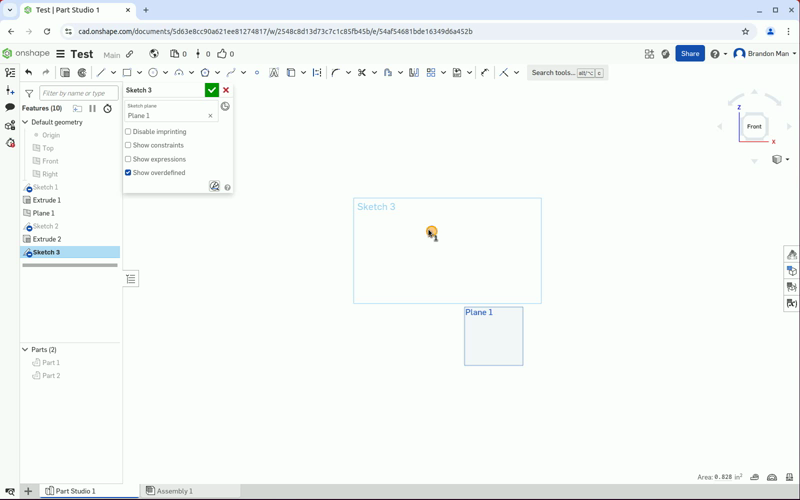
scroll(-6)
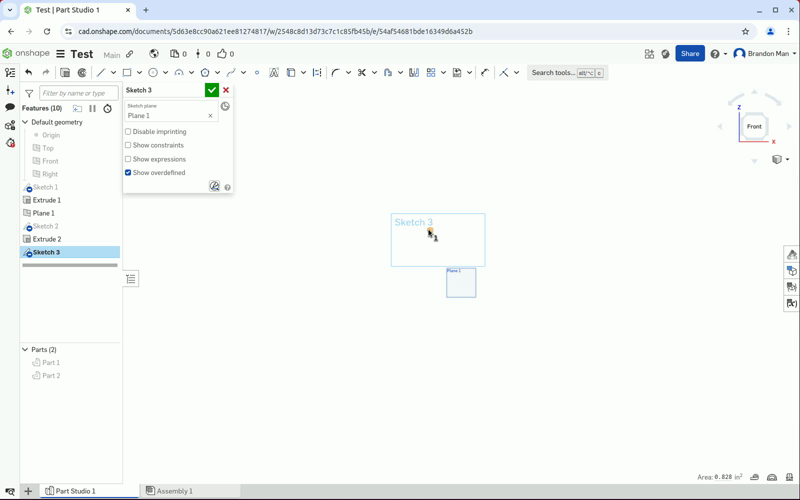
mouse_move(73, 352)
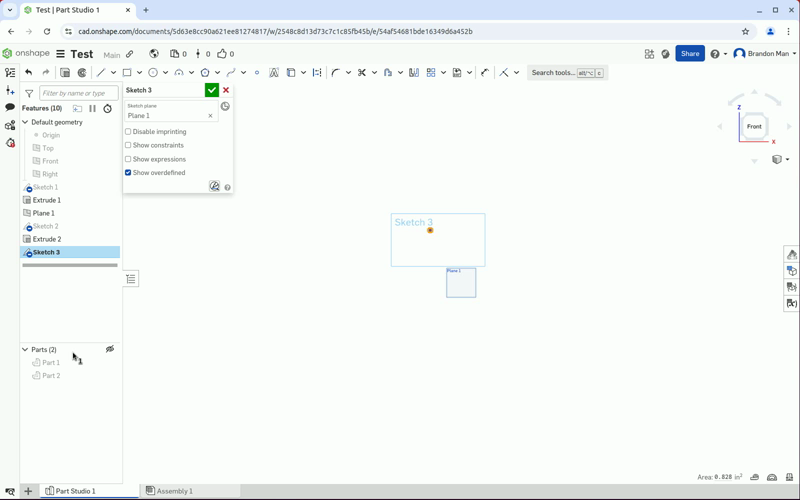
key(shift+y)
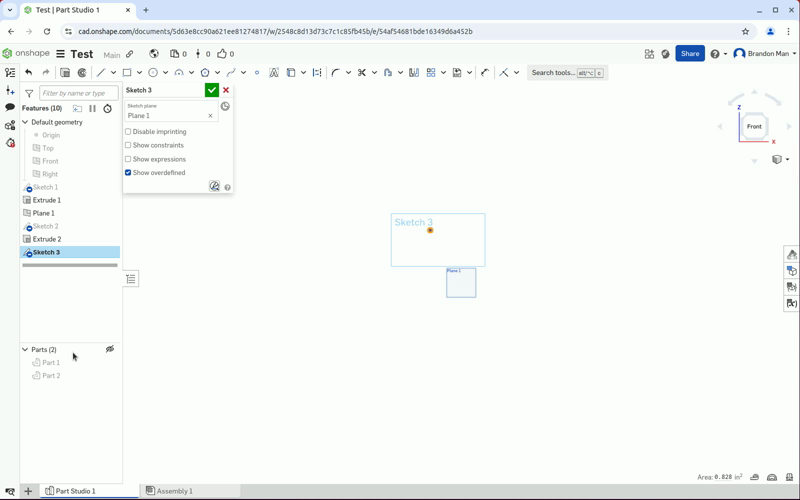
key(shift+e)
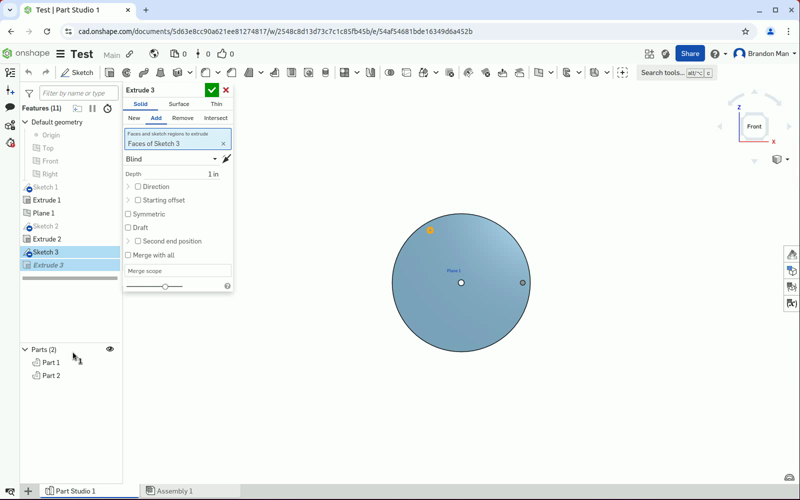
mouse_move(143, 106)
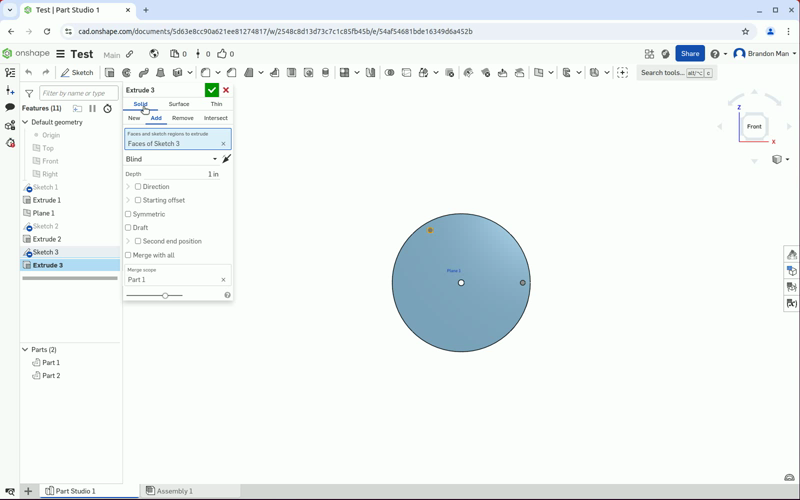
click(143, 106)
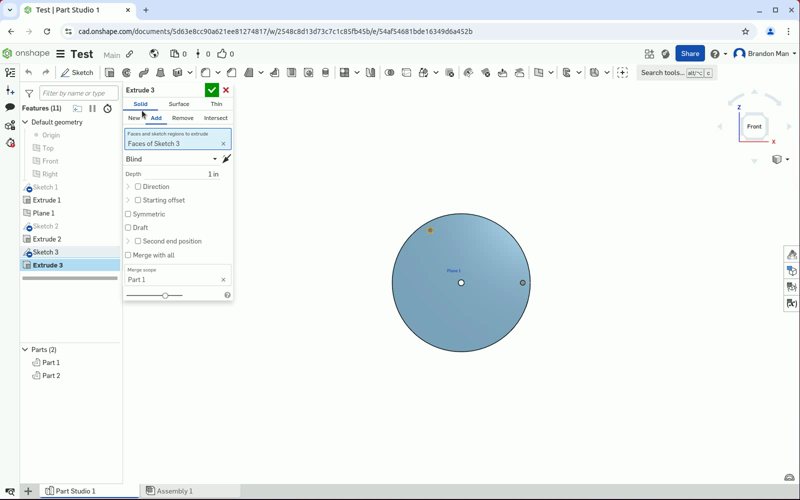
mouse_move(137, 120)
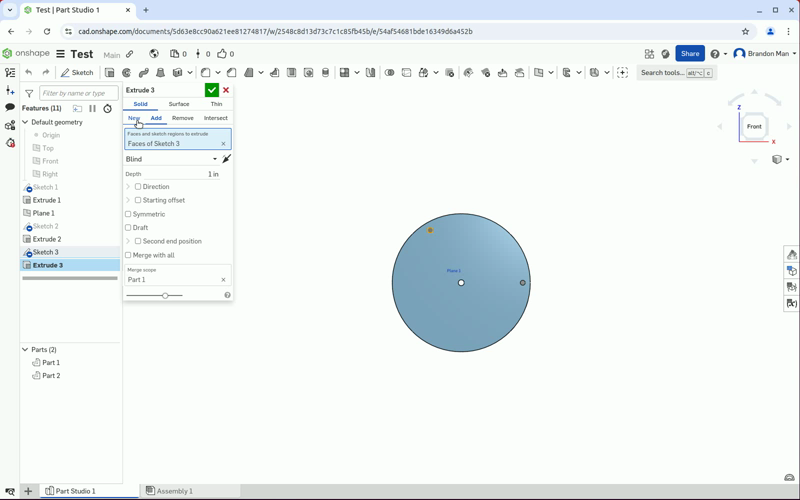
click(137, 120)
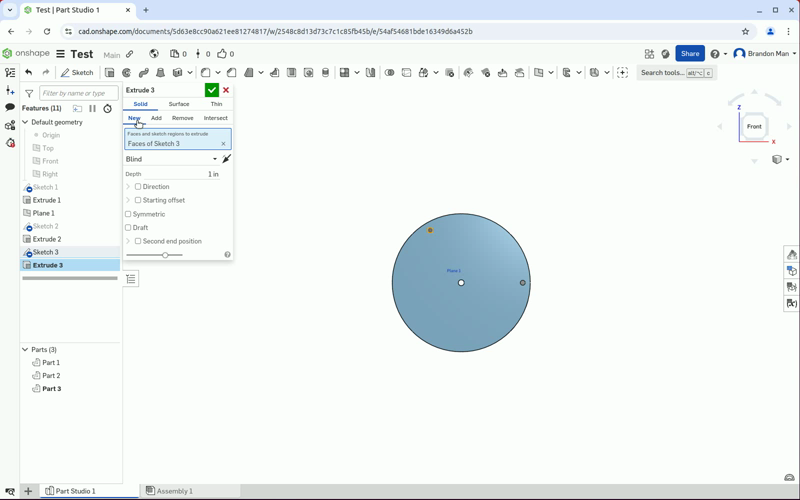
key(tab, 4)
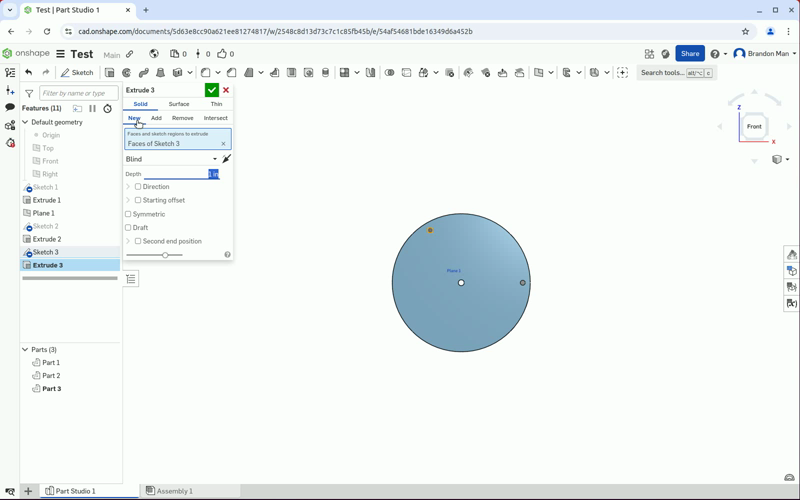
text(22.386)
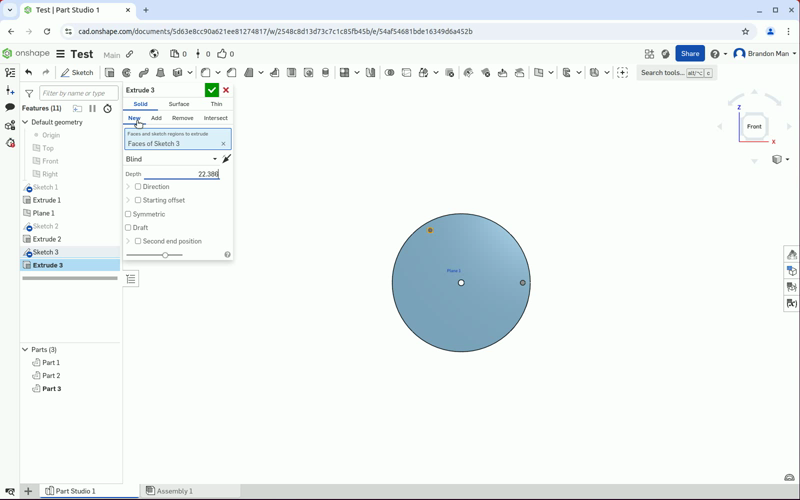
key(enter)
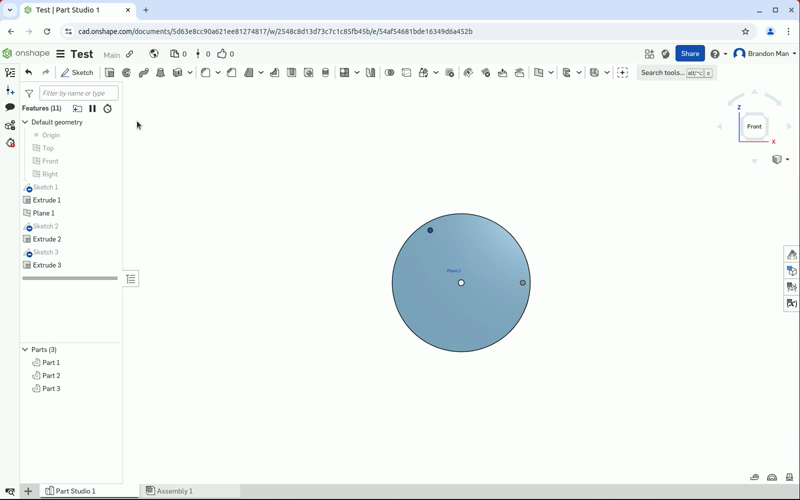
key(shift+h)
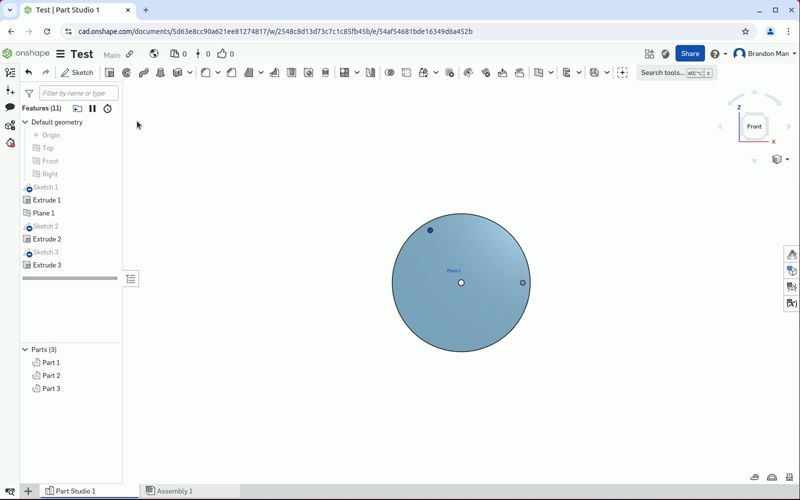
key(shift+h)
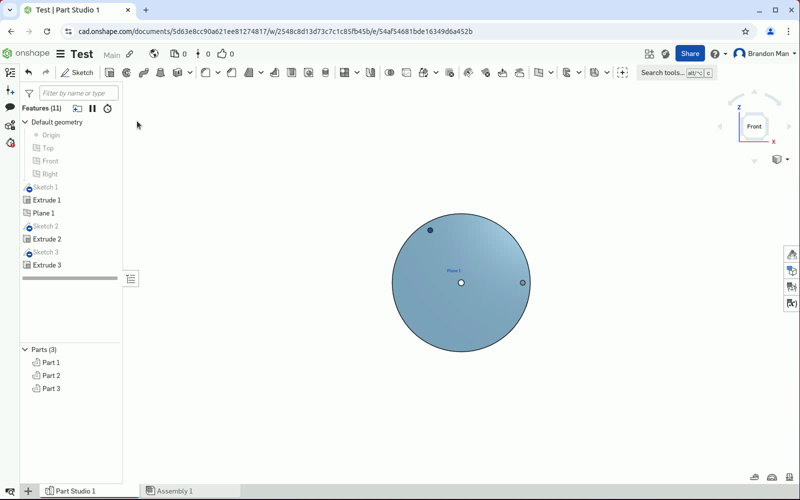
mouse_move(73, 189)
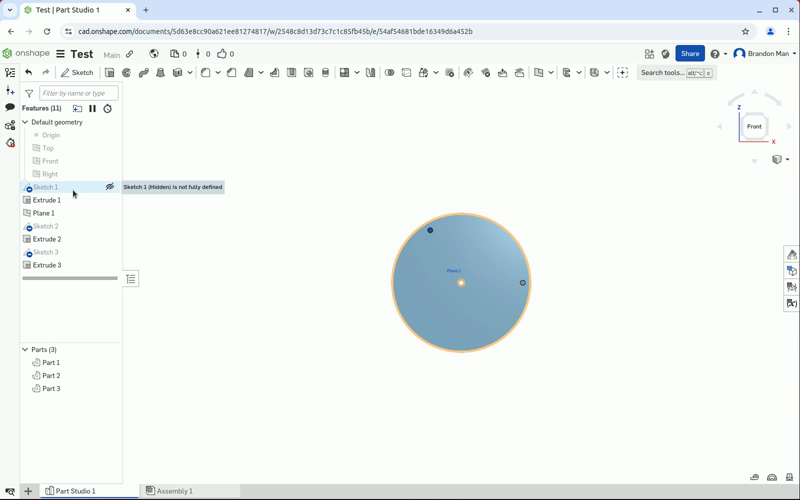
click(73, 189)
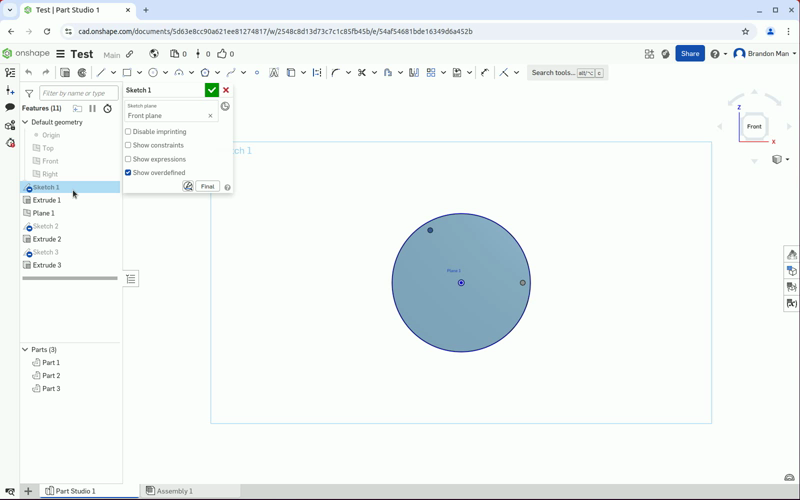
mouse_move(229, 92)
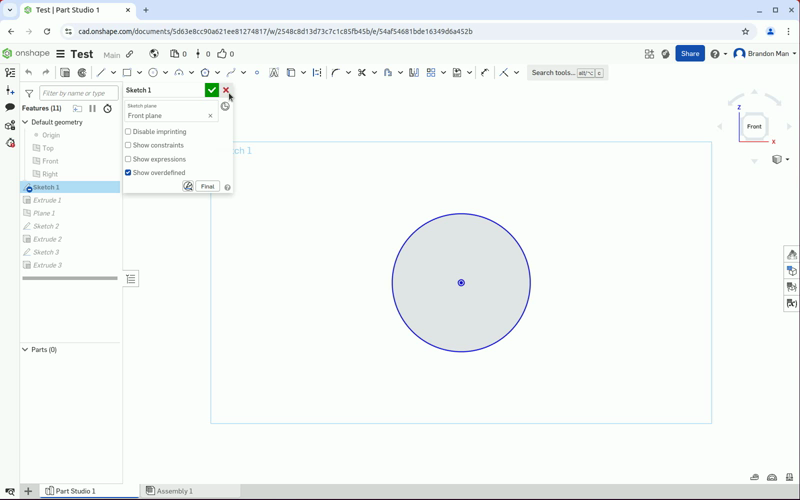
click(229, 92)
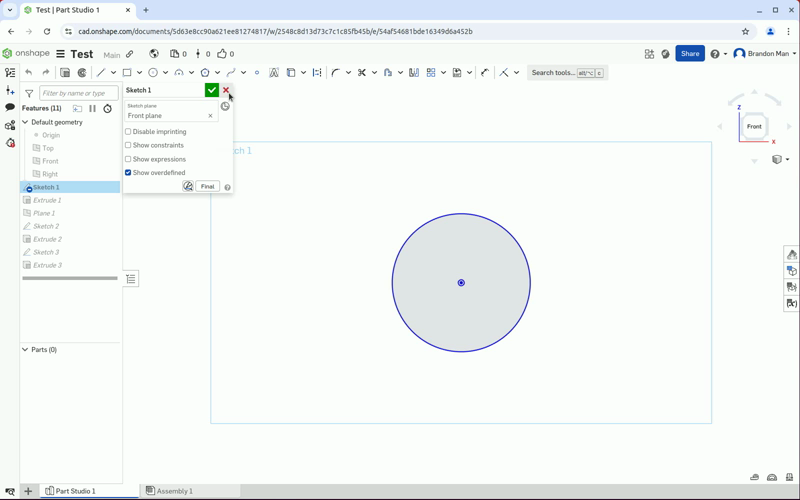
key(shift+s)
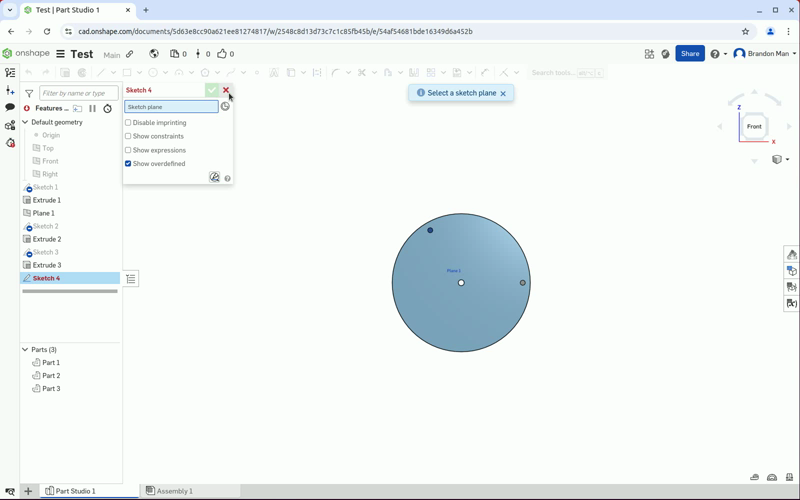
mouse_move(73, 215)
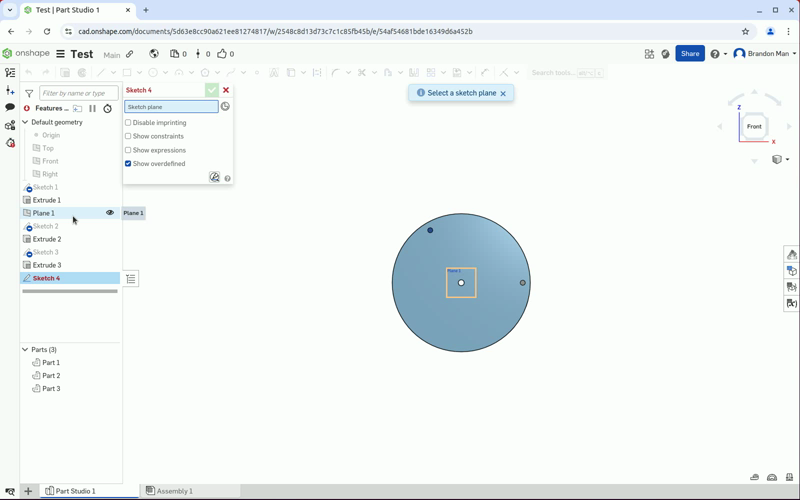
click(73, 215)
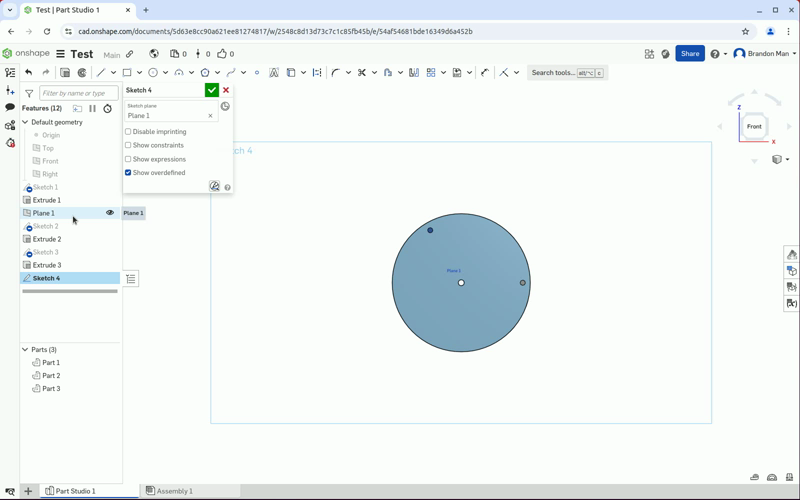
mouse_move(73, 352)
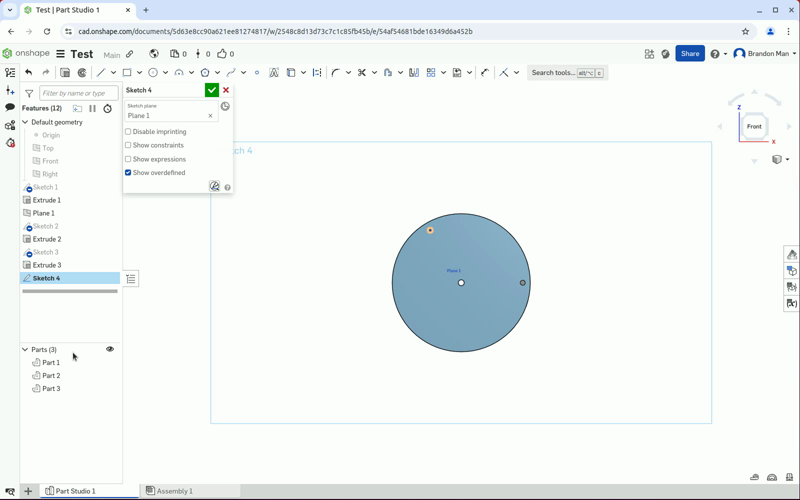
key(y)
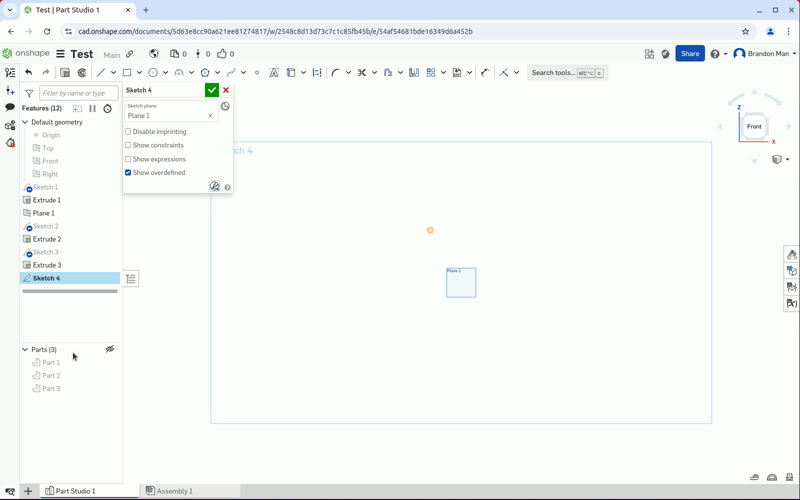
key(c)
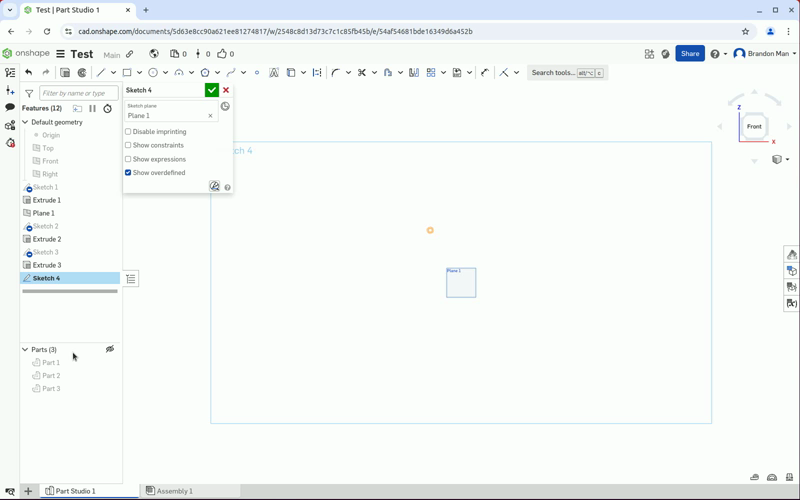
key_down(shift)
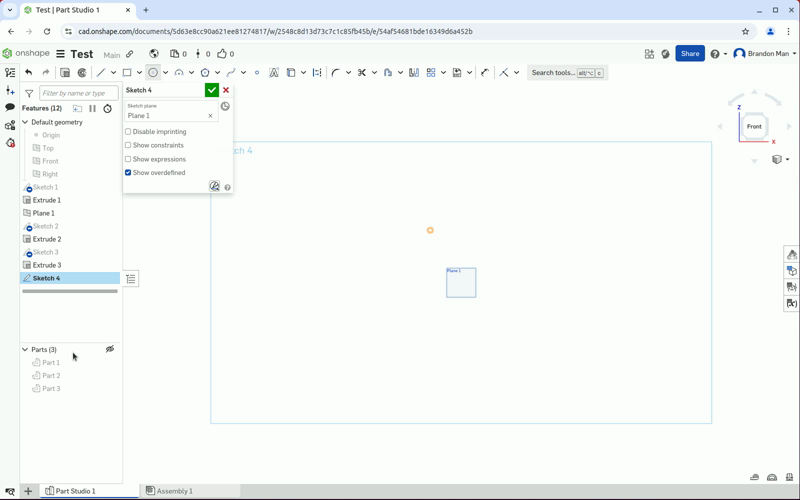
mouse_move(430, 335)
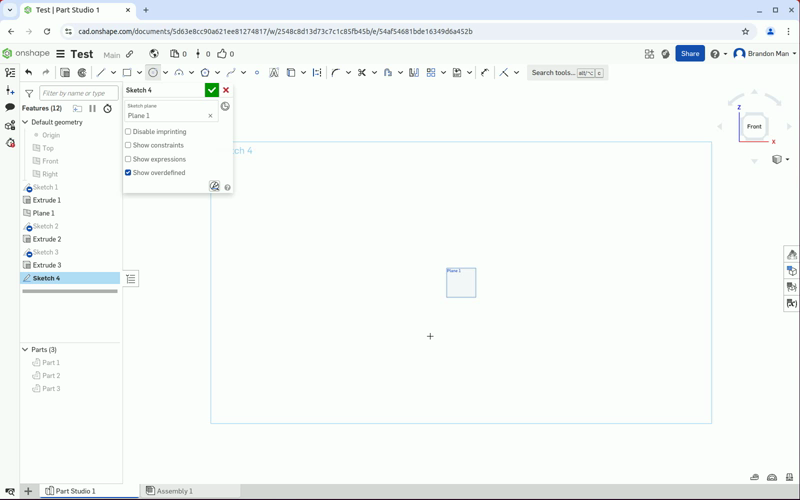
click(430, 335)
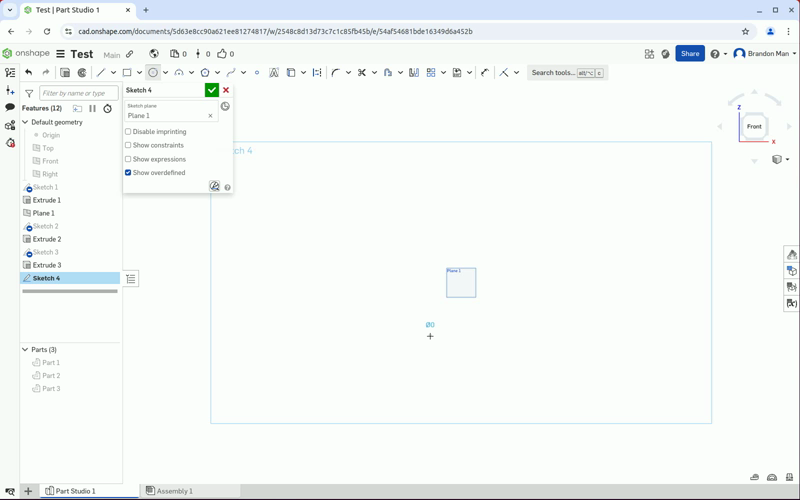
key_up(shift)
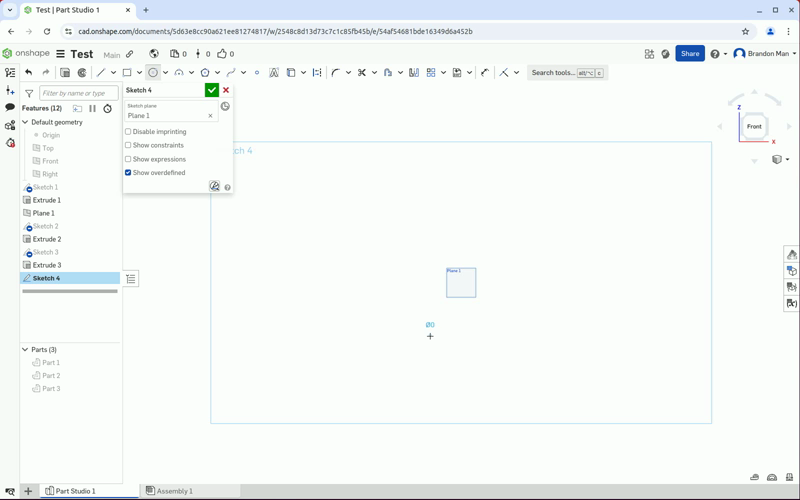
mouse_move(432, 335)
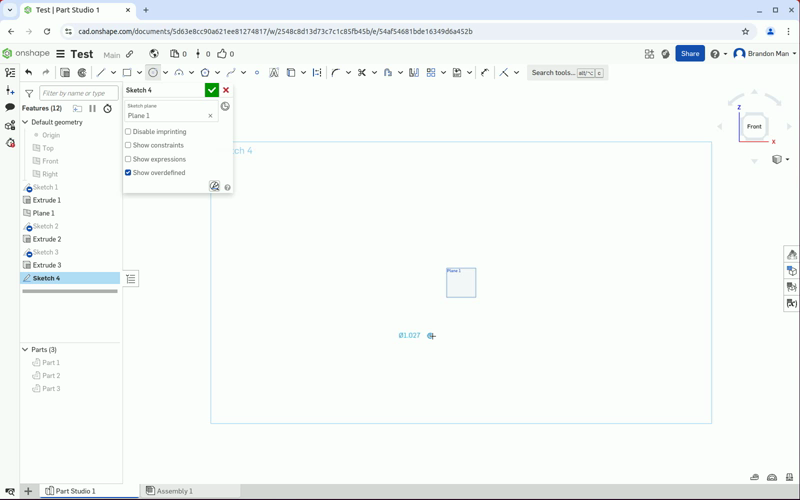
scroll(6)
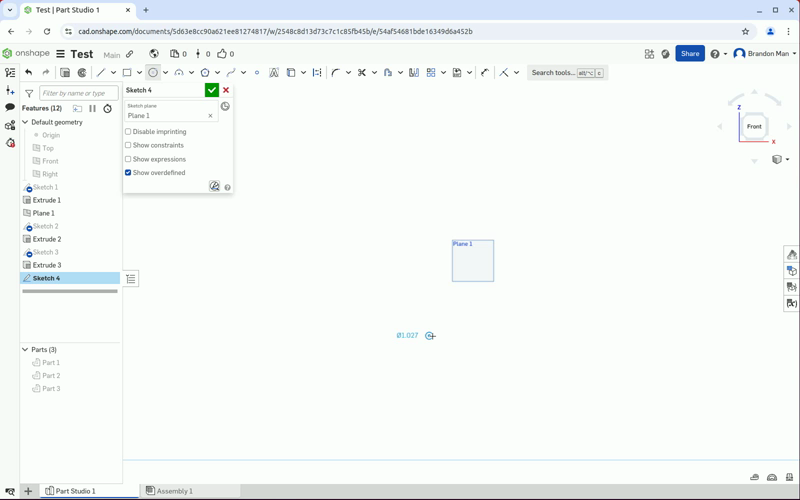
scroll(6)
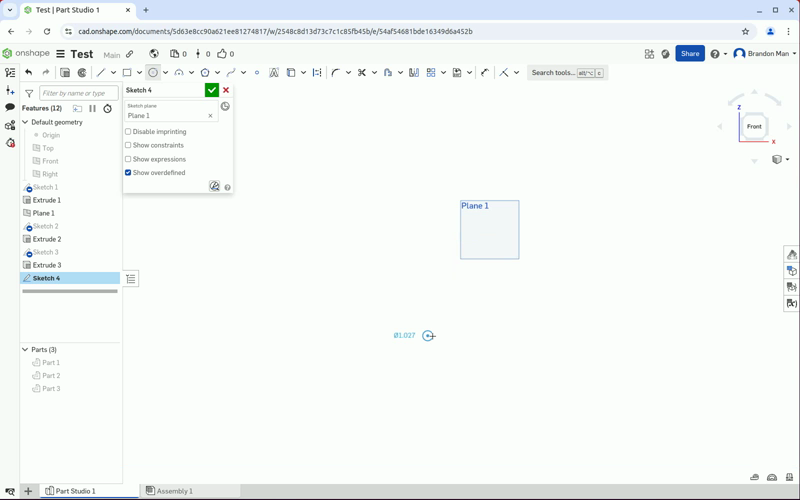
scroll(6)
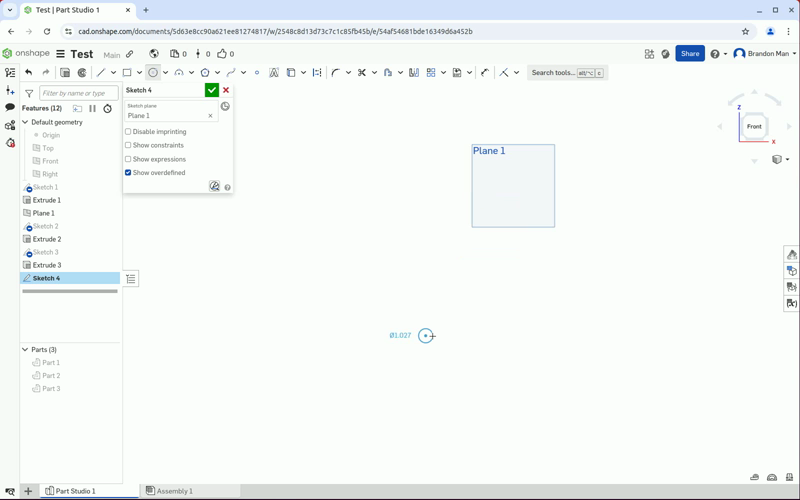
scroll(6)
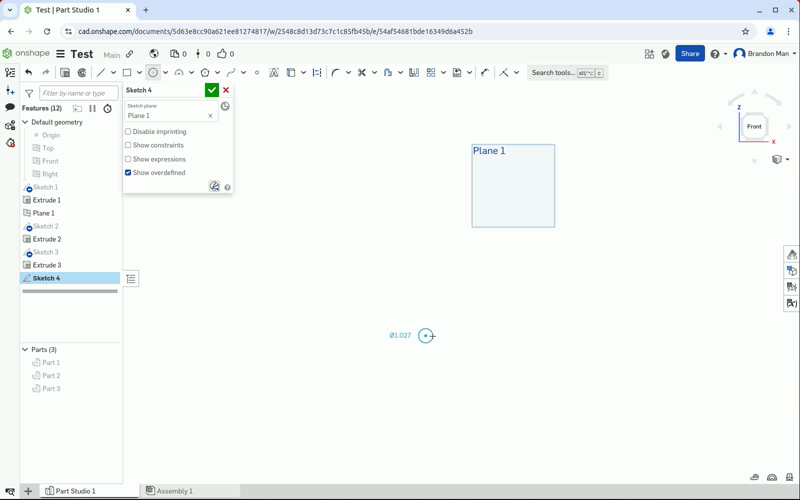
scroll(6)
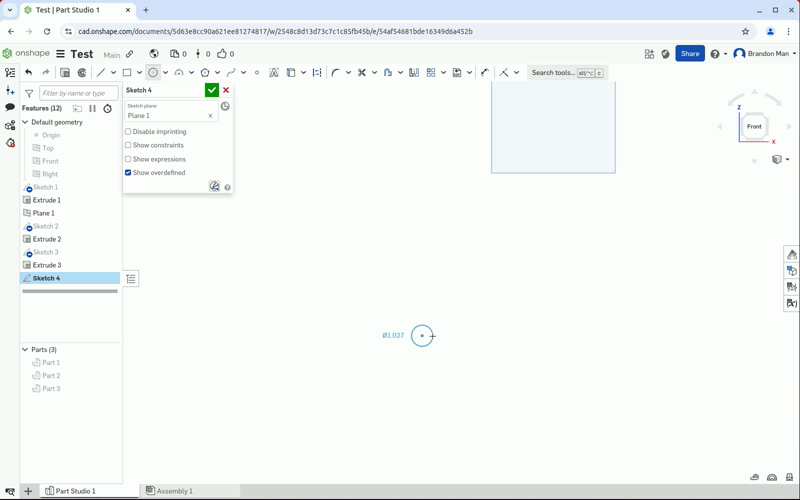
scroll(6)
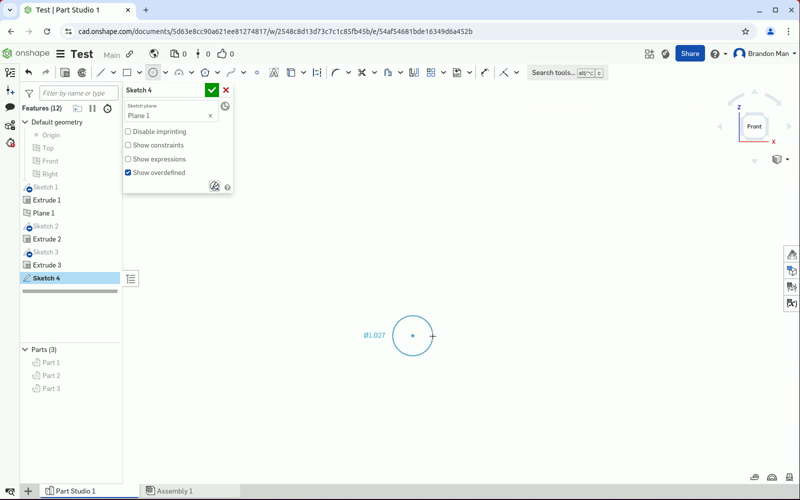
scroll(6)
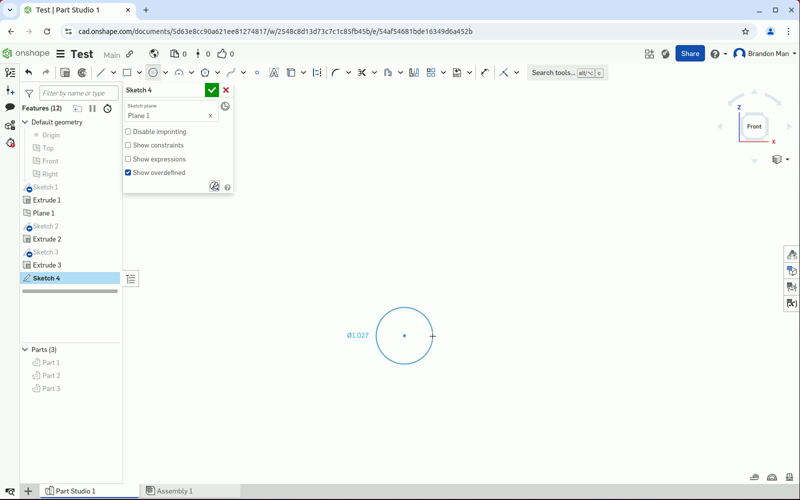
click(432, 335)
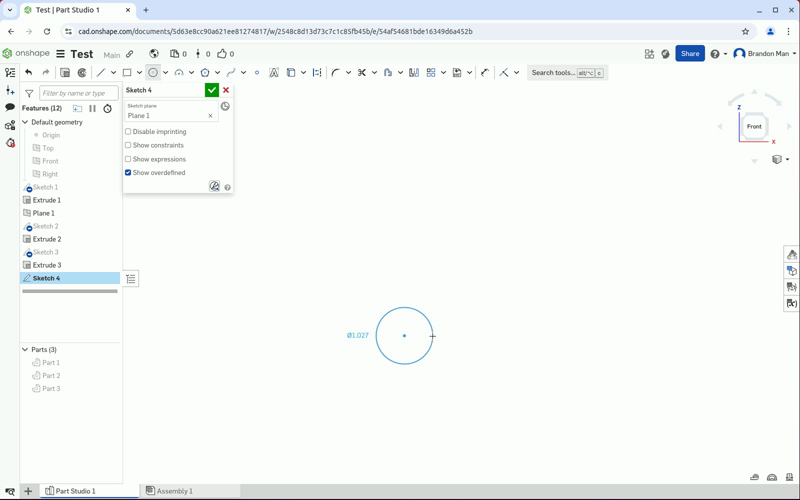
scroll(-6)
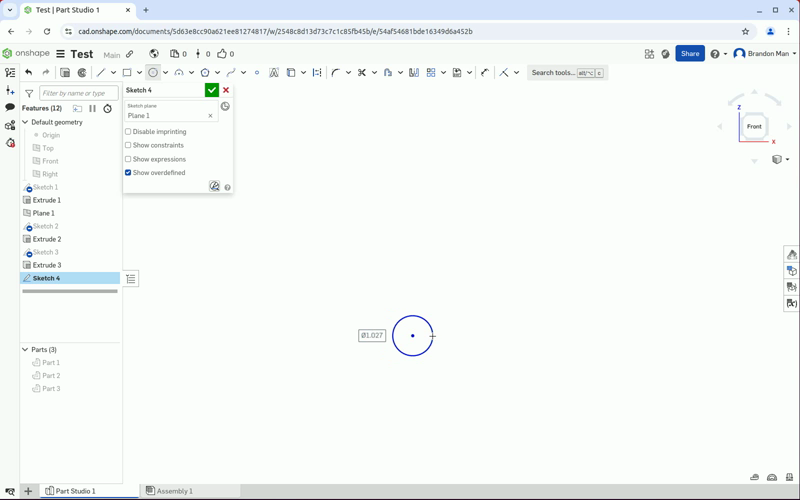
scroll(-6)
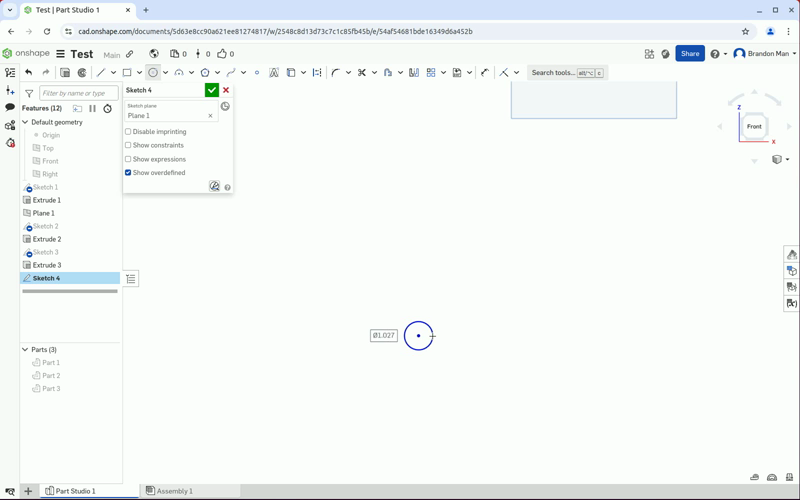
scroll(-6)
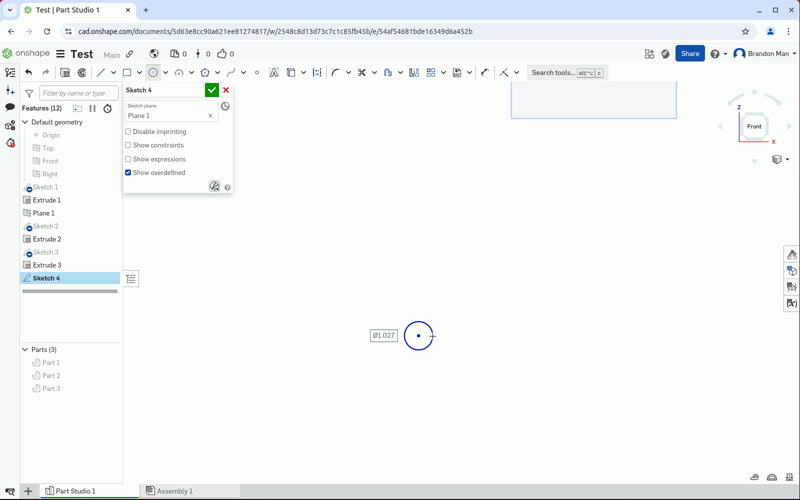
scroll(-6)
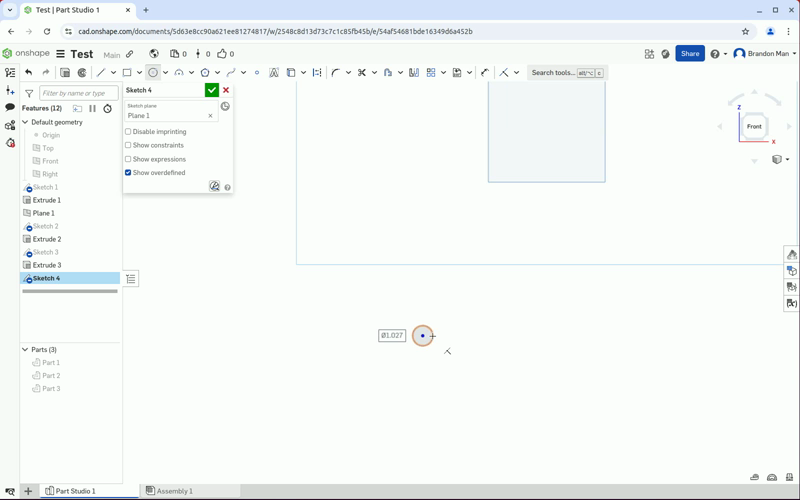
scroll(-6)
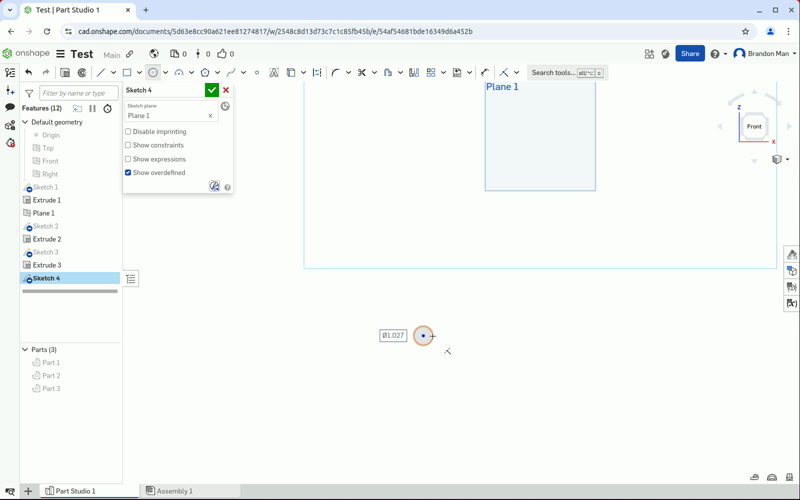
scroll(-6)
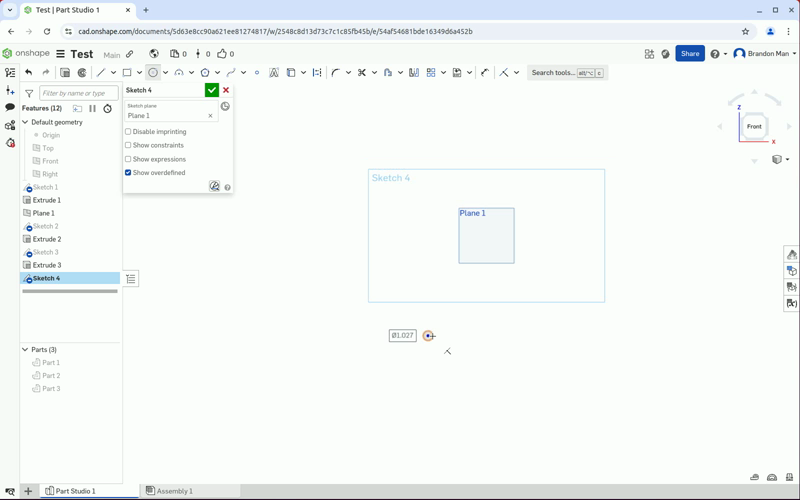
scroll(-6)
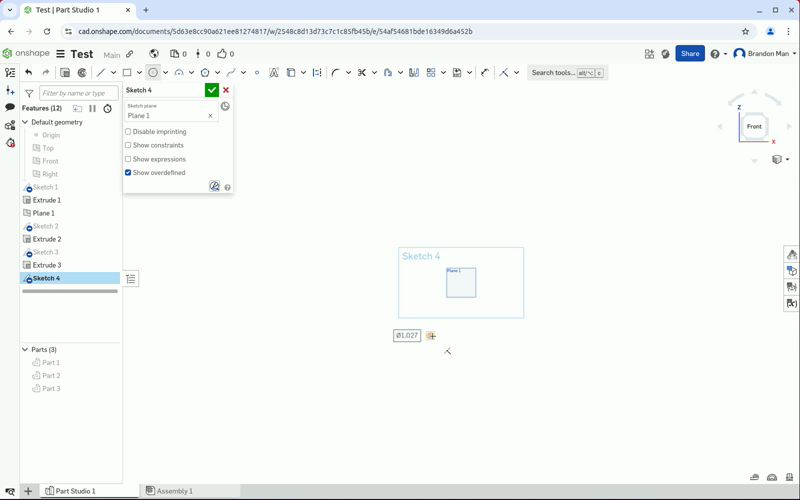
key(esc)
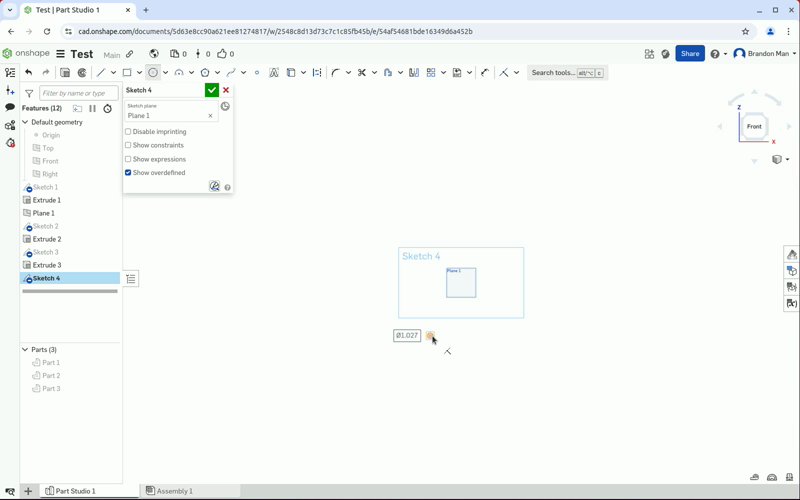
mouse_move(429, 334)
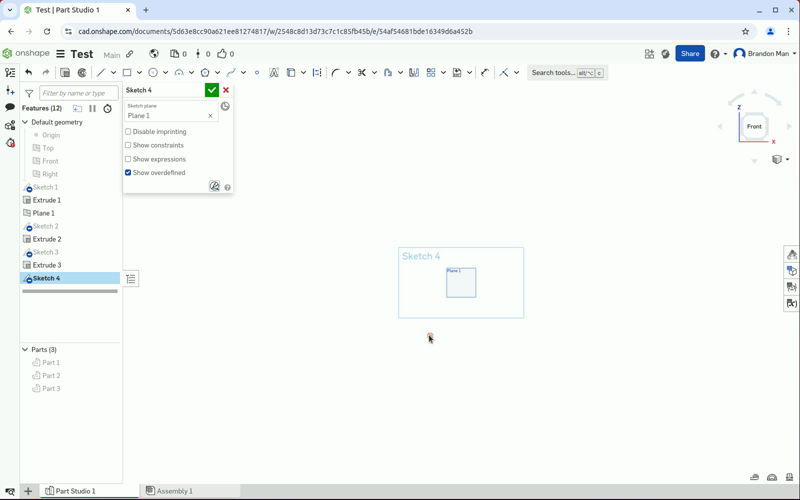
scroll(6)
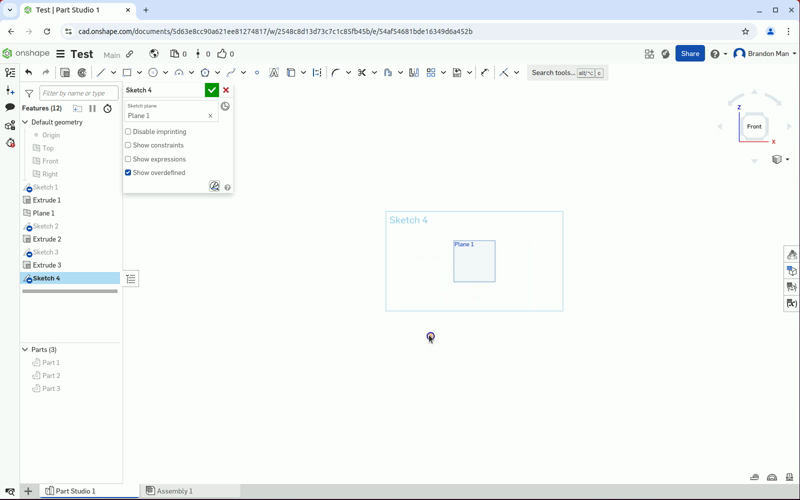
scroll(6)
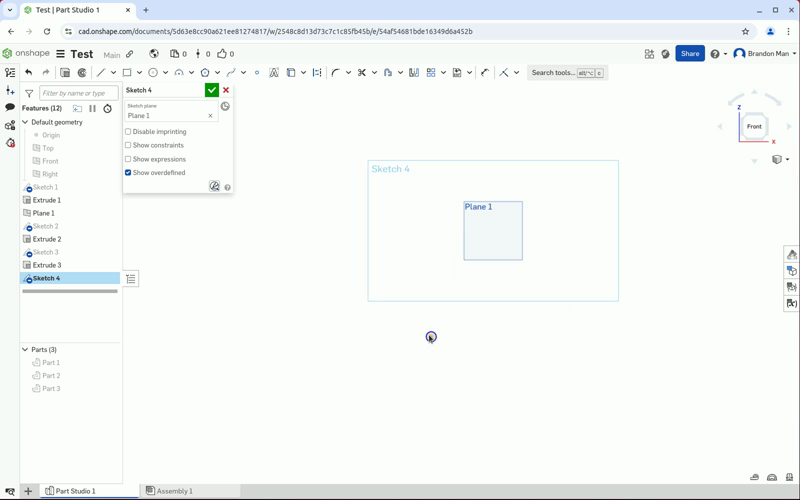
scroll(6)
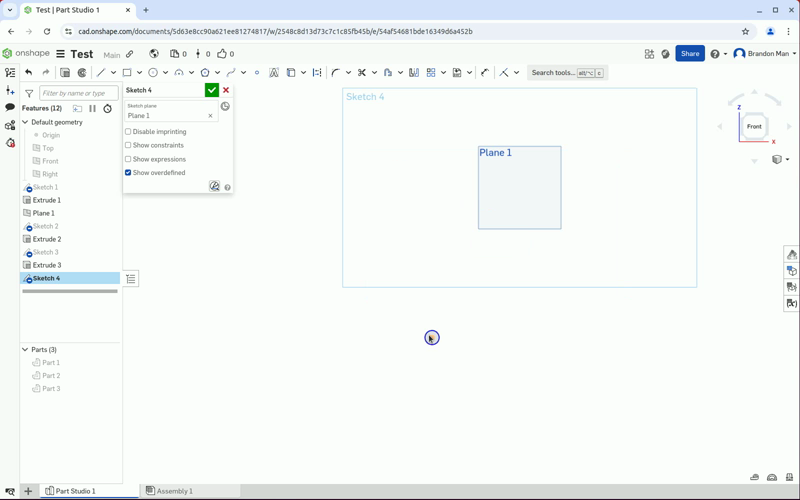
scroll(6)
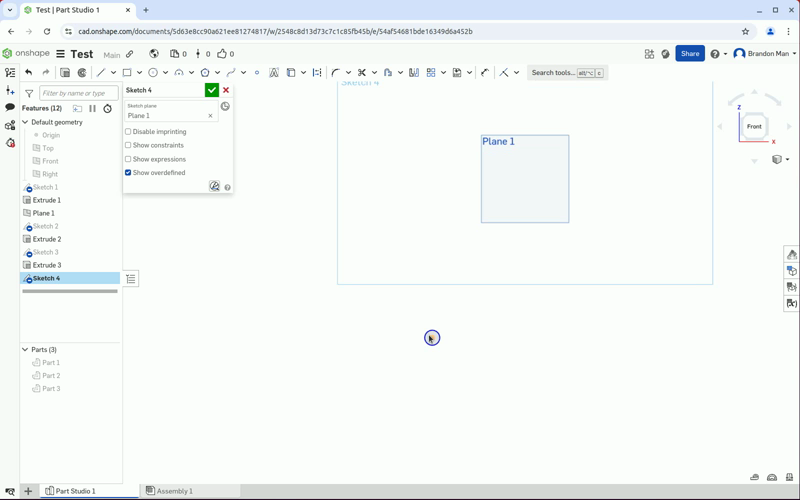
scroll(6)
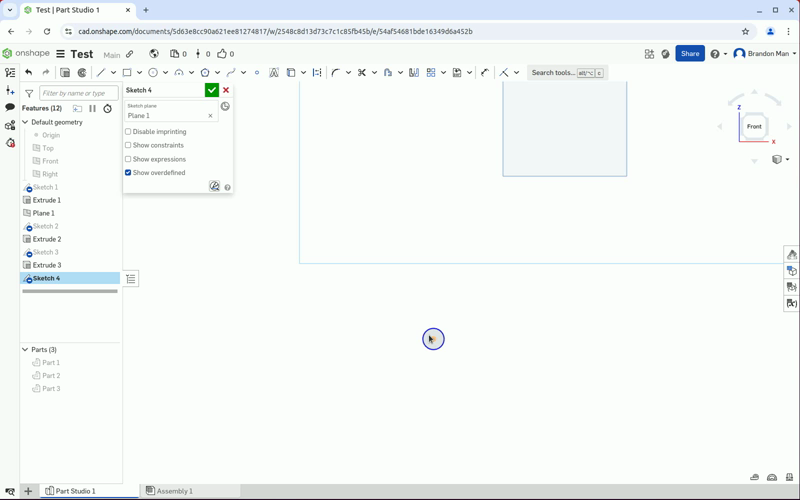
scroll(6)
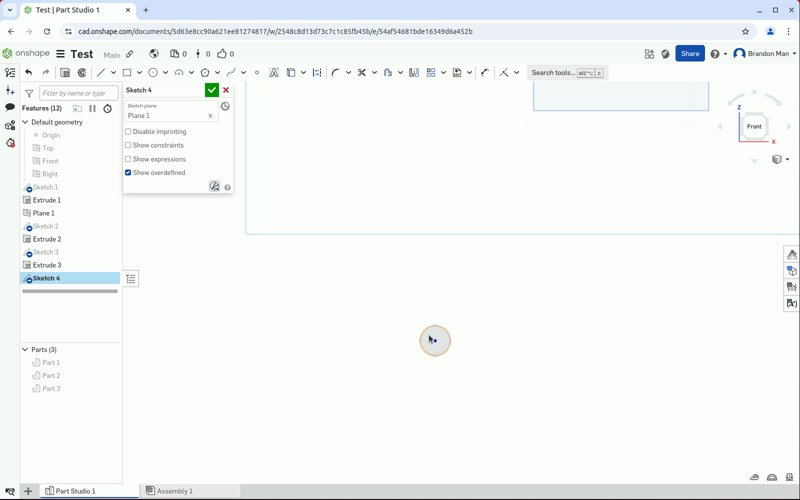
scroll(6)
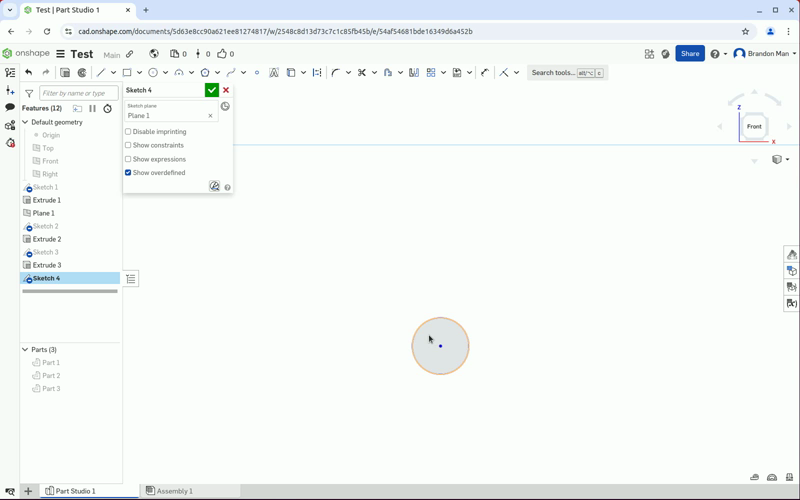
click(429, 334)
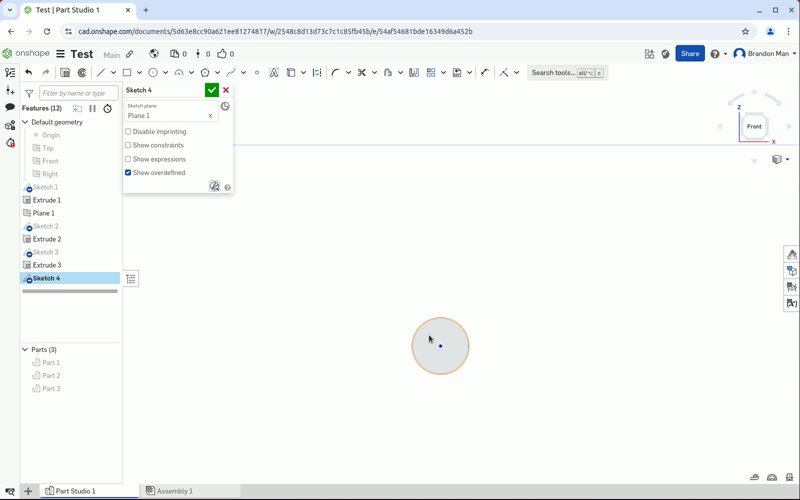
scroll(-6)
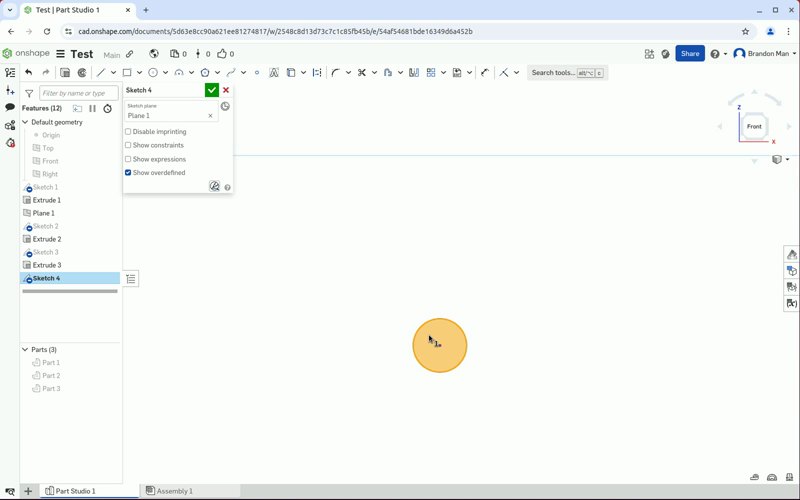
scroll(-6)
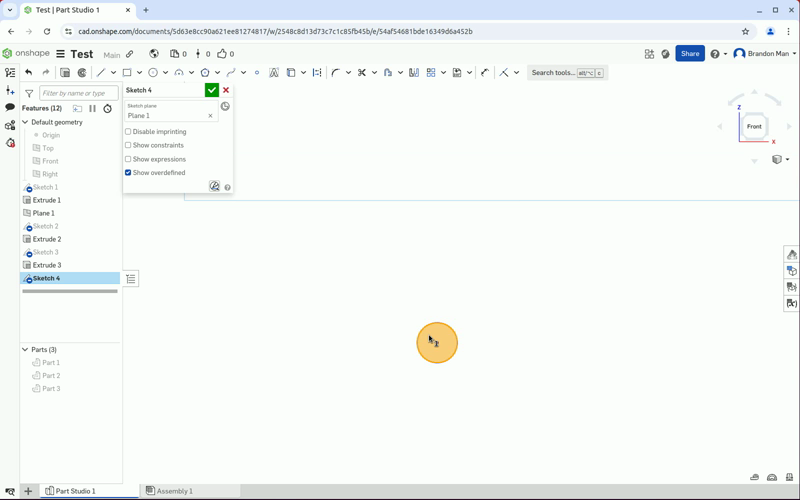
scroll(-6)
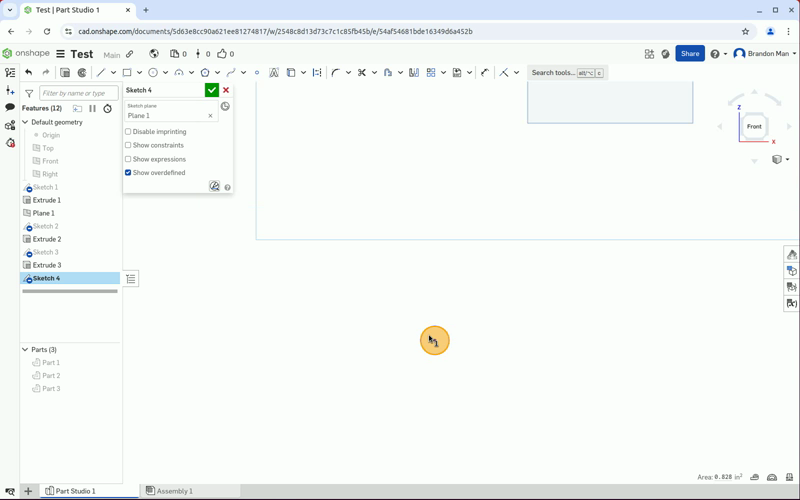
scroll(-6)
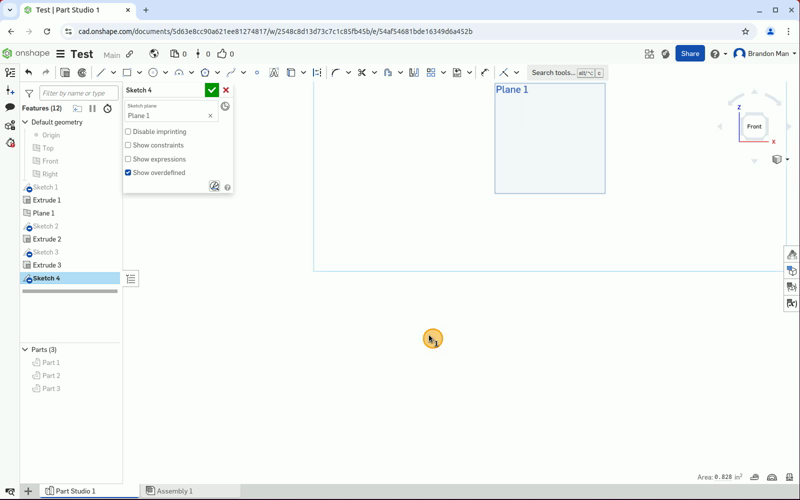
scroll(-6)
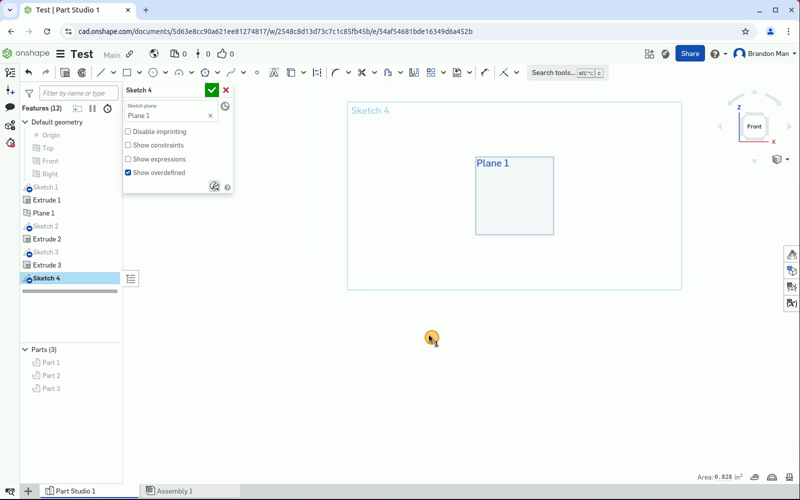
scroll(-6)
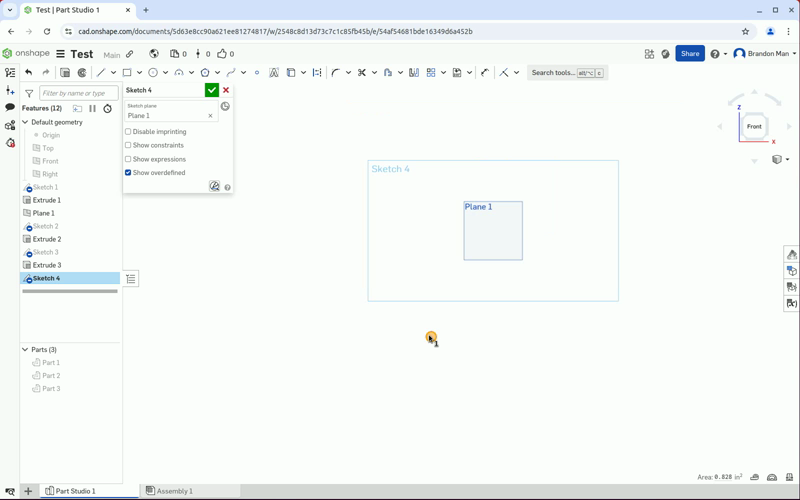
scroll(-6)
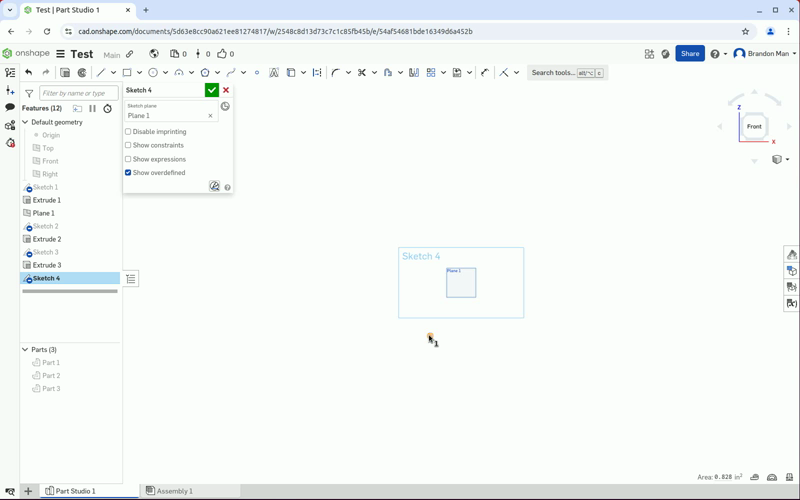
mouse_move(73, 352)
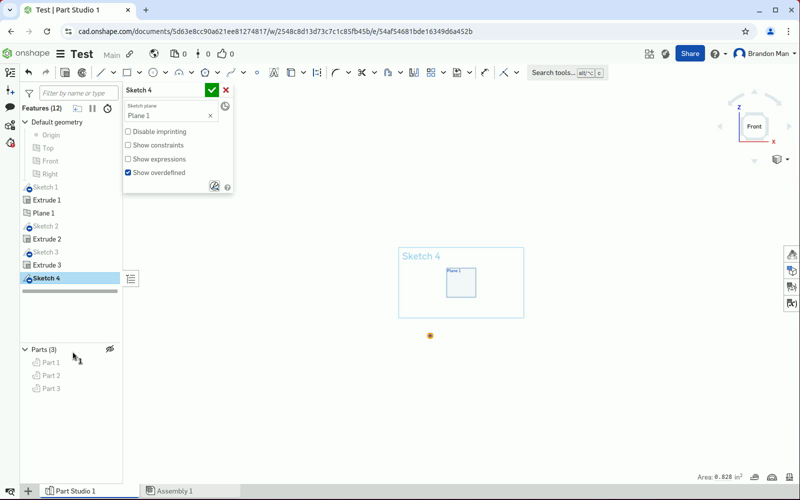
key(shift+y)
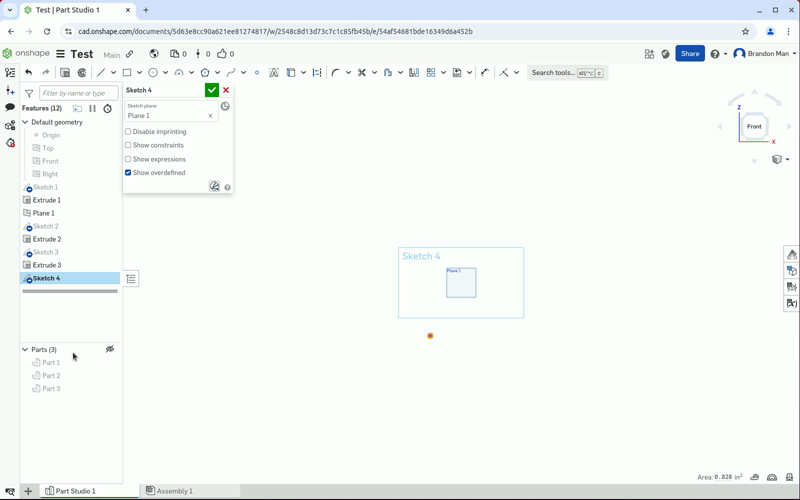
key(shift+e)
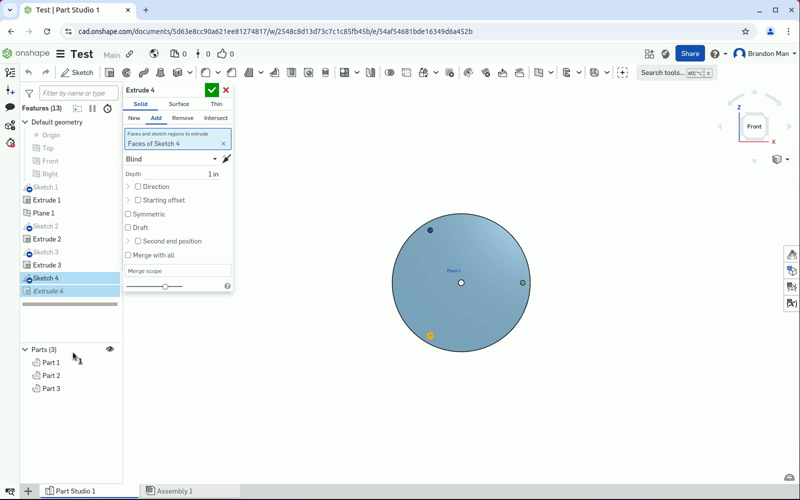
mouse_move(143, 106)
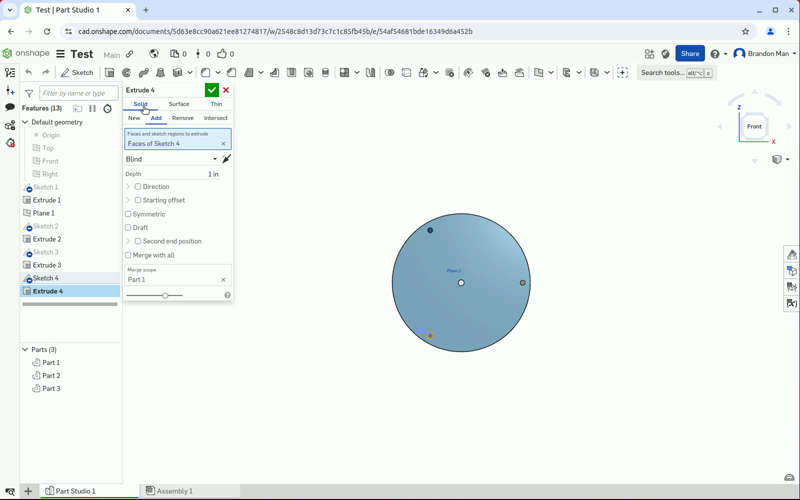
click(143, 106)
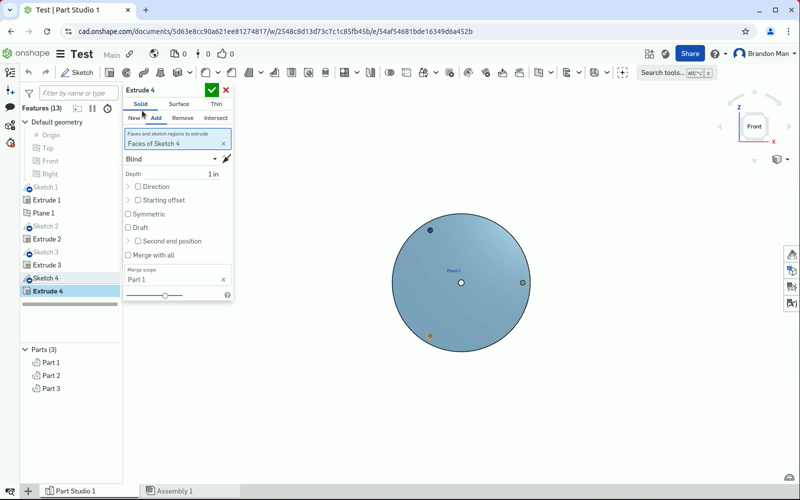
mouse_move(137, 120)
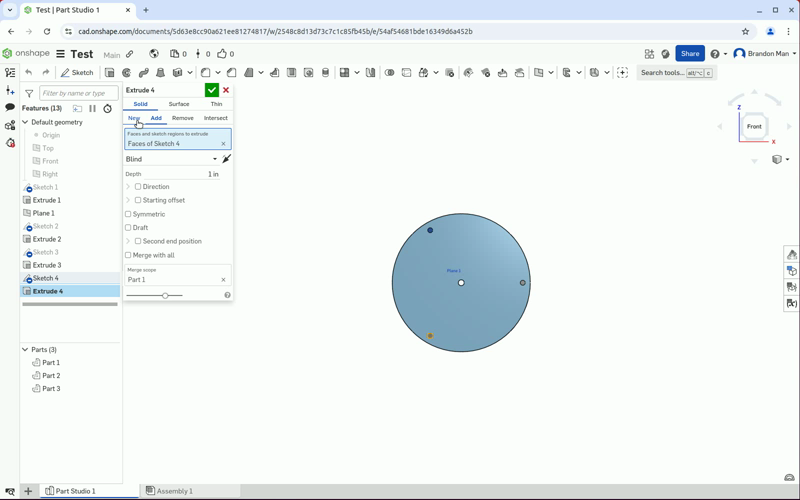
click(137, 120)
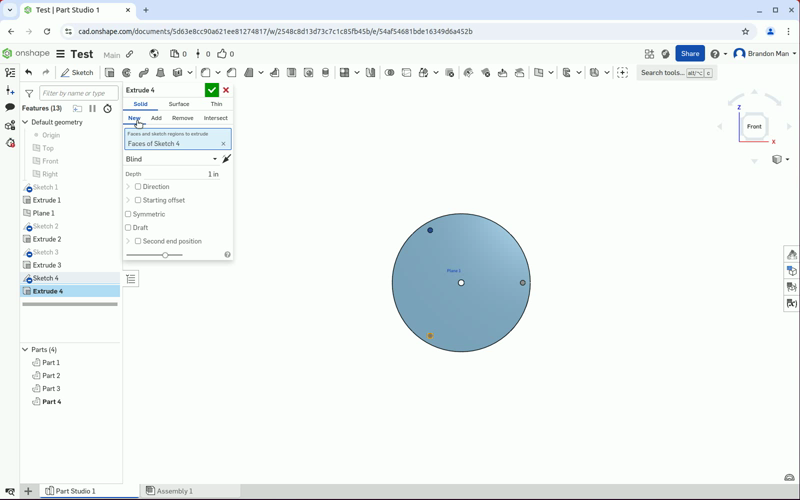
key(tab, 4)
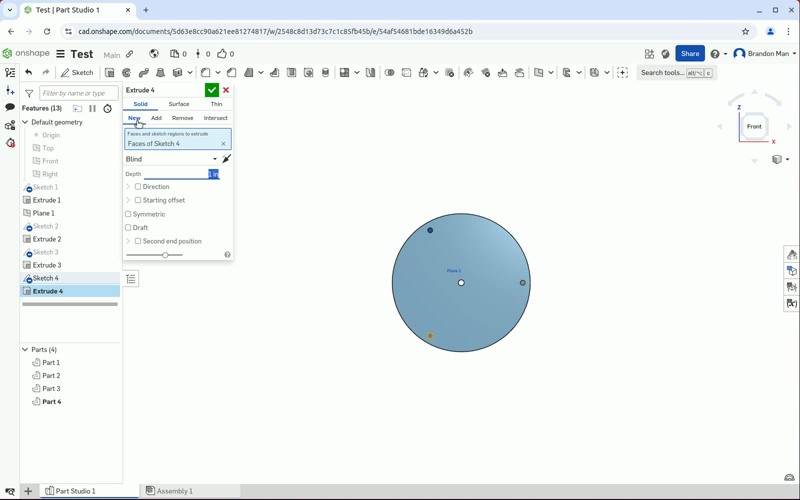
text(22.386)
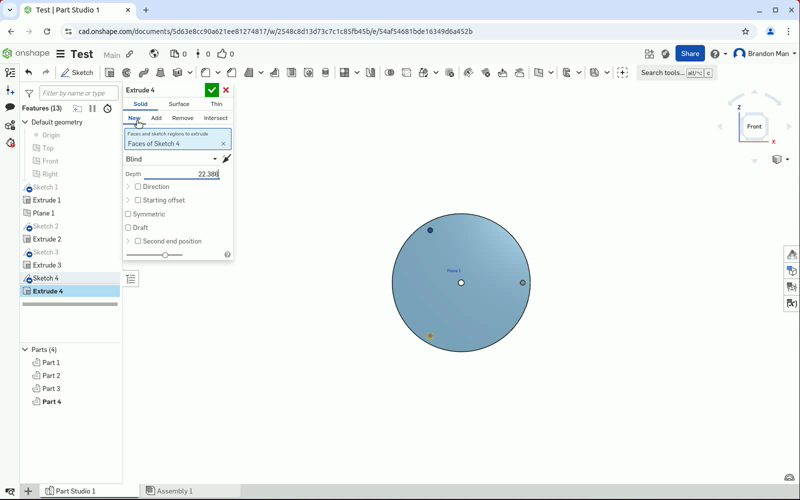
key(enter)
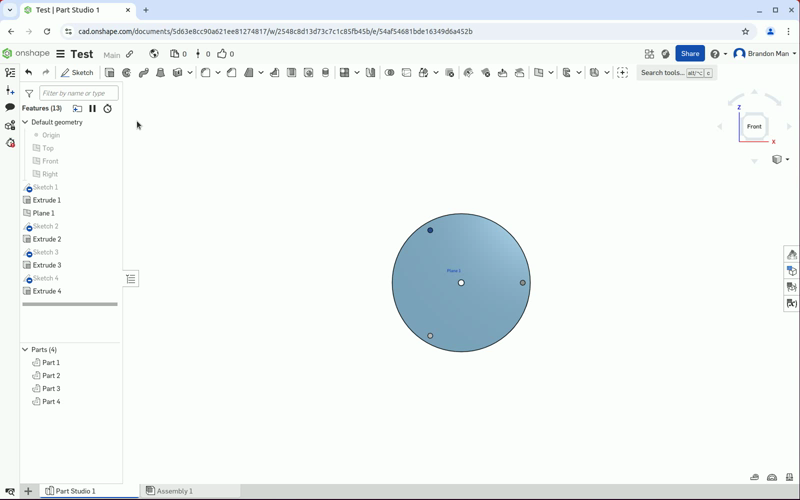
key(shift+h)
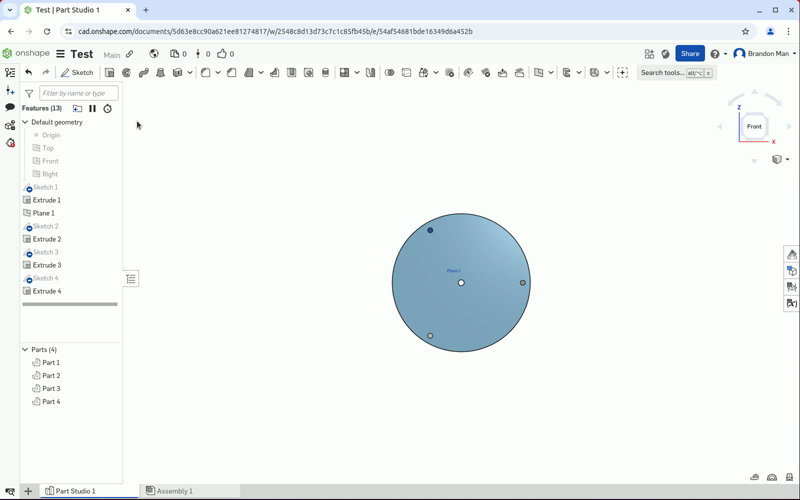
key(shift+h)
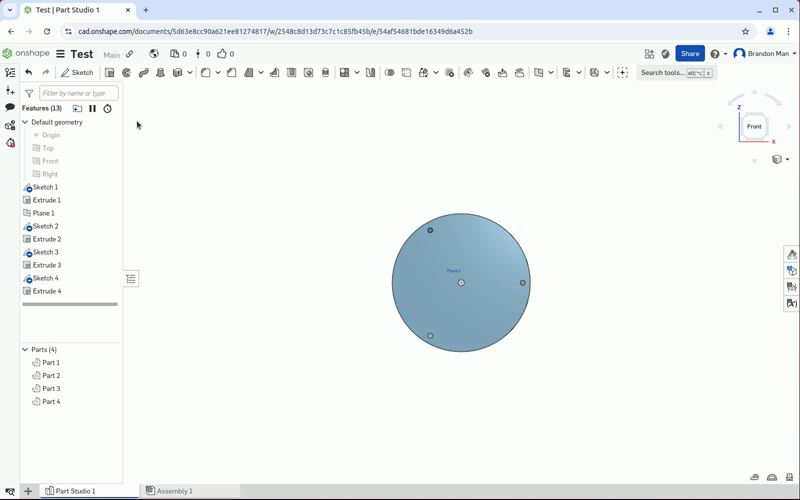
key(shift+7)
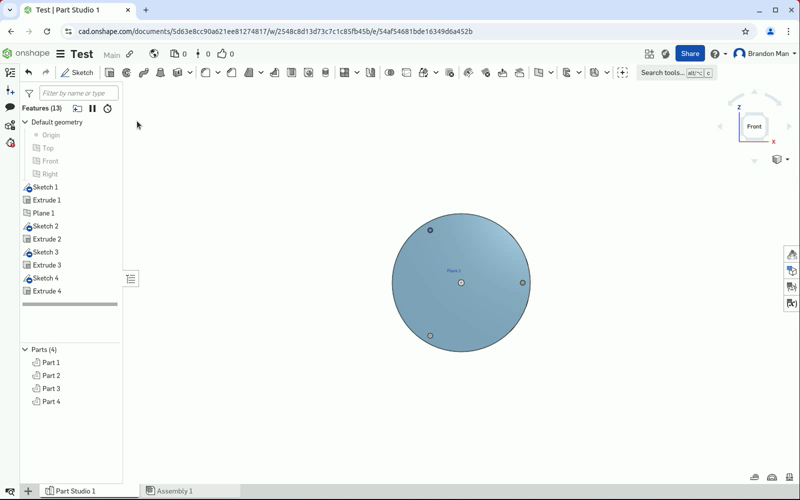
key(left, 2)
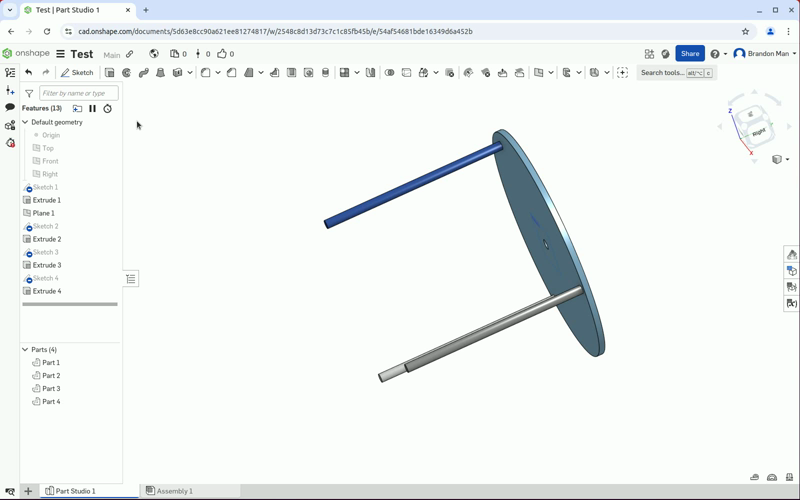
key(down, 2)
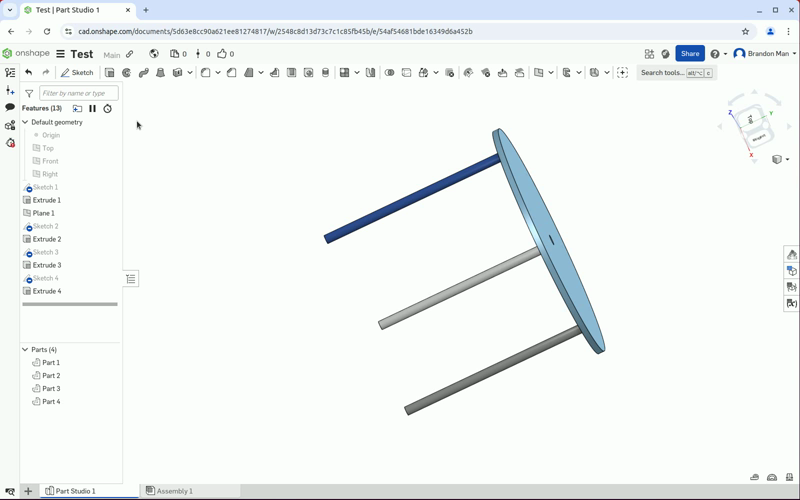
key(up, 2)
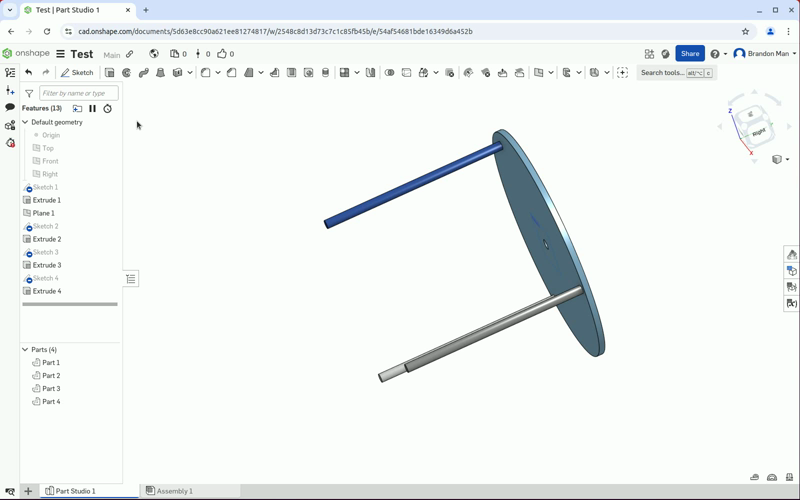
key(right, 2)
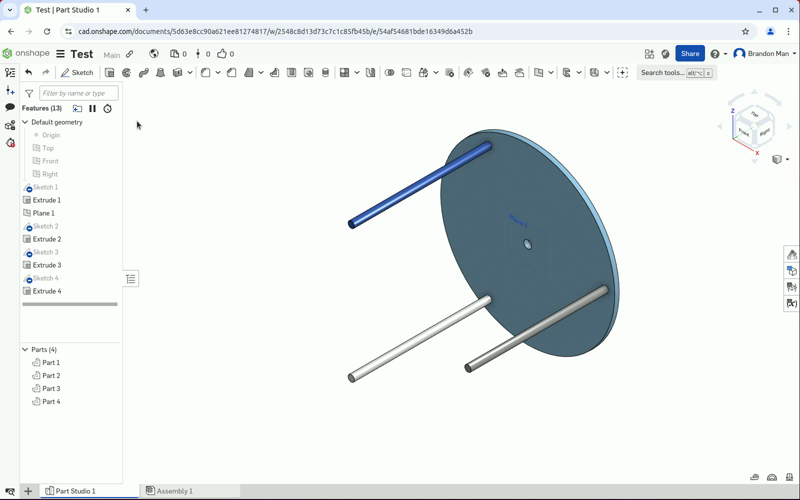
mouse_move(73, 189)
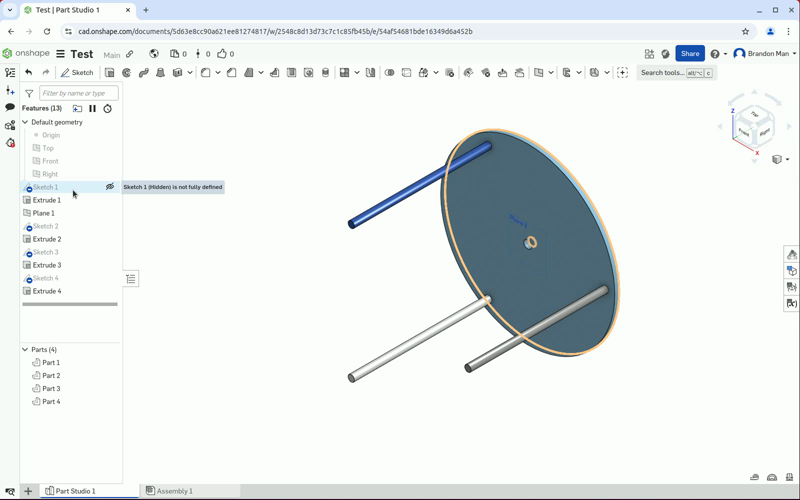
click(73, 189)